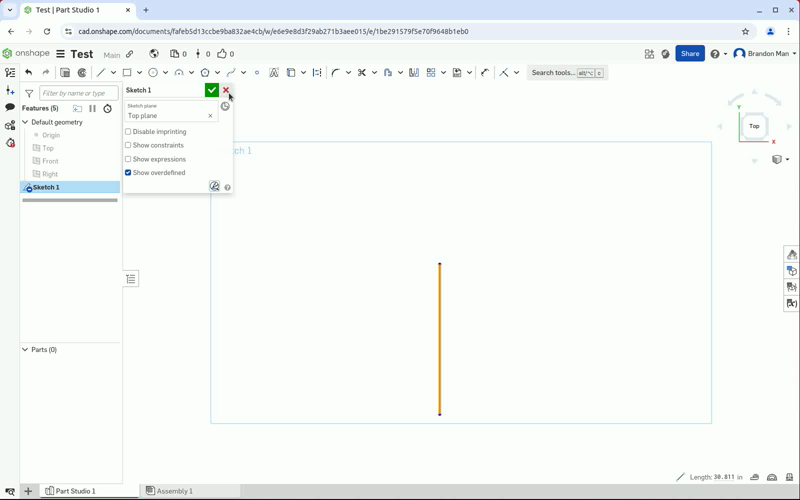
key(shift+h)
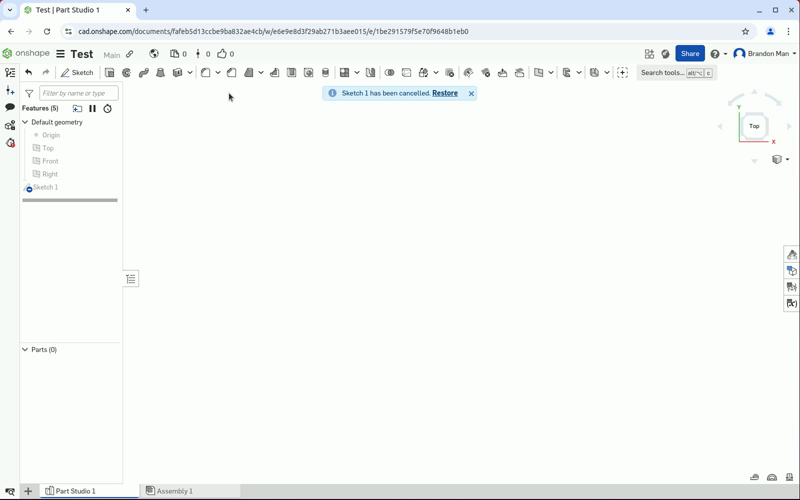
mouse_move(73, 352)
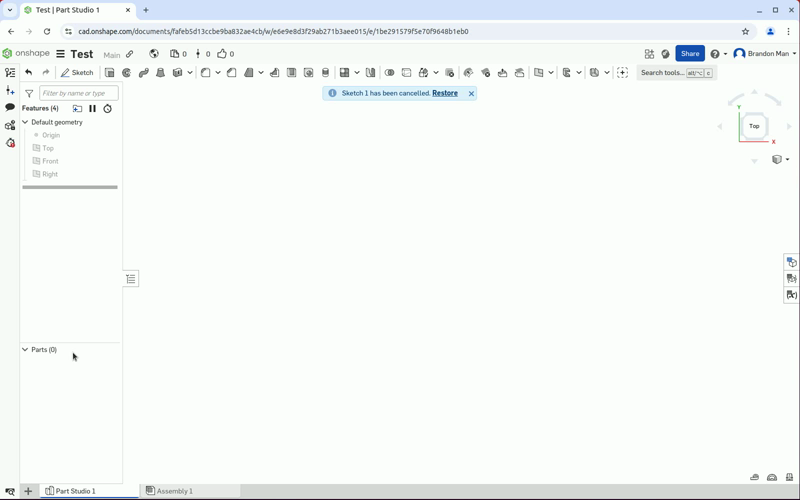
key(y)
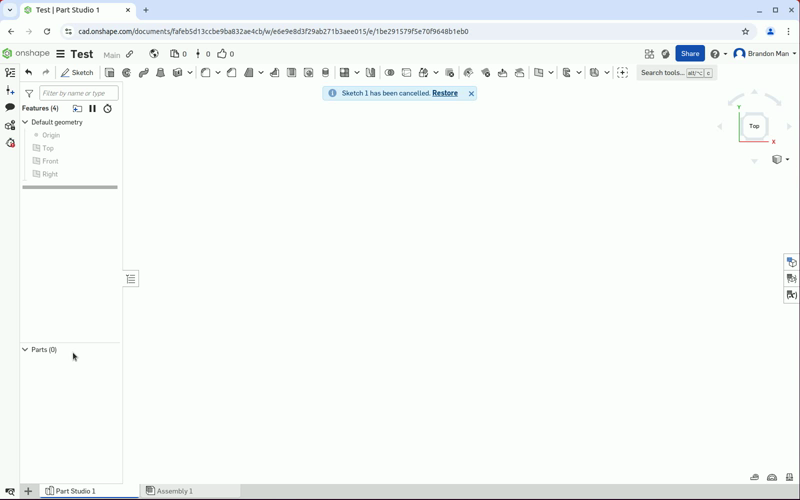
key(shift+p)
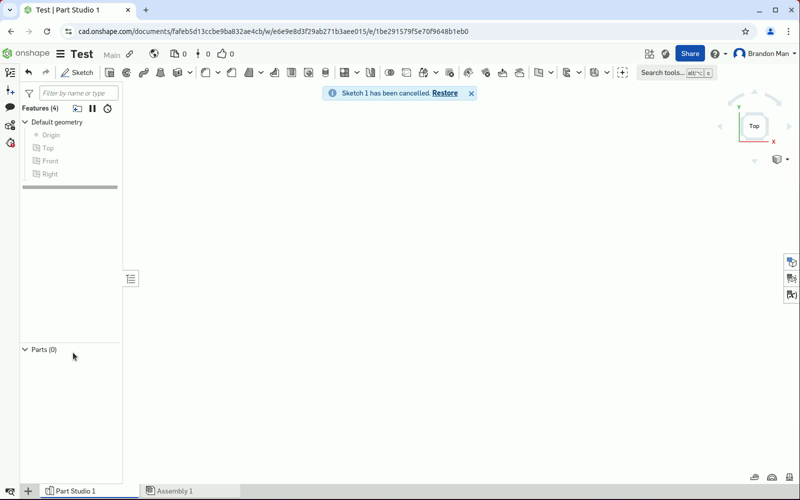
key(space)
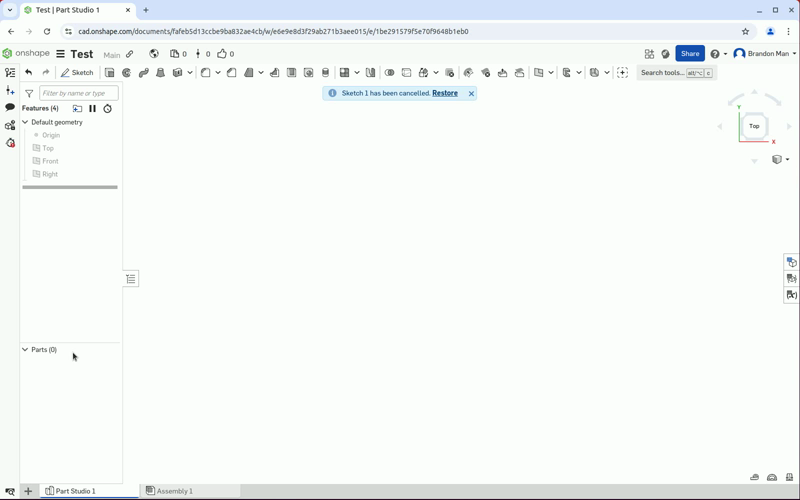
key_down(shift)
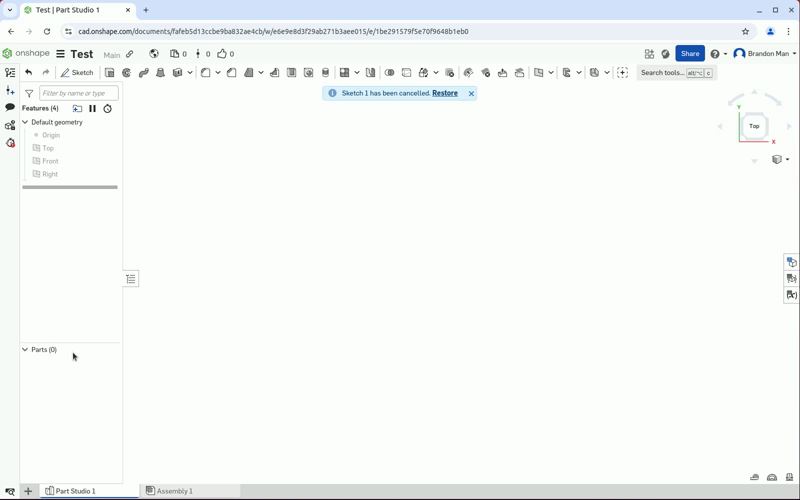
key(up)
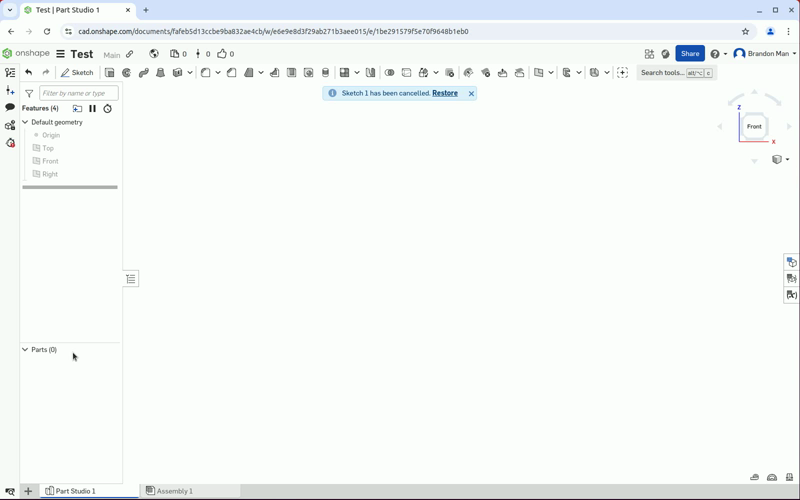
key_up(shift)
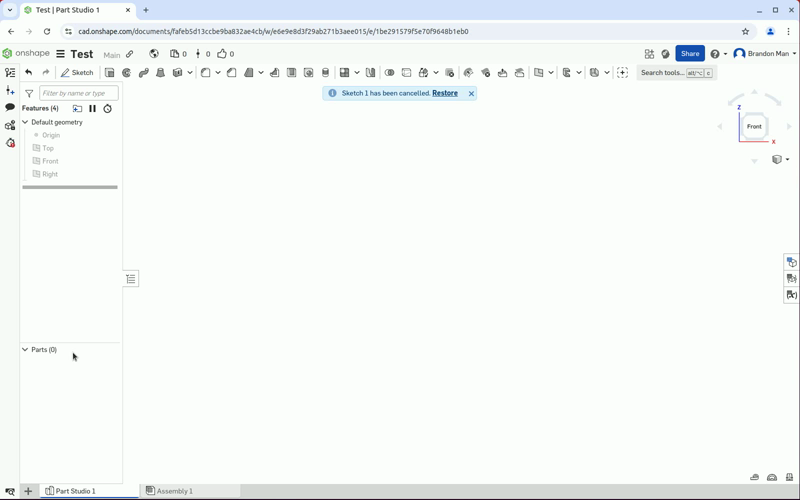
mouse_move(73, 352)
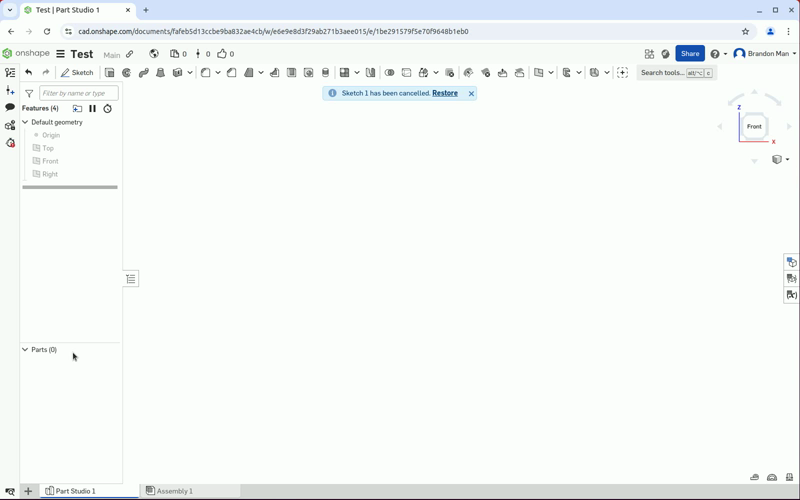
key(shift+y)
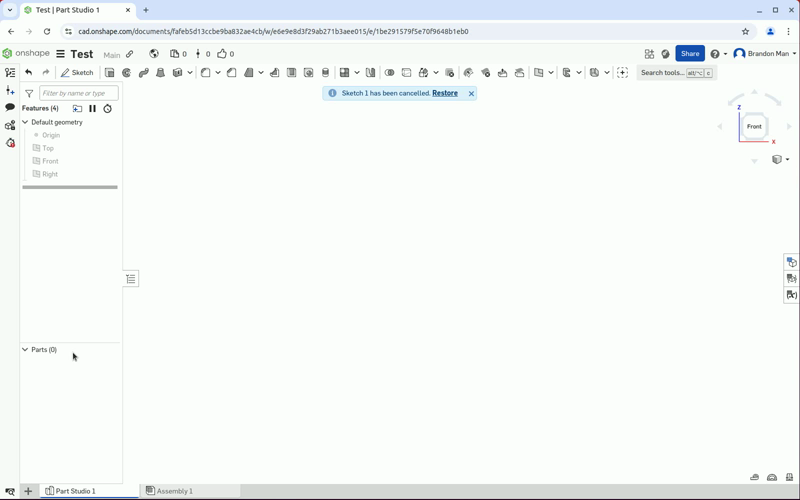
key(shift+s)
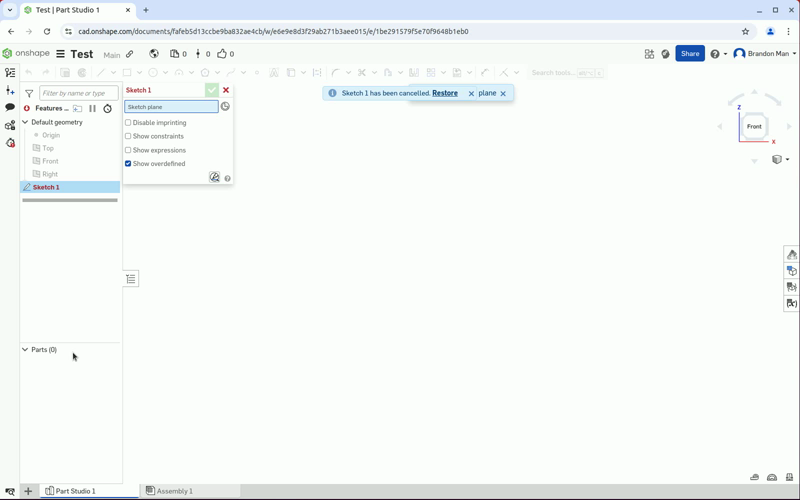
mouse_move(73, 163)
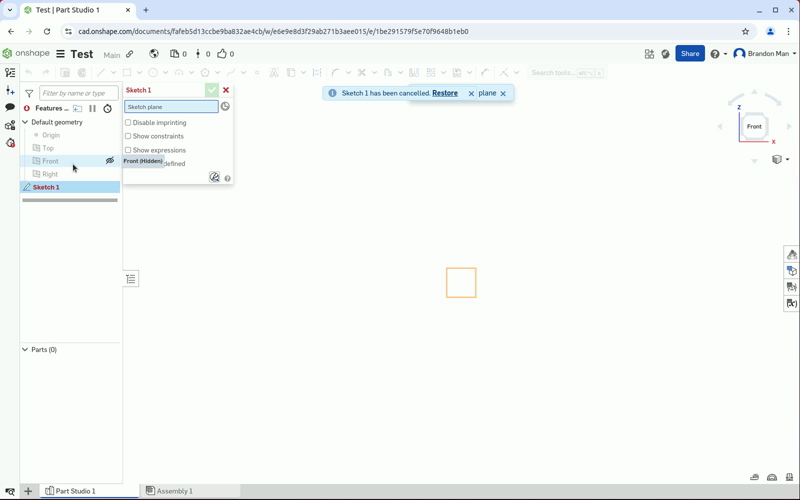
click(73, 163)
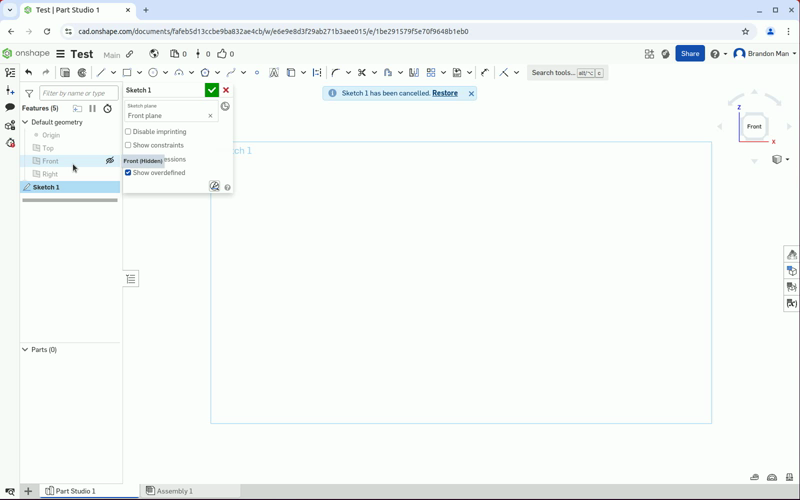
mouse_move(73, 352)
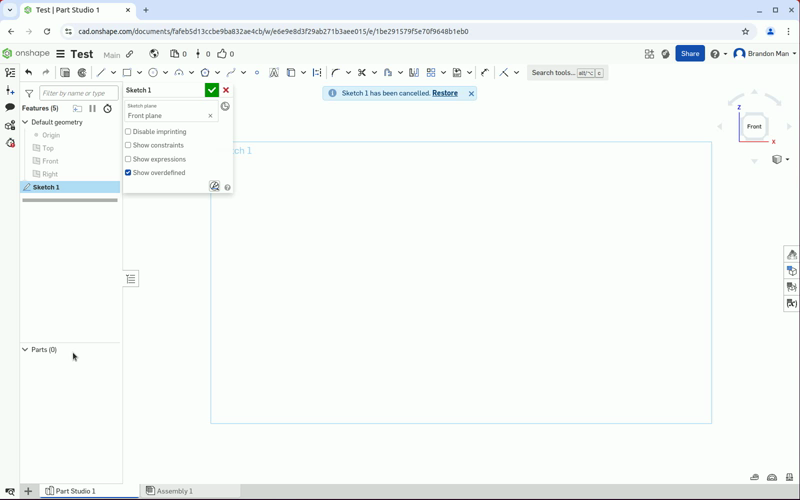
key(y)
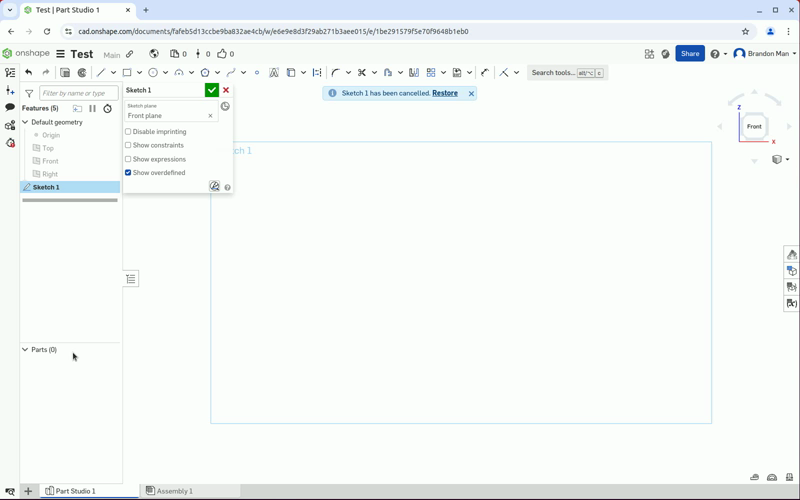
key(a)
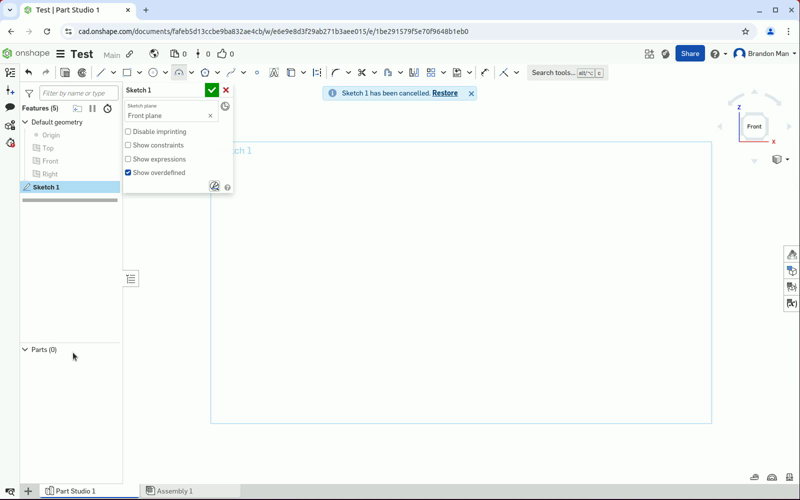
key_down(shift)
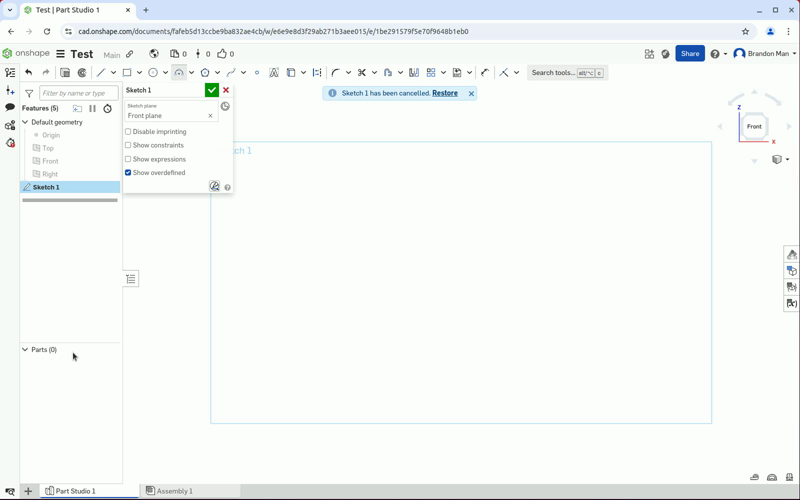
mouse_move(353, 318)
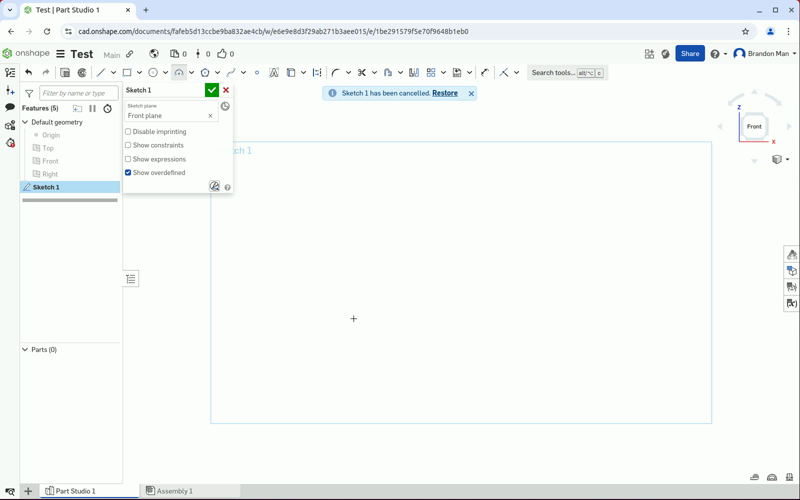
click(353, 318)
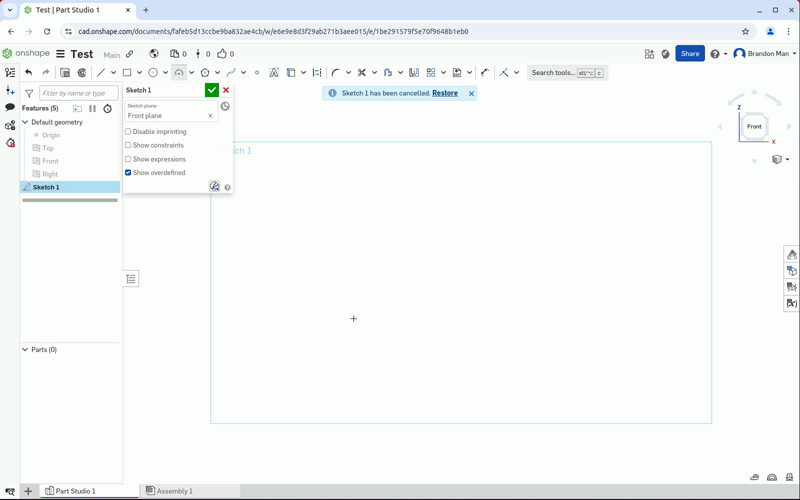
key_up(shift)
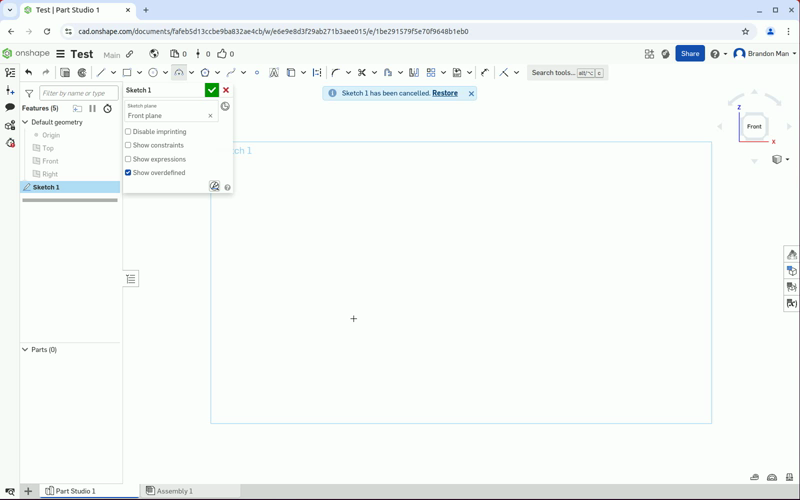
key_down(shift)
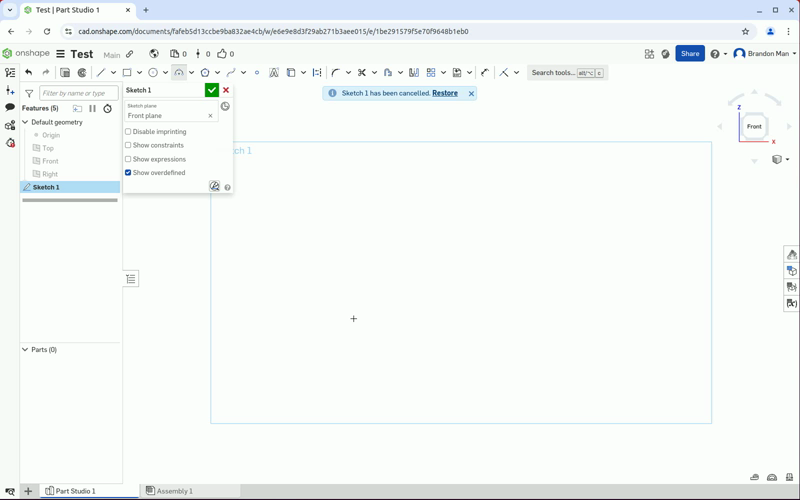
mouse_move(353, 249)
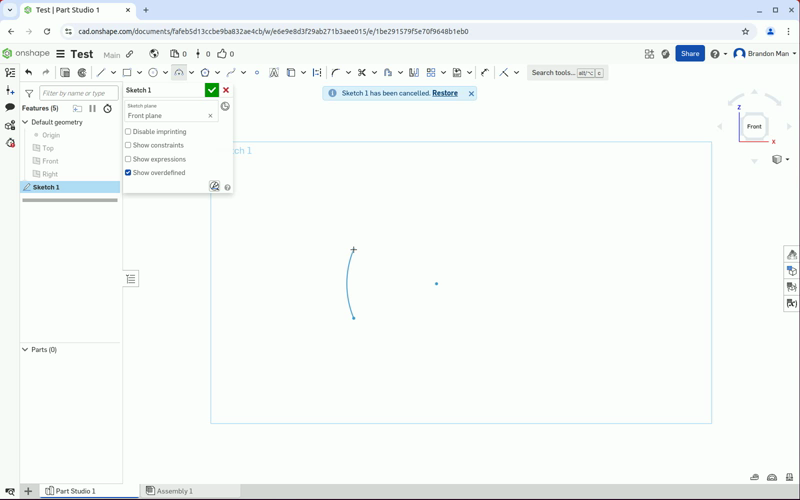
click(353, 249)
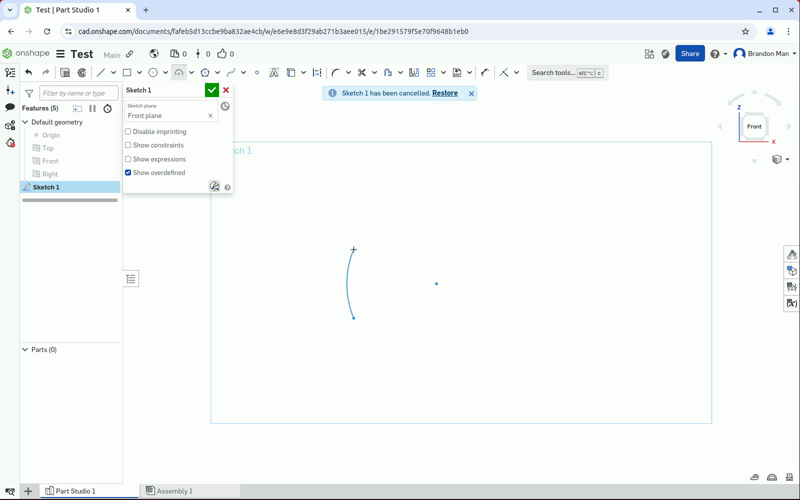
mouse_move(568, 283)
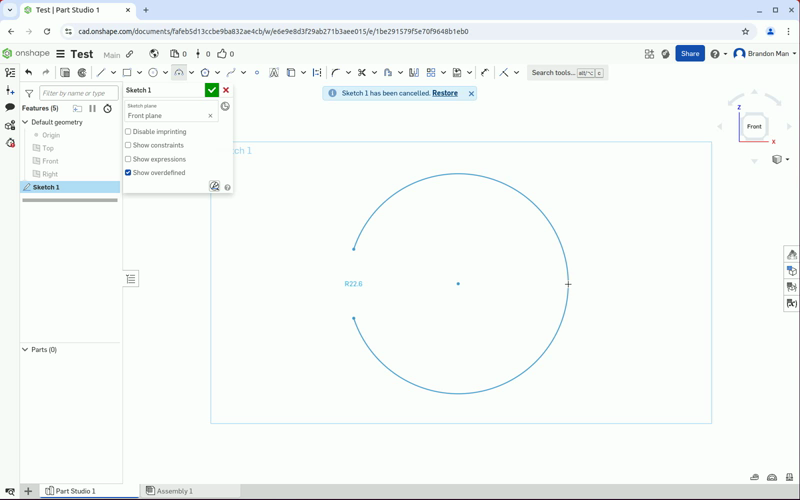
click(568, 283)
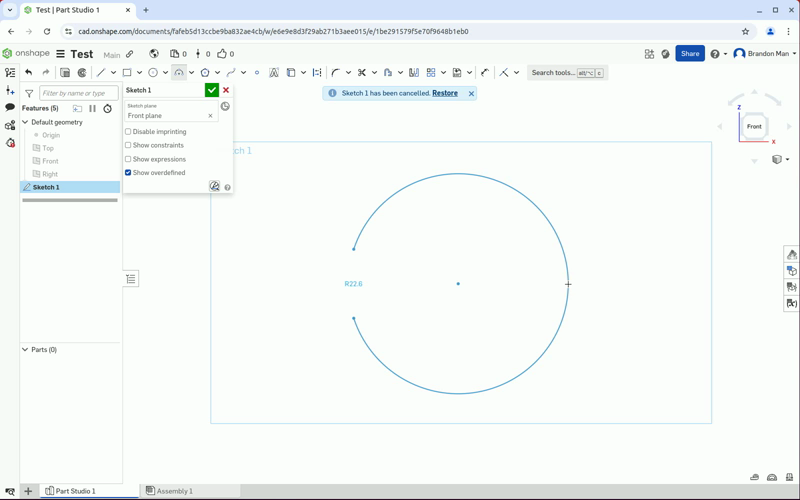
key_up(shift)
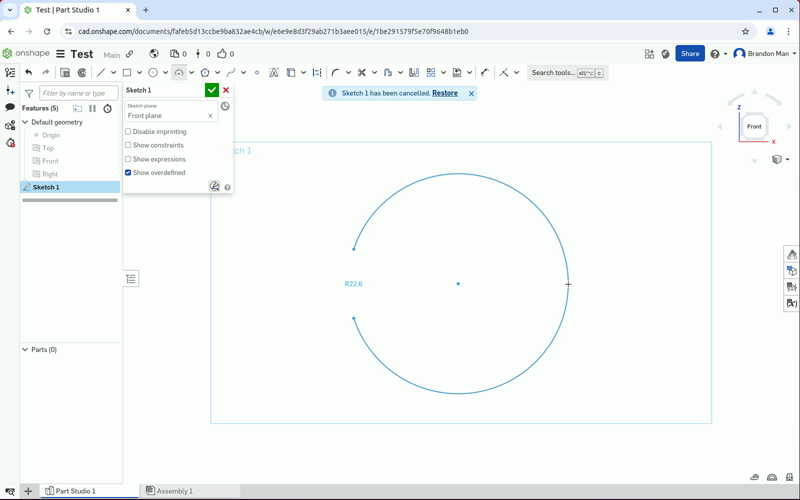
key(esc)
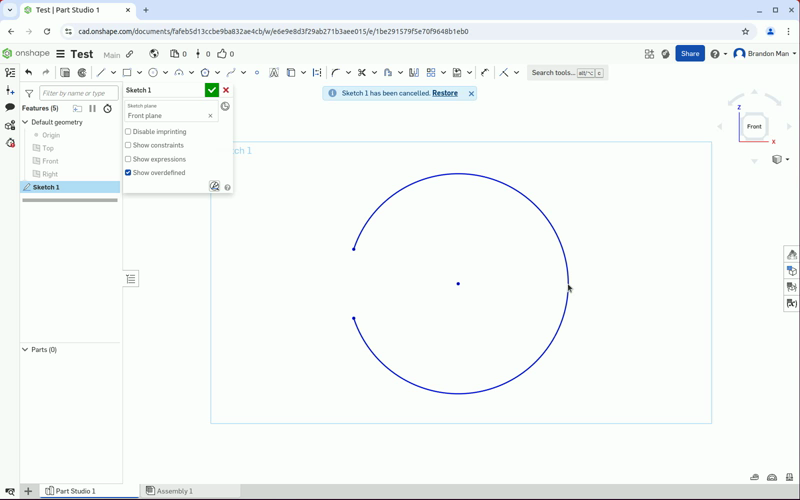
key(l)
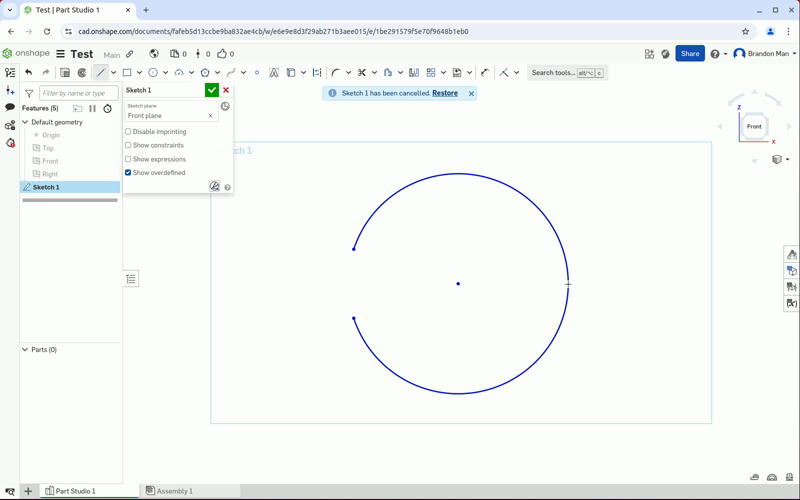
mouse_move(353, 249)
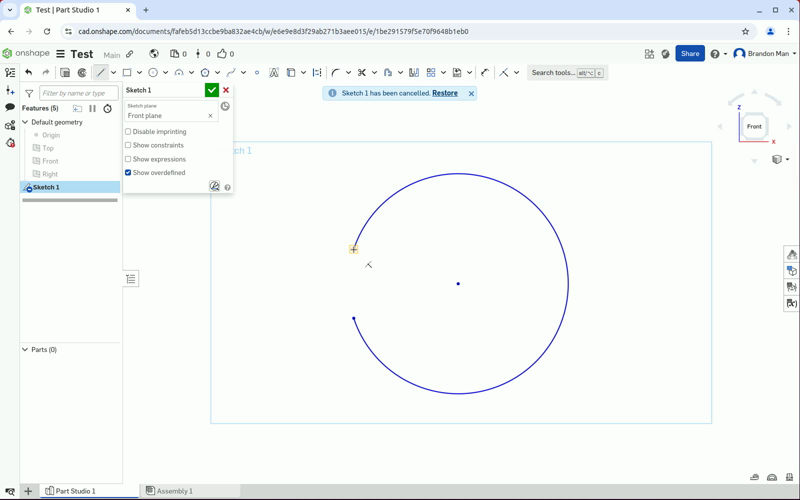
click(353, 249)
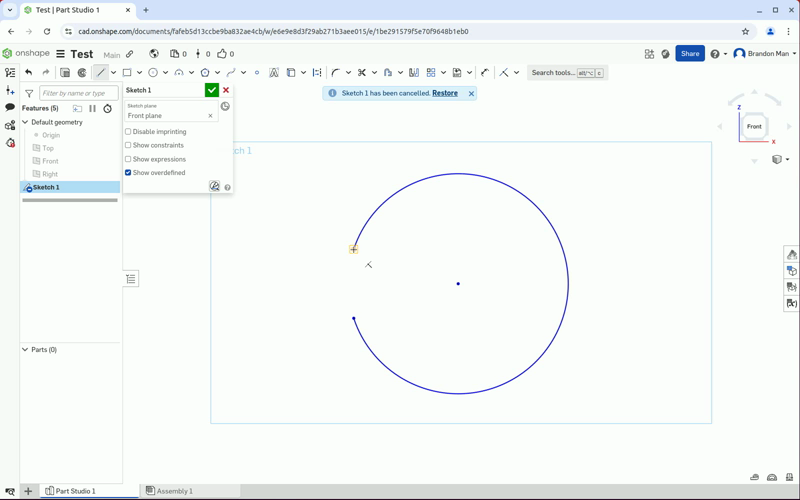
key_down(shift)
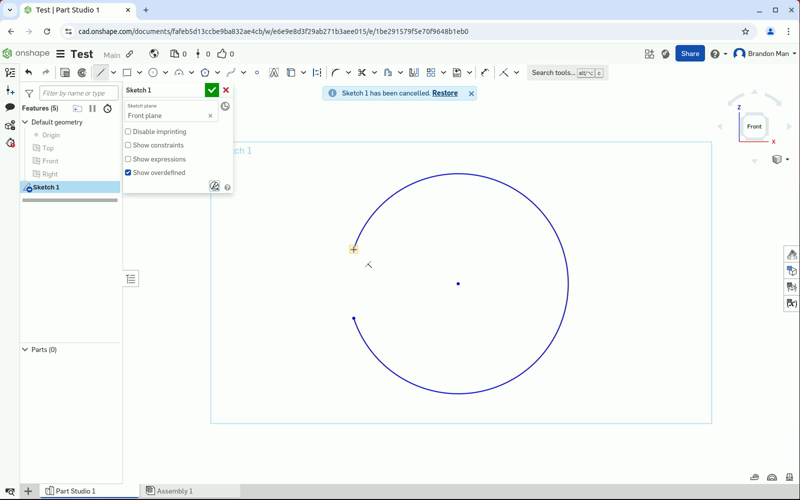
mouse_move(353, 318)
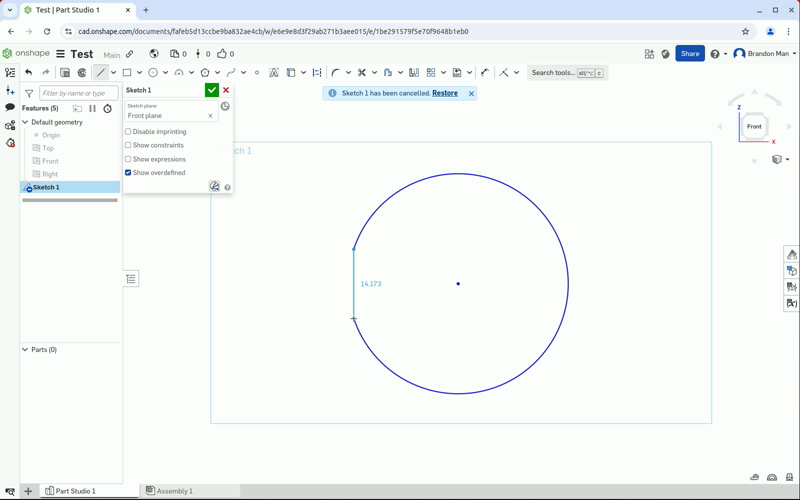
key_up(shift)
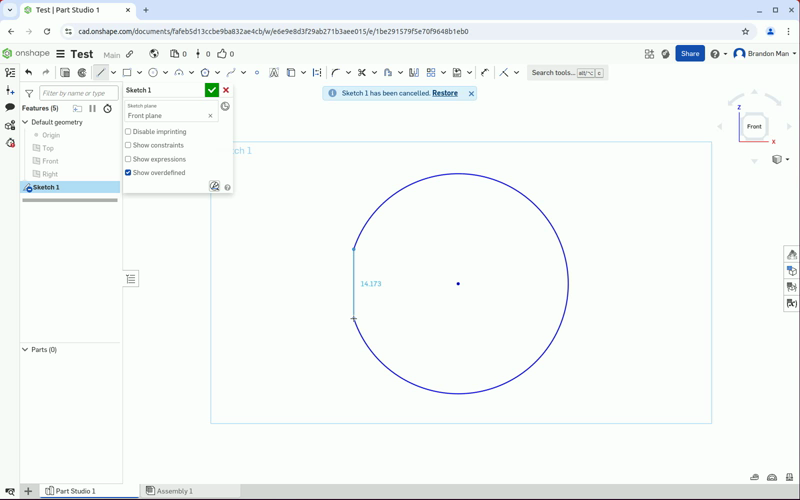
click(353, 318)
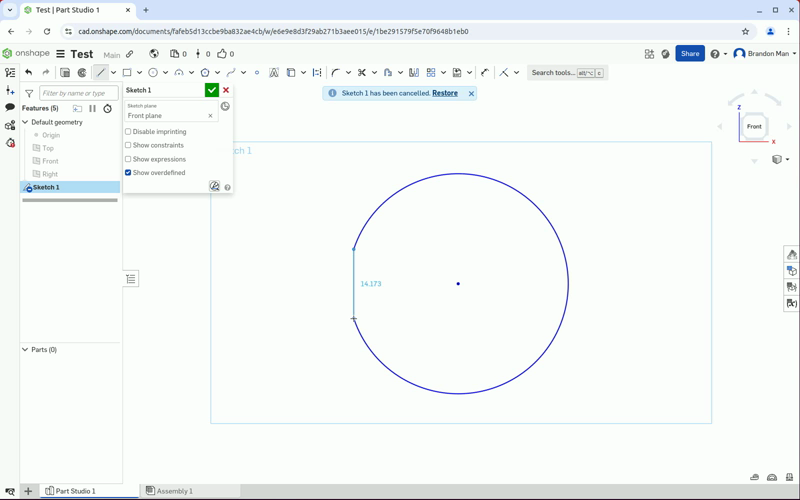
key(esc)
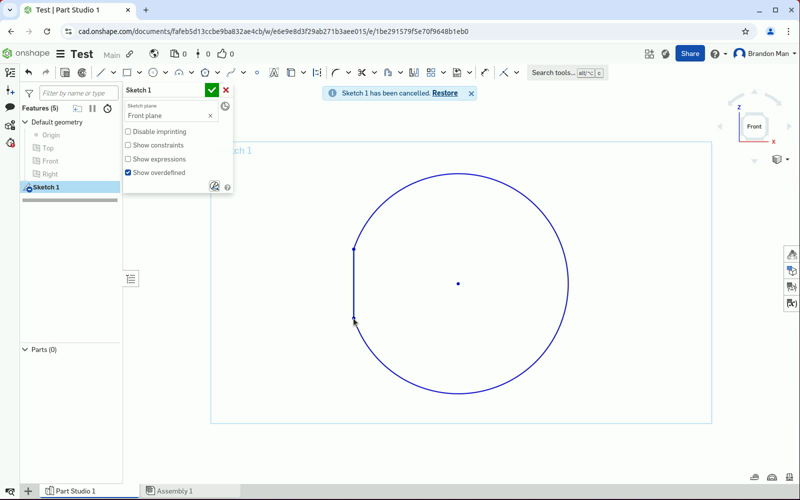
key(c)
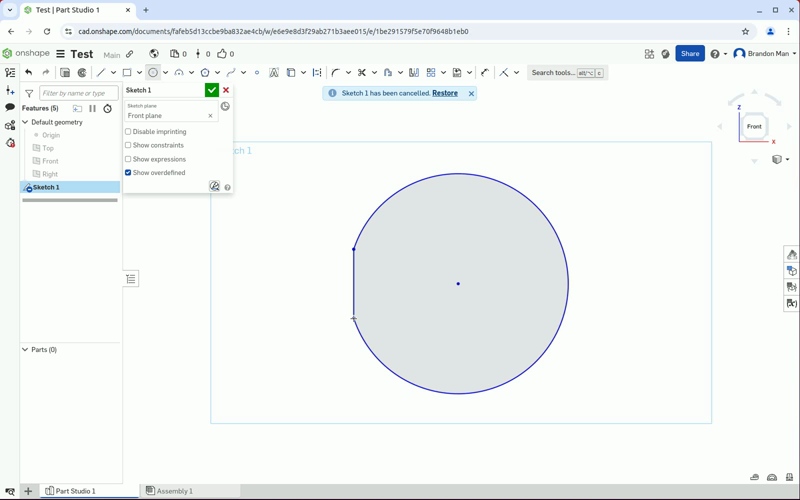
key_down(shift)
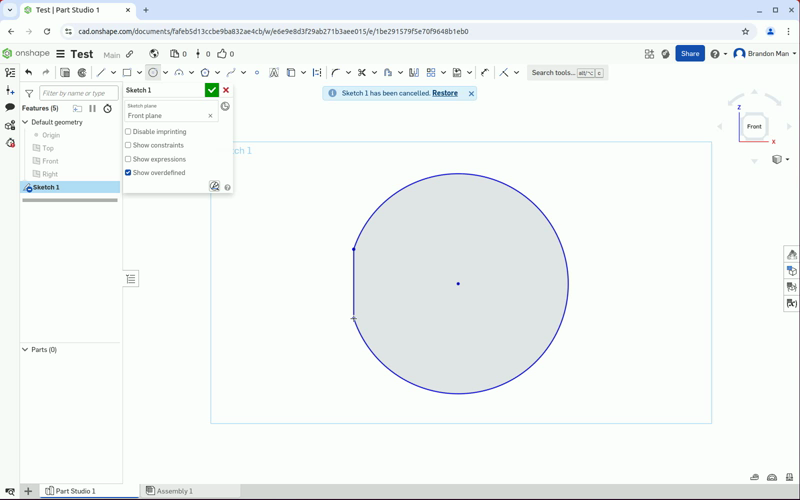
mouse_move(459, 283)
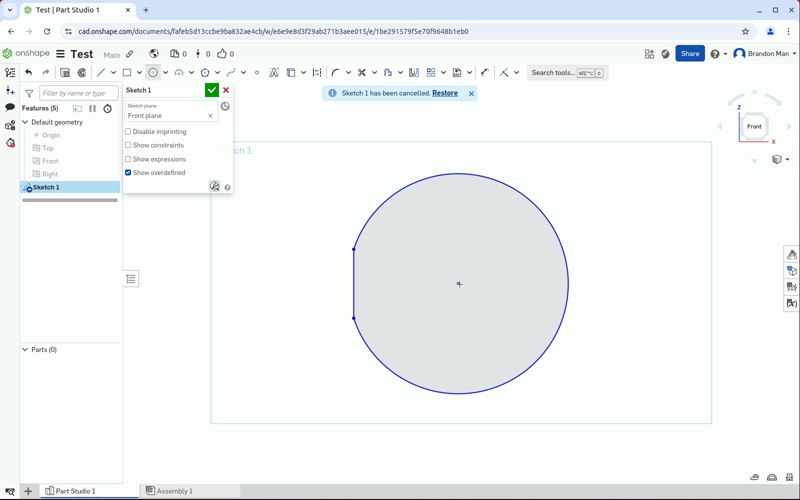
scroll(6)
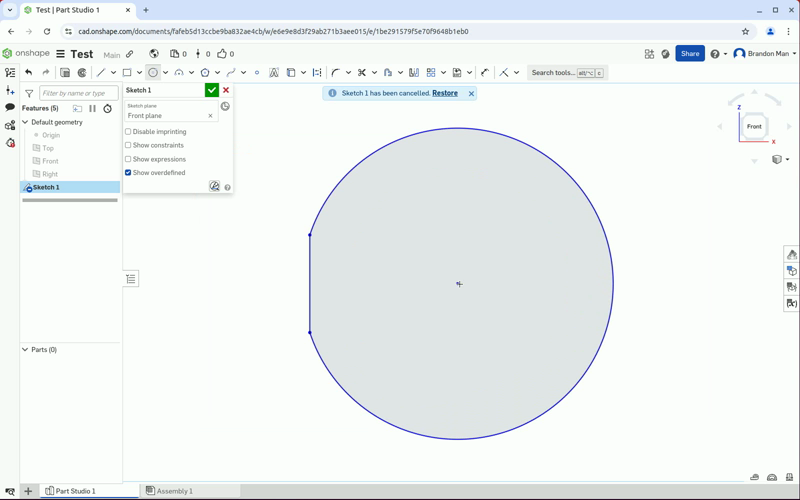
scroll(6)
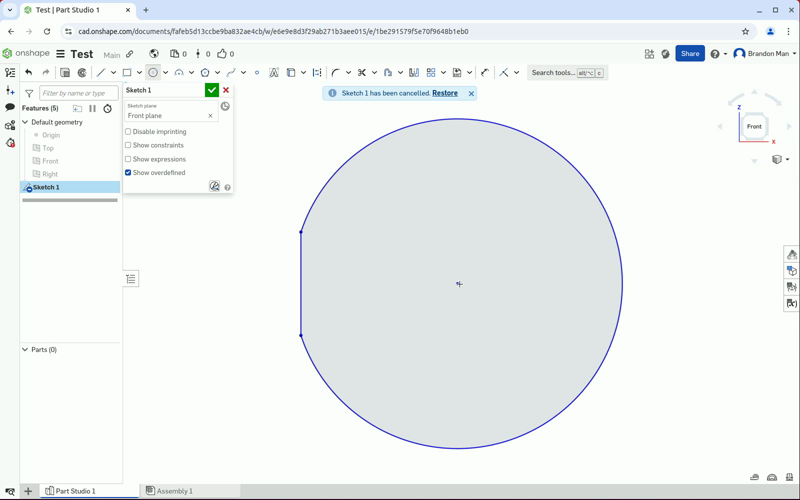
scroll(6)
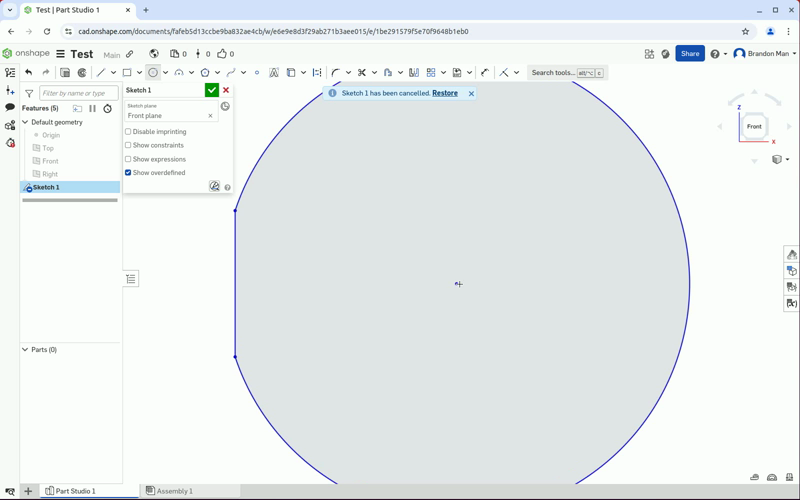
scroll(6)
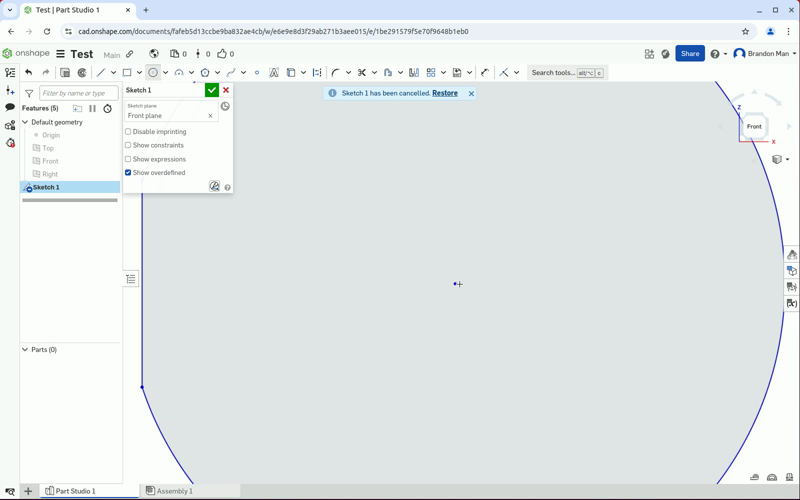
scroll(6)
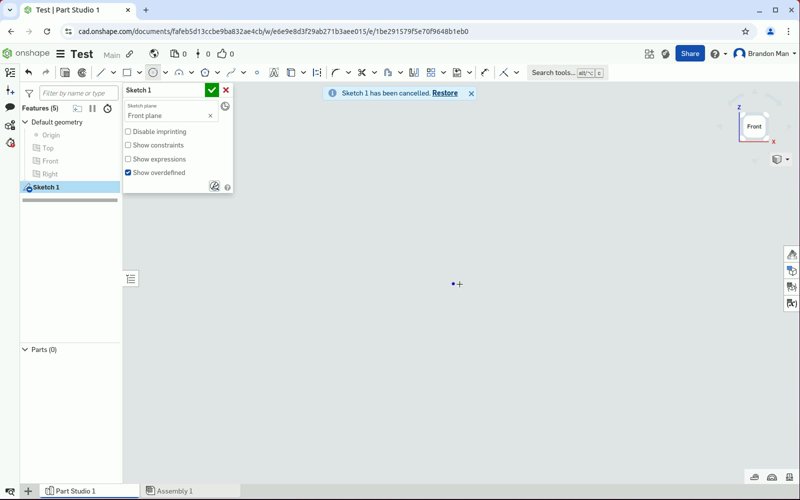
scroll(6)
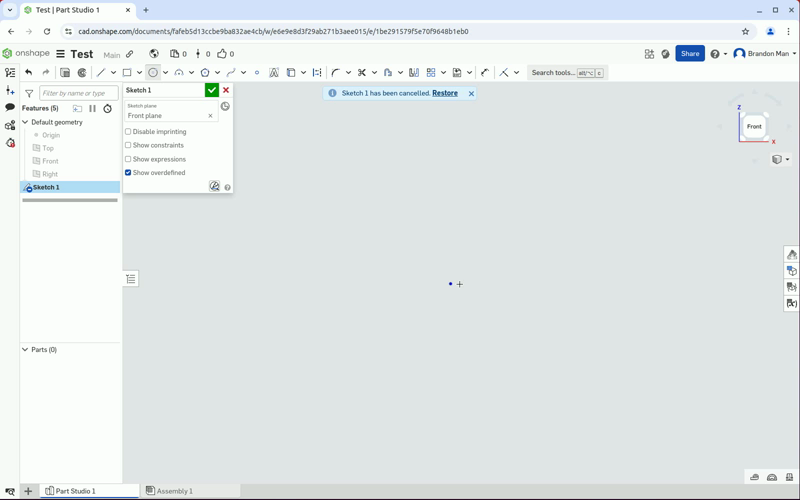
scroll(6)
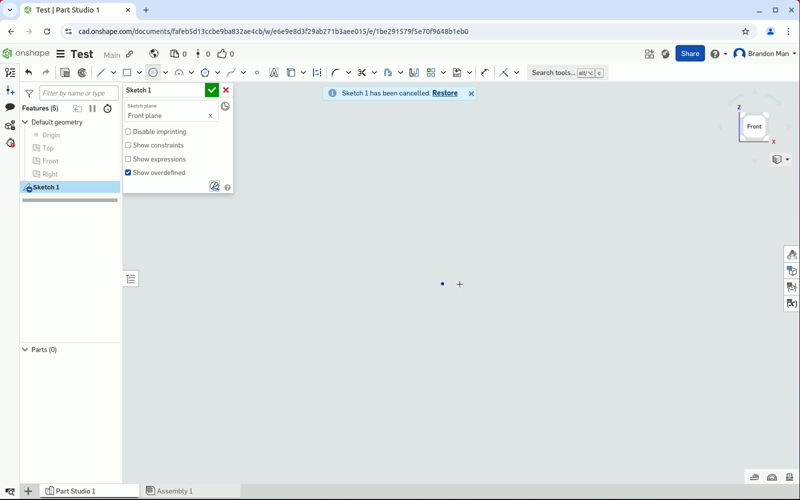
click(459, 283)
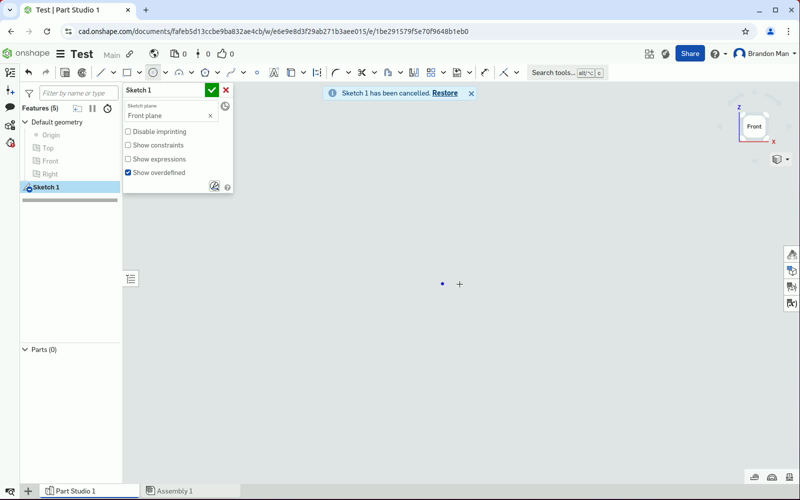
scroll(-6)
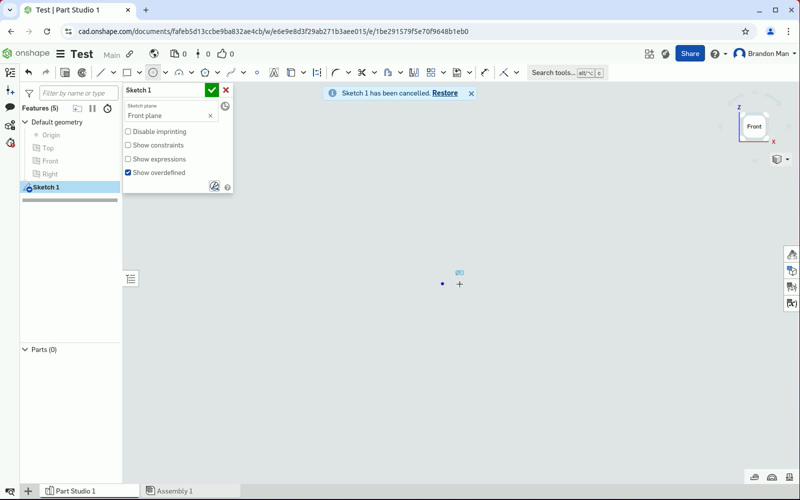
scroll(-6)
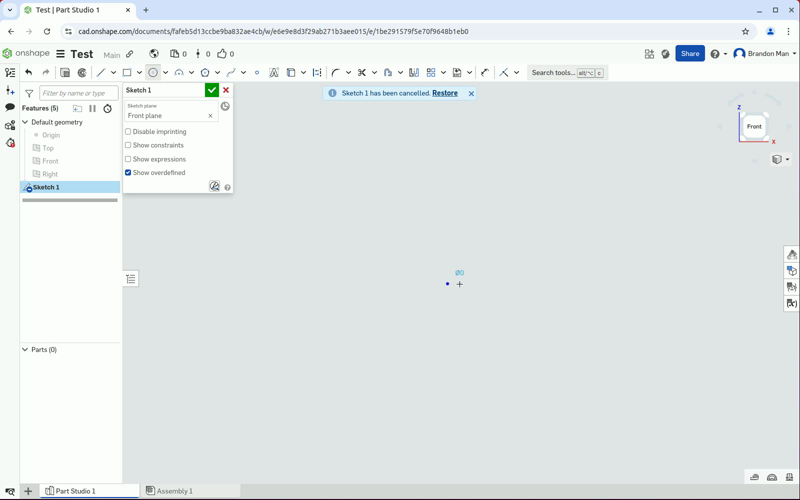
scroll(-6)
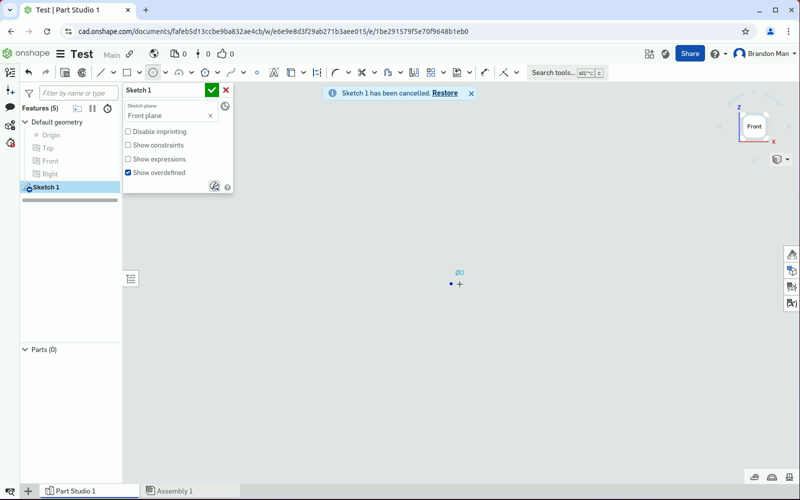
scroll(-6)
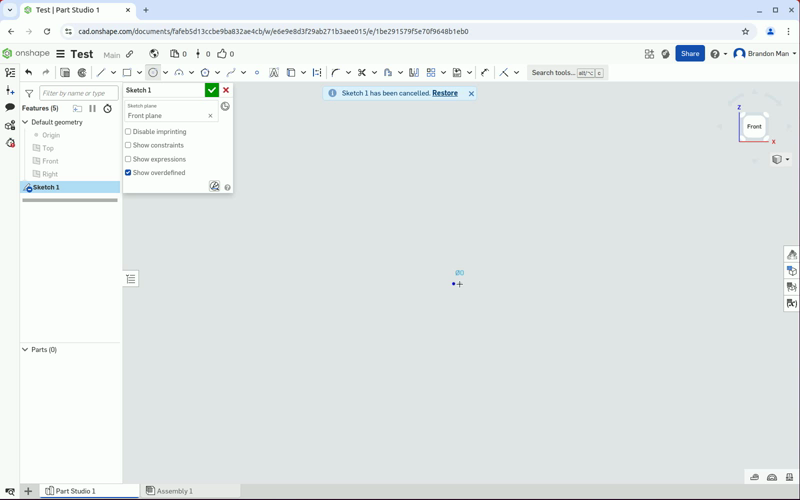
scroll(-6)
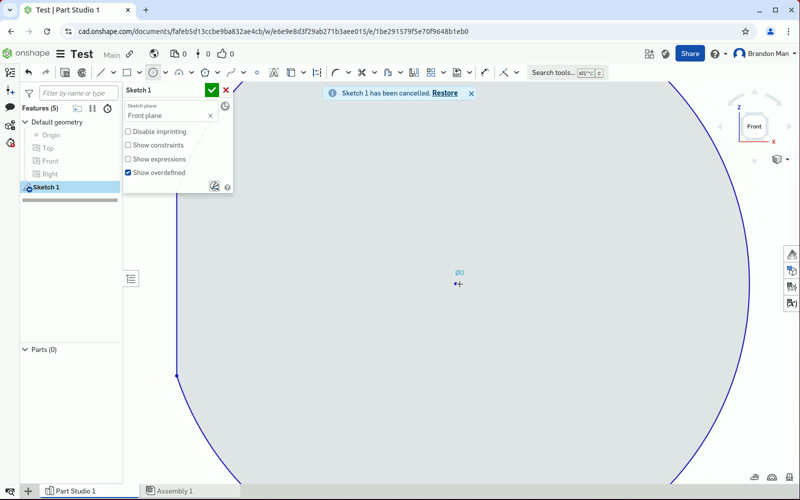
scroll(-6)
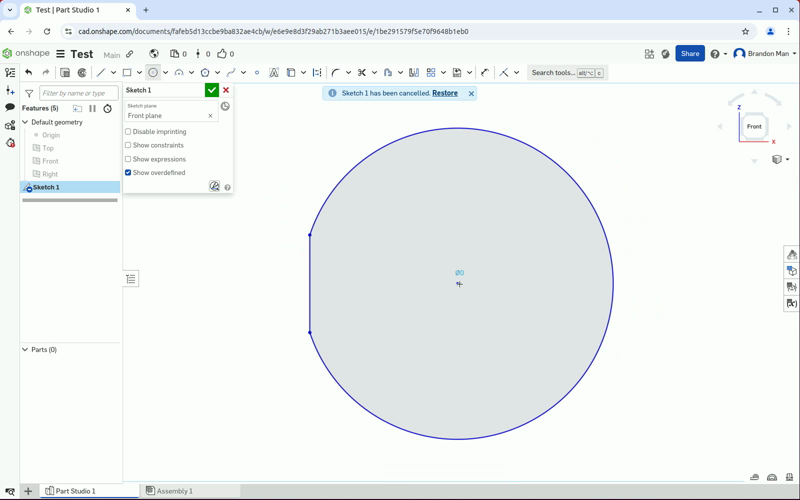
scroll(-6)
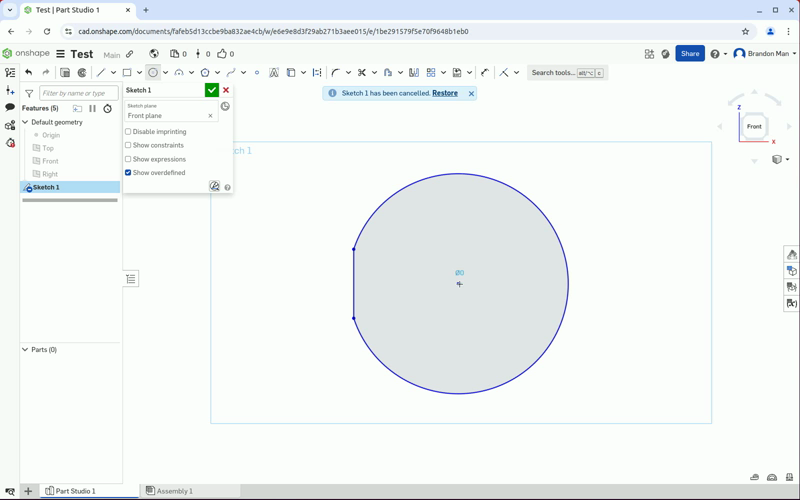
key_up(shift)
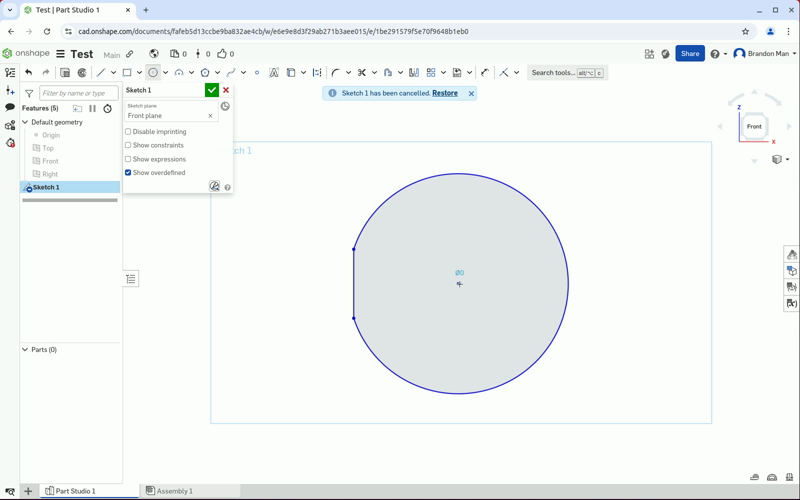
mouse_move(466, 283)
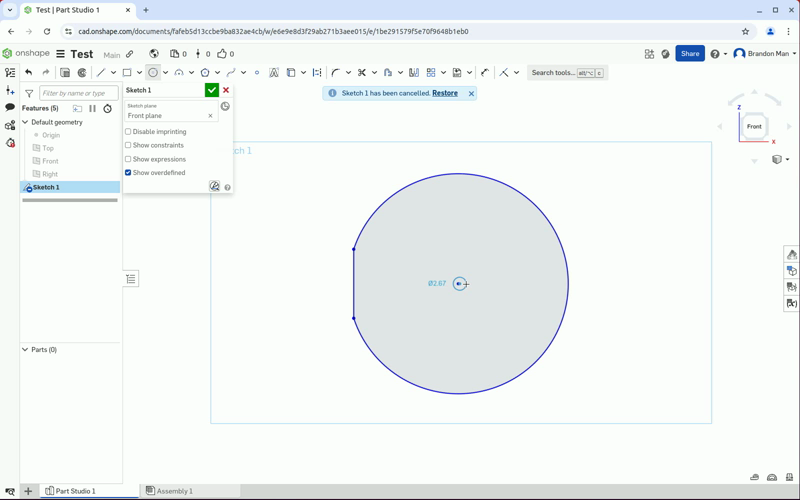
click(466, 283)
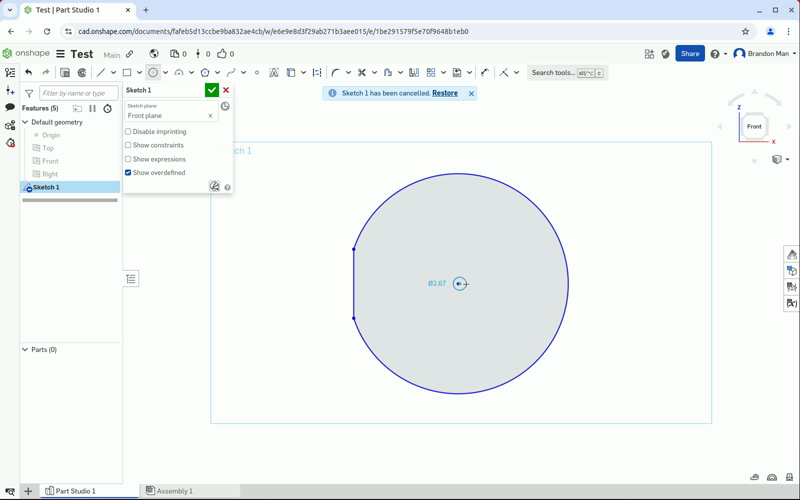
key(esc)
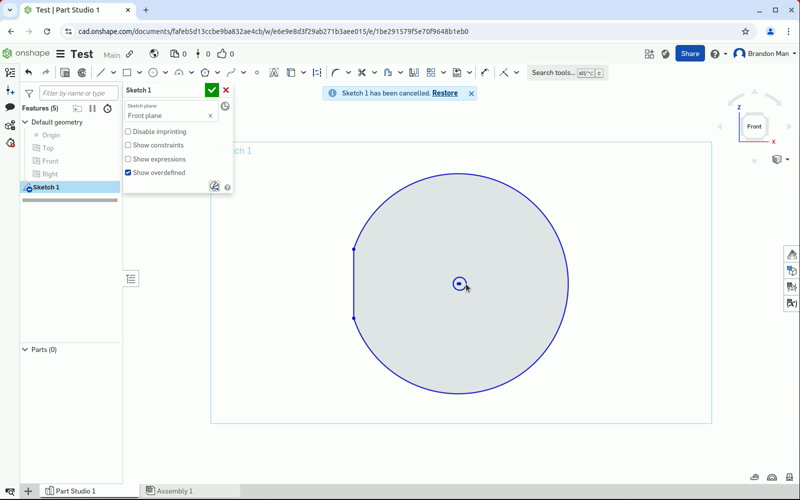
mouse_move(503, 246)
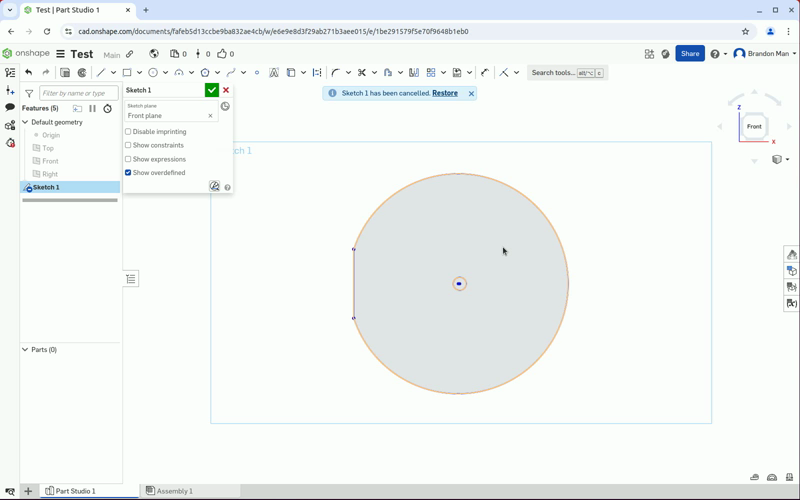
click(503, 246)
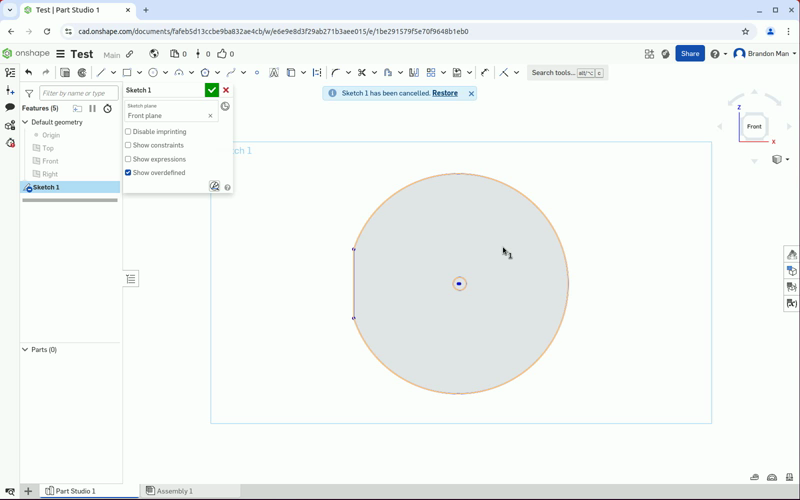
mouse_move(73, 352)
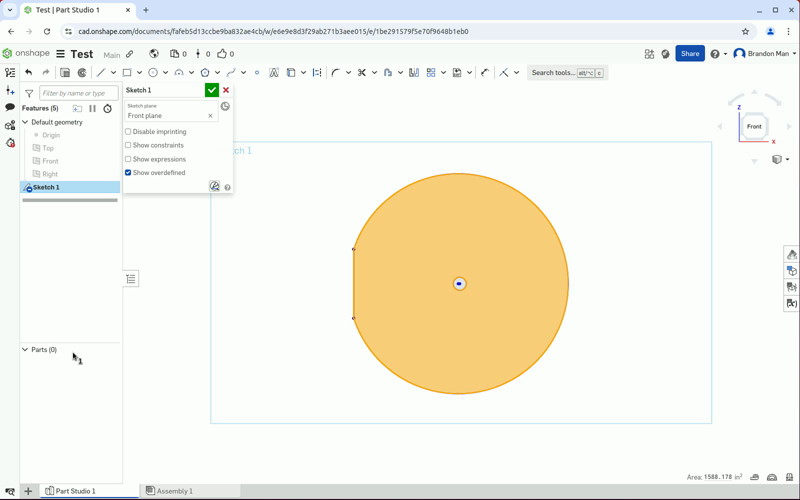
key(shift+y)
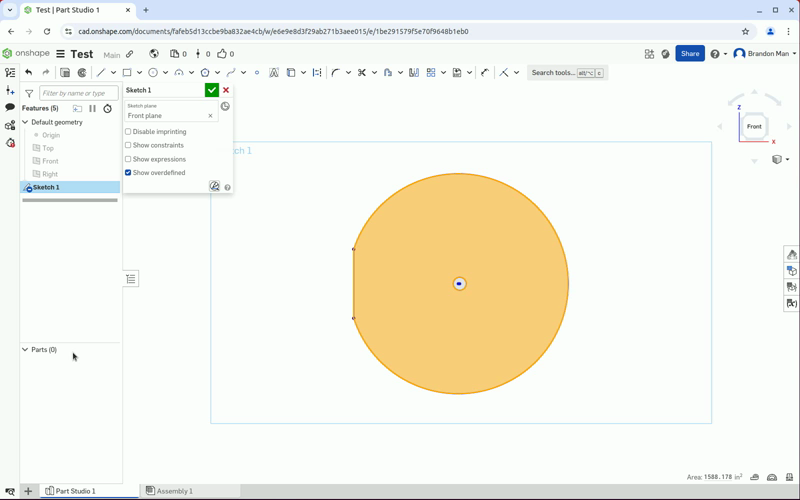
key(shift+e)
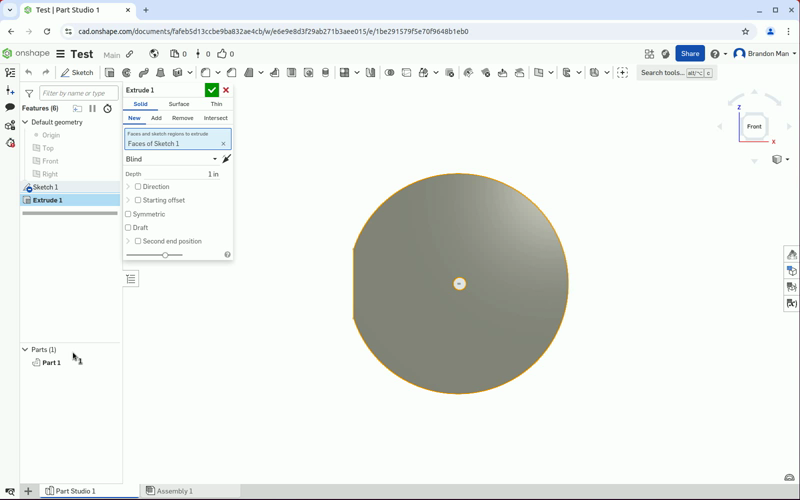
mouse_move(143, 106)
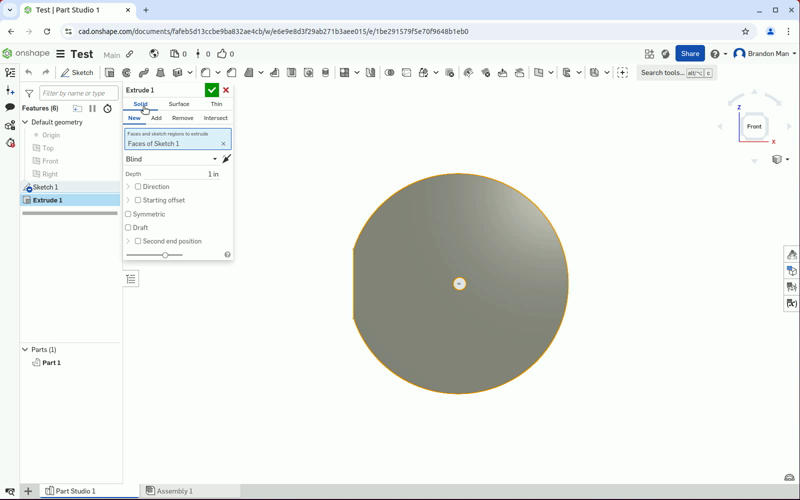
click(143, 106)
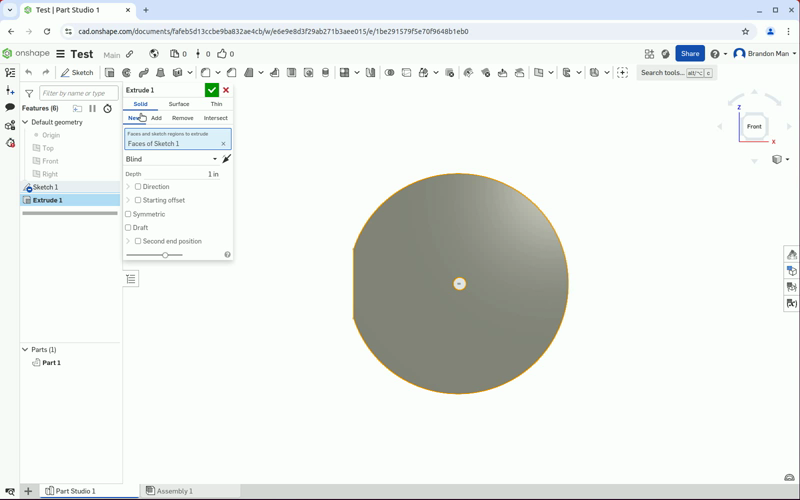
mouse_move(137, 120)
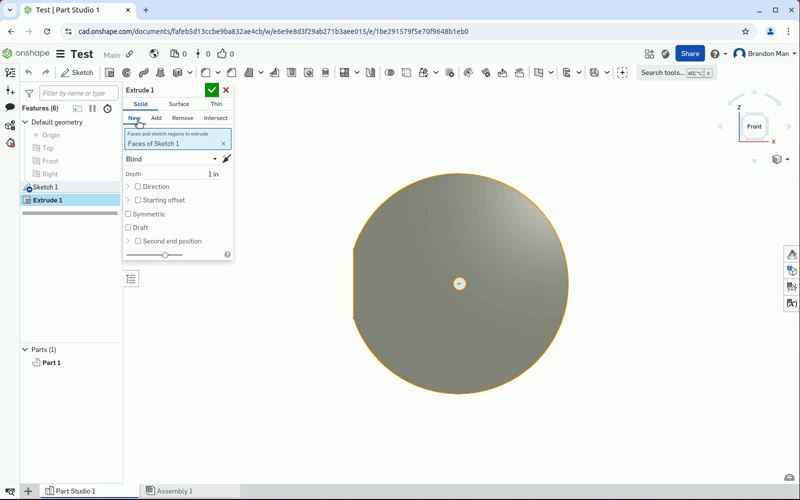
click(137, 120)
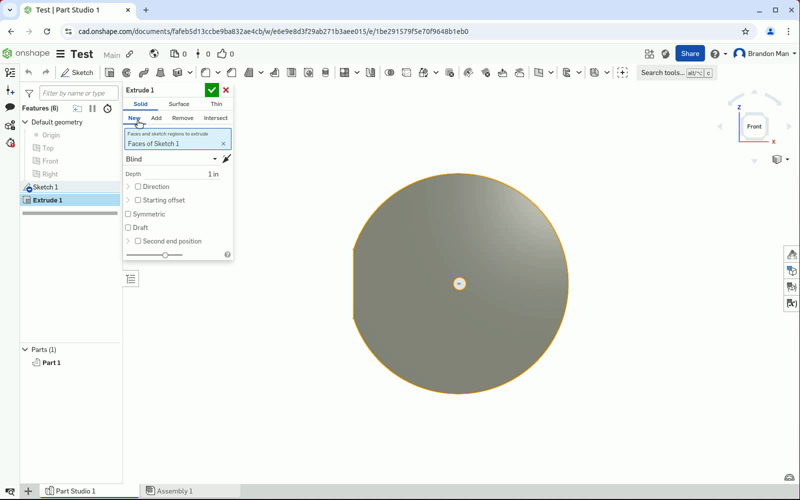
key(tab, 4)
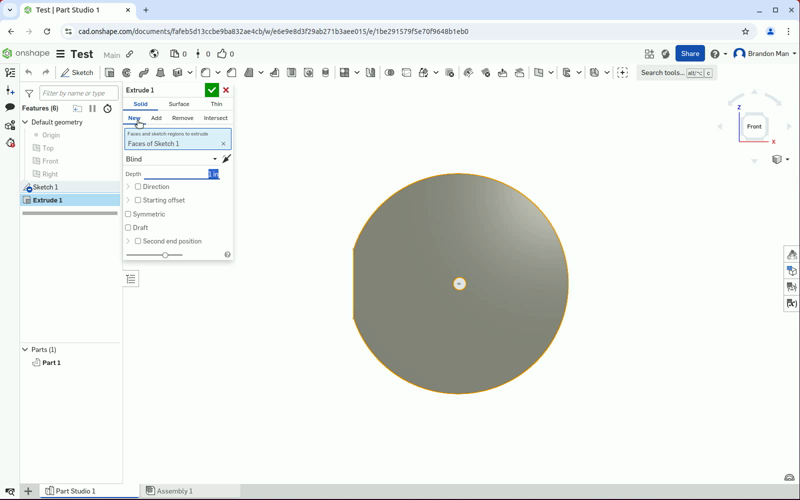
text(14.443)
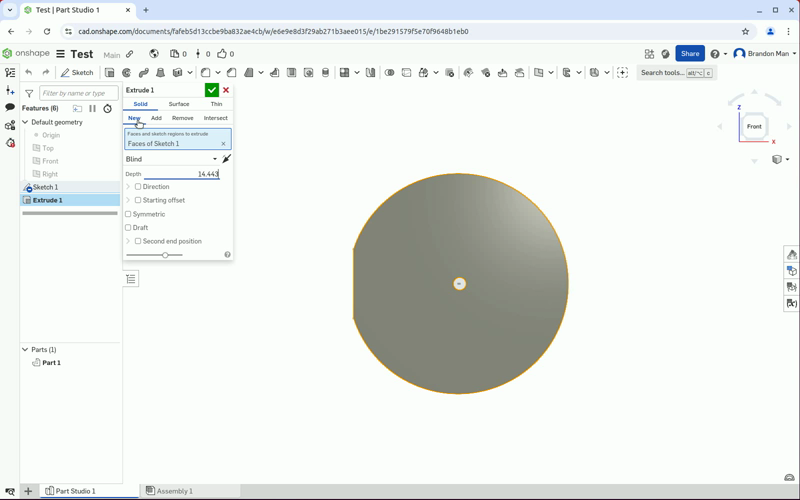
key(enter)
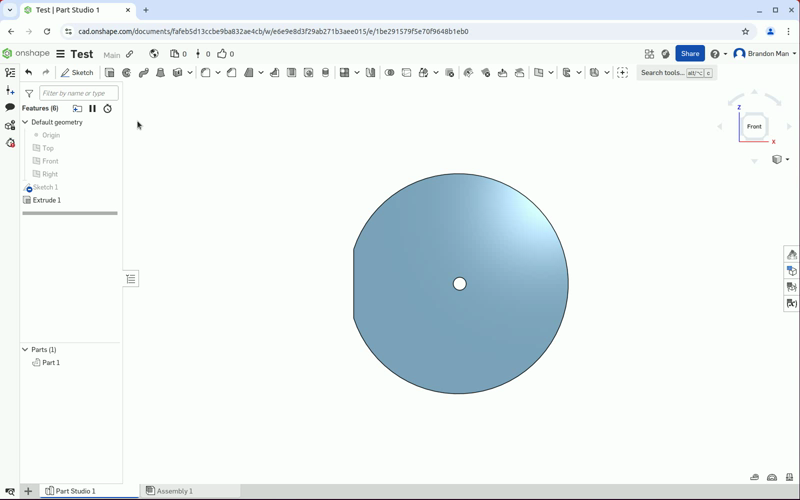
key(shift+h)
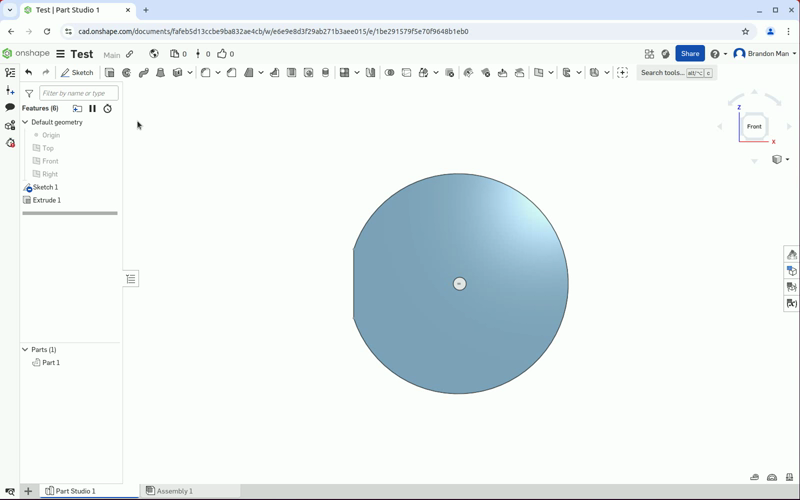
key(shift+h)
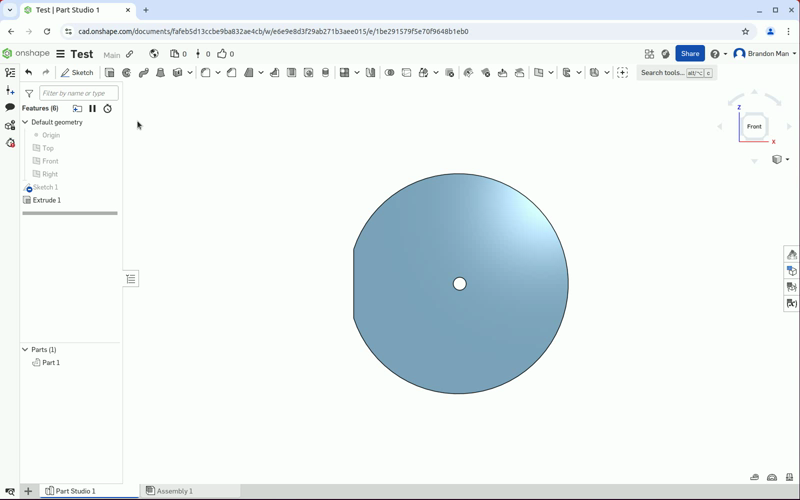
mouse_move(73, 189)
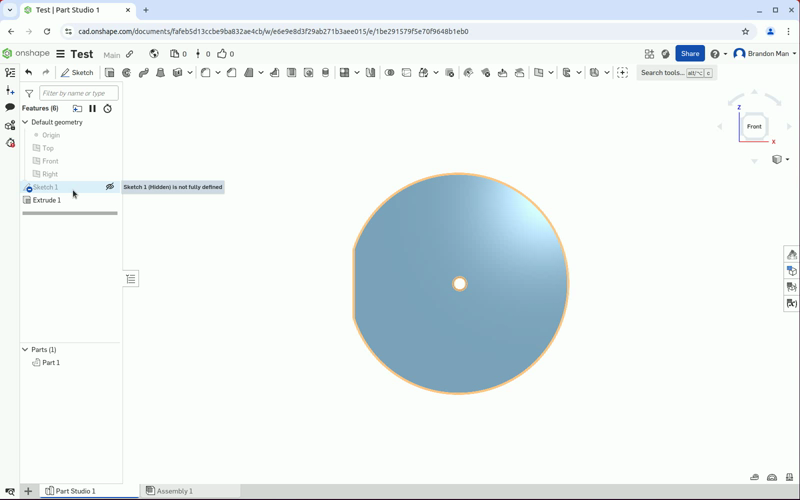
click(73, 189)
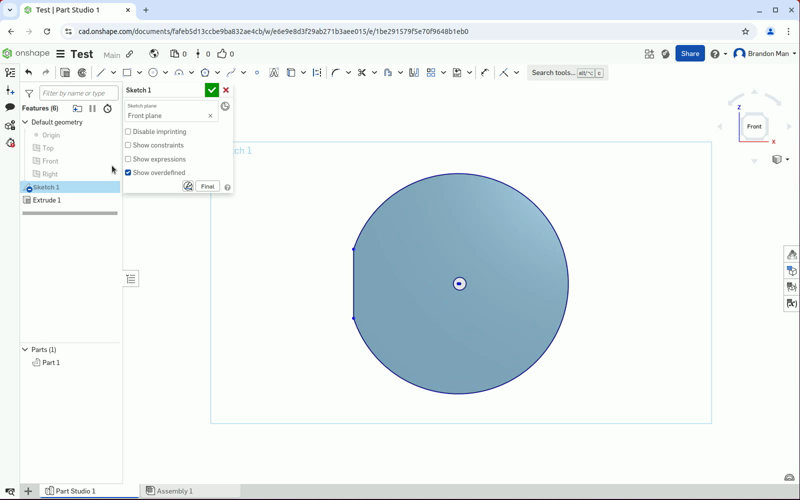
mouse_move(229, 92)
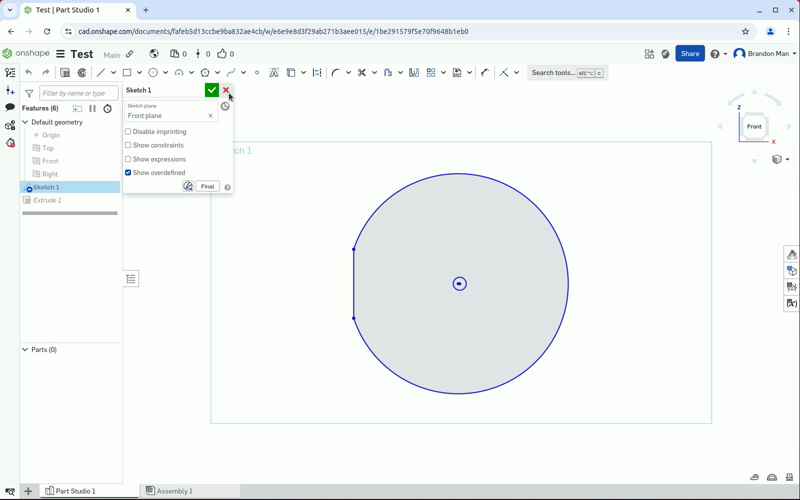
click(229, 92)
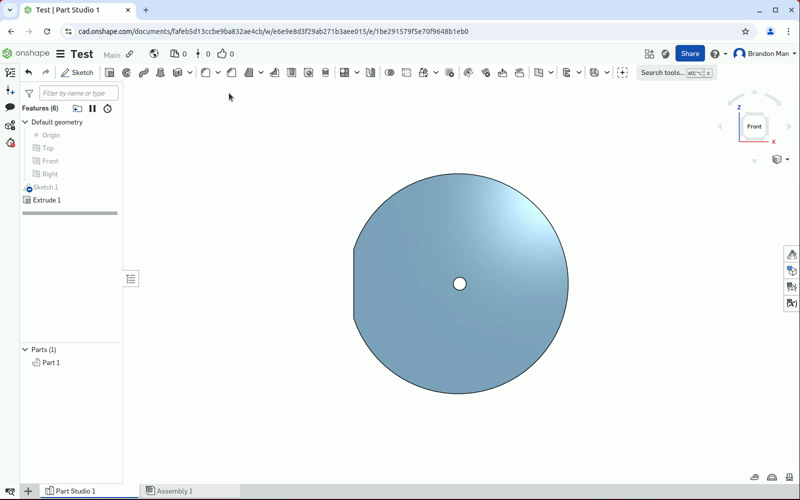
mouse_move(73, 352)
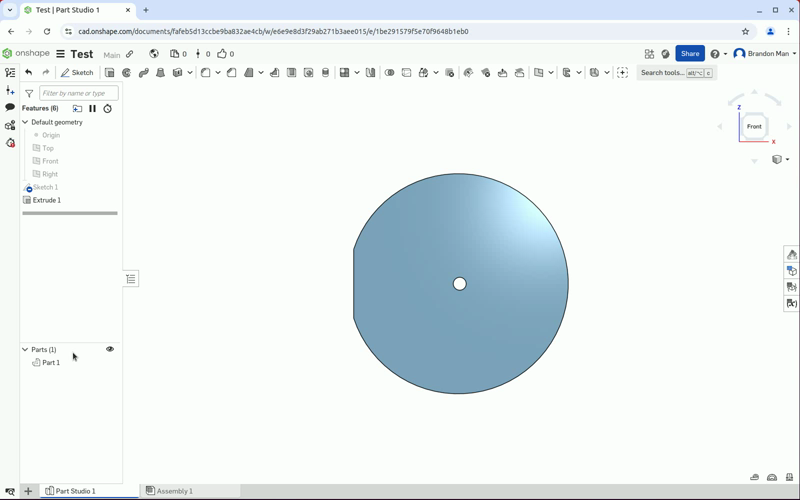
key(y)
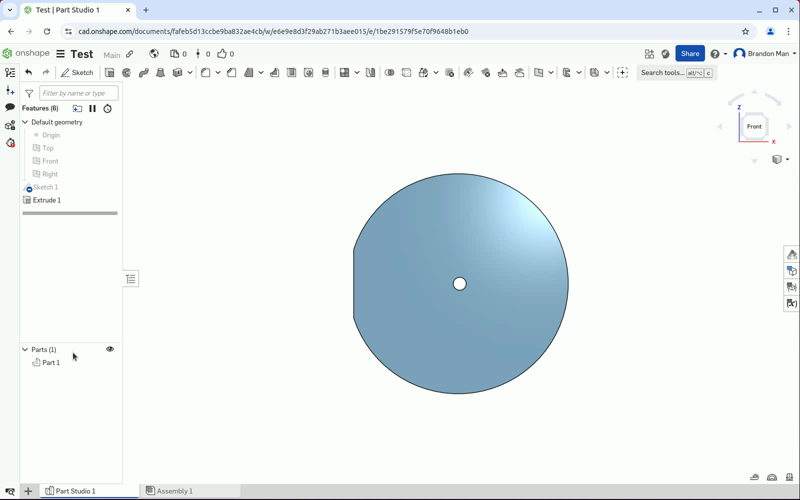
key(shift+p)
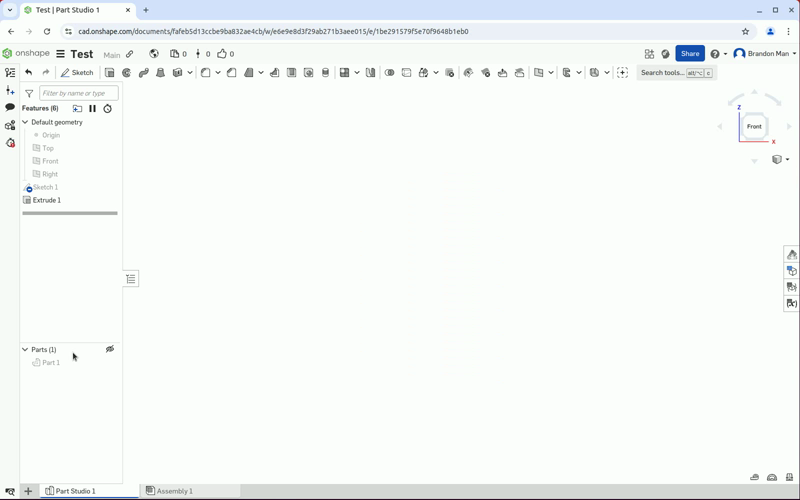
key(space)
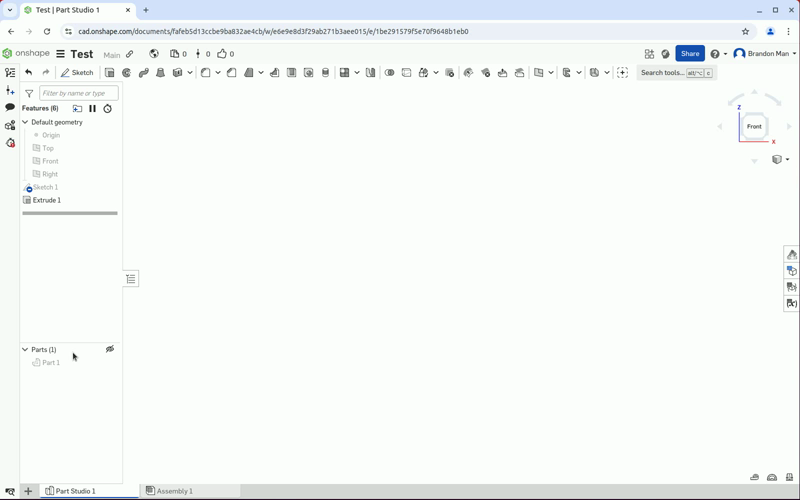
key_down(shift)
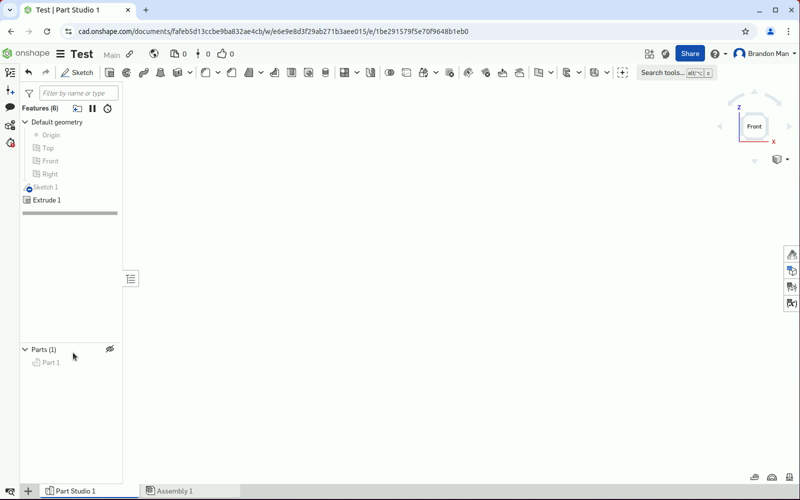
key(left)
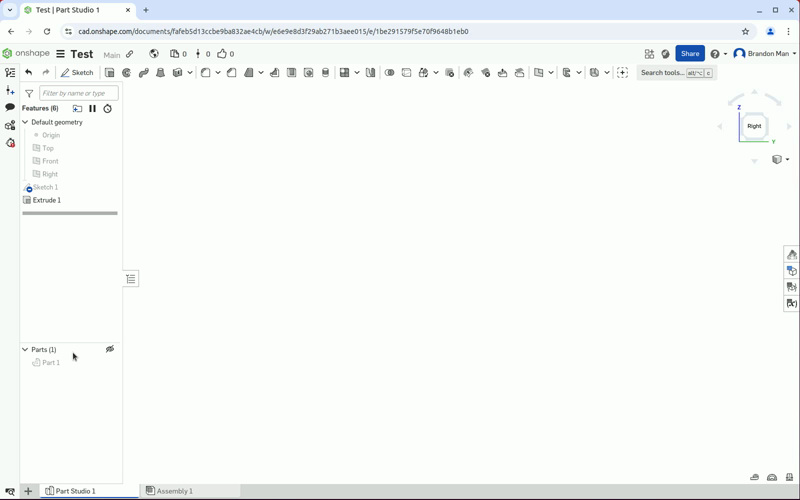
key_up(shift)
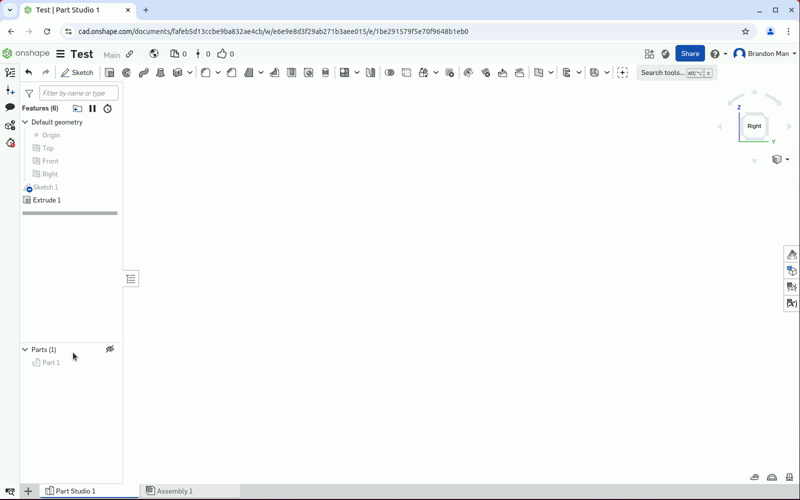
mouse_move(73, 352)
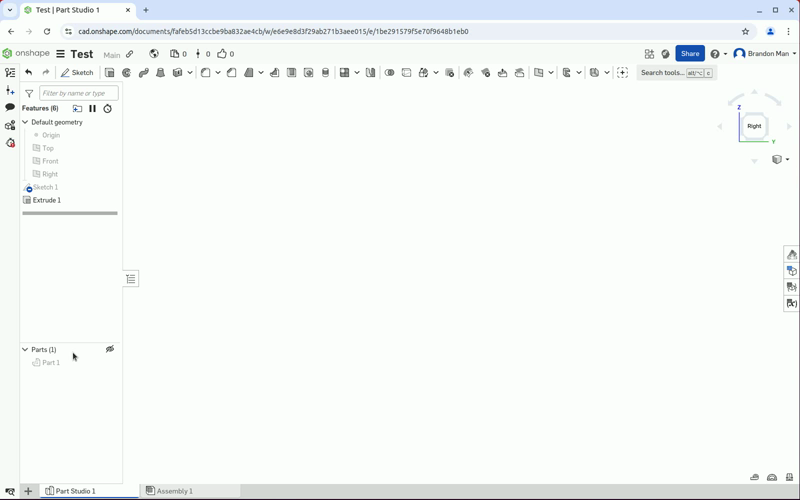
key(shift+y)
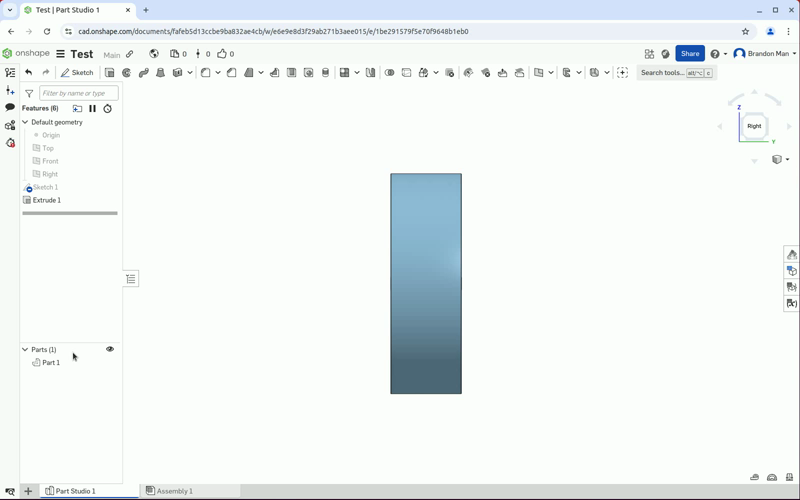
mouse_move(541, 75)
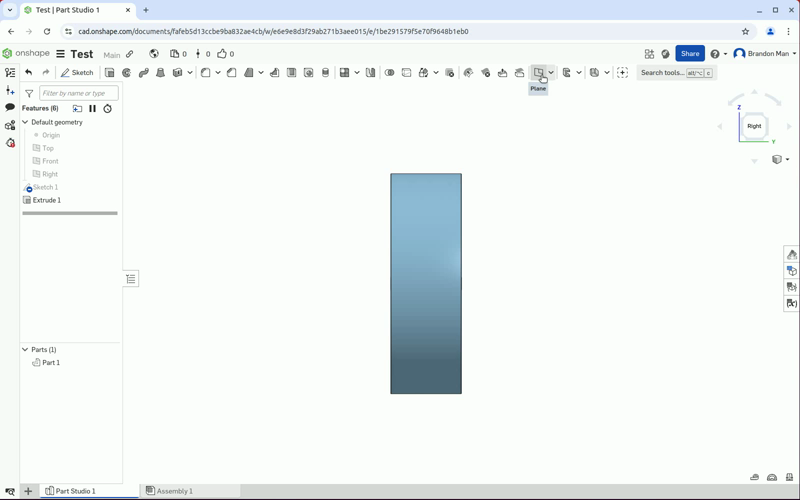
click(541, 75)
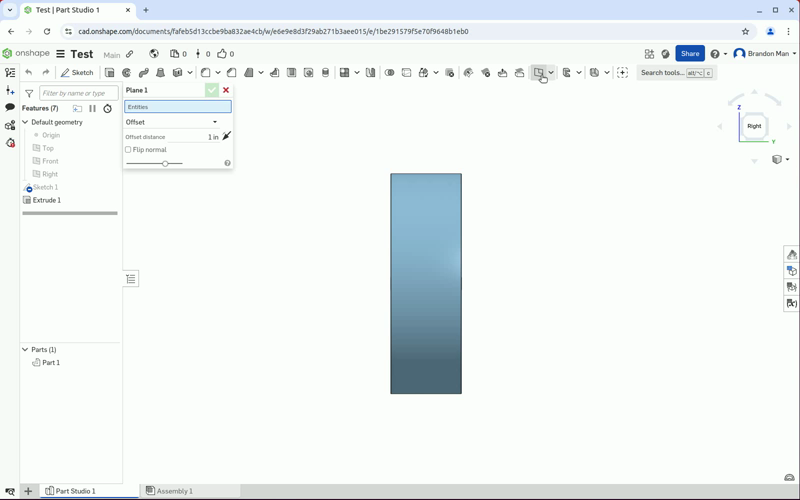
mouse_move(73, 176)
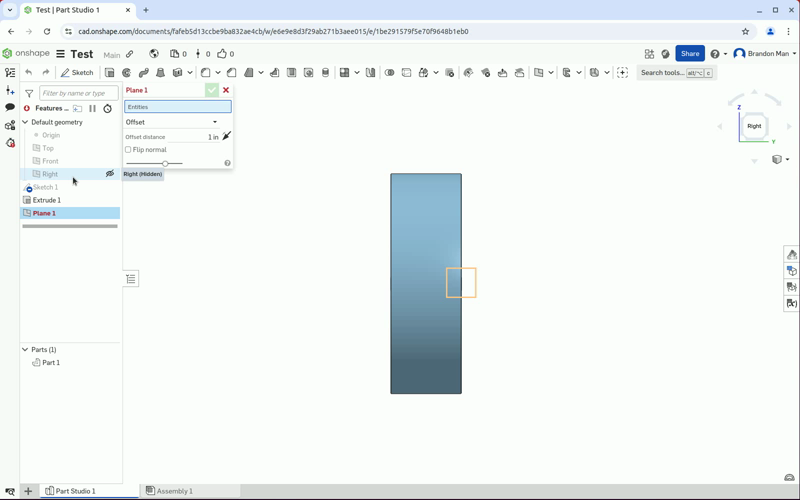
click(73, 176)
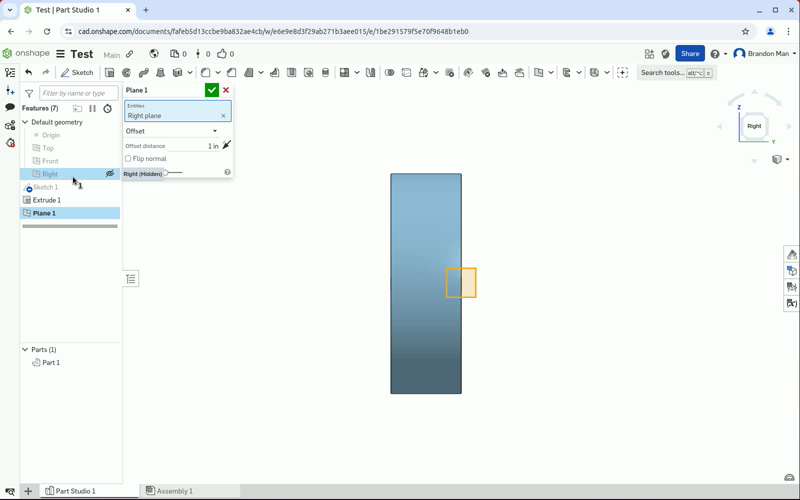
key(tab, 2)
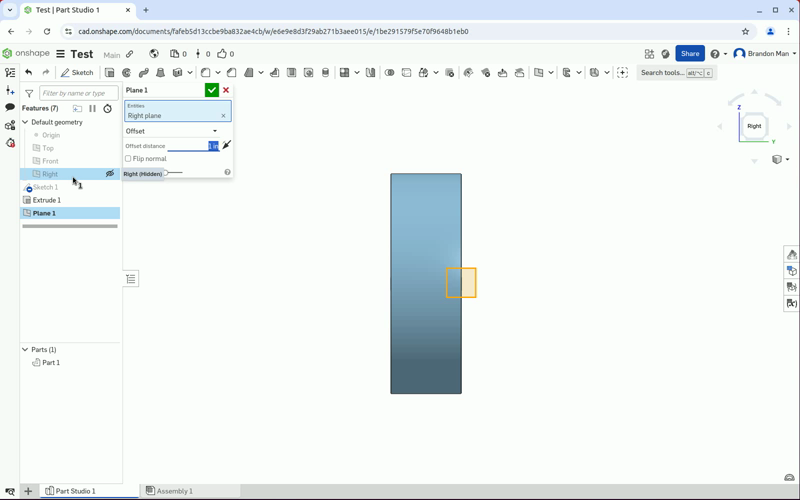
text(21.907)
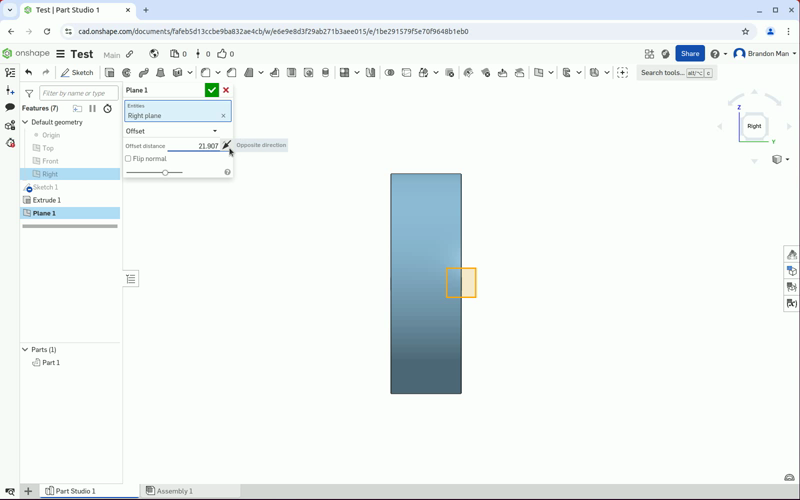
mouse_move(229, 147)
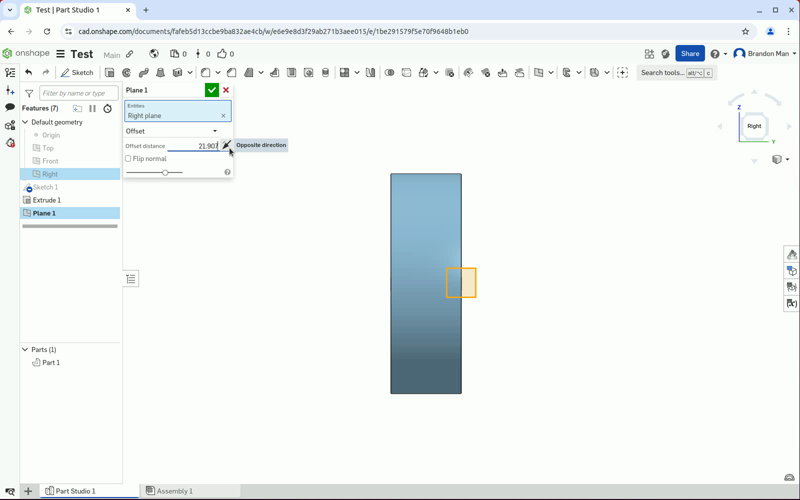
click(229, 147)
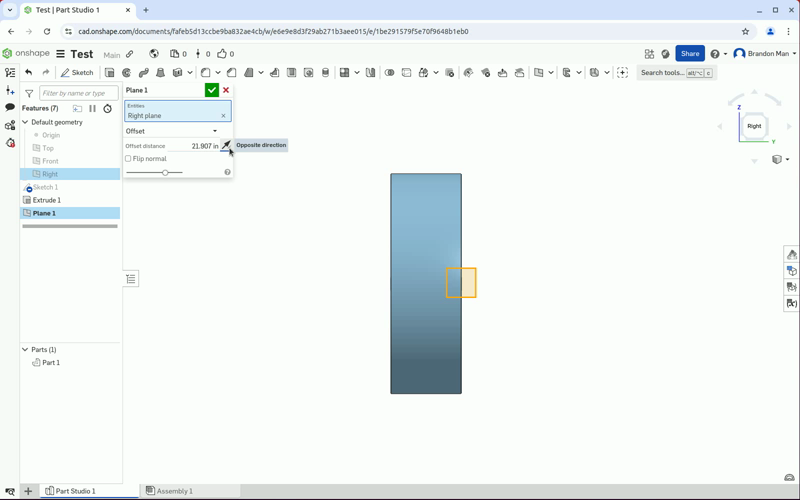
key(enter, 2)
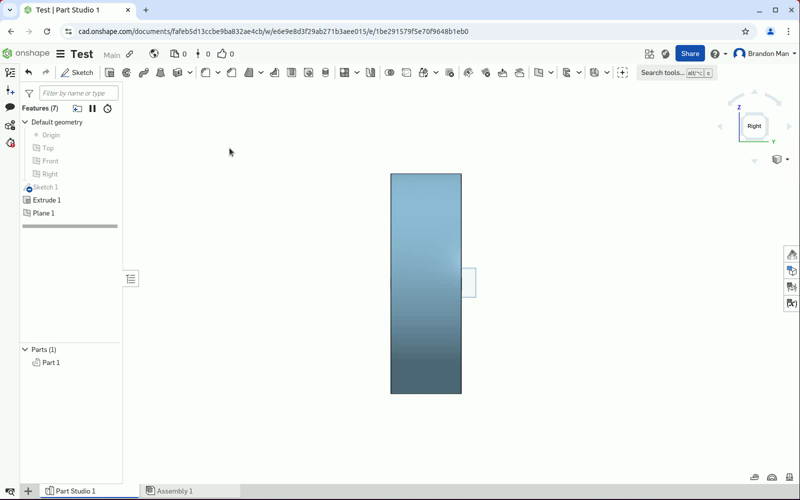
key(shift+s)
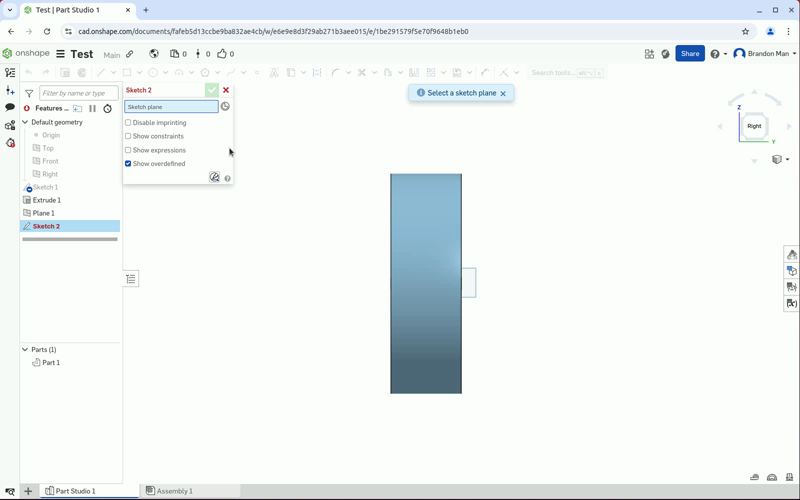
mouse_move(73, 215)
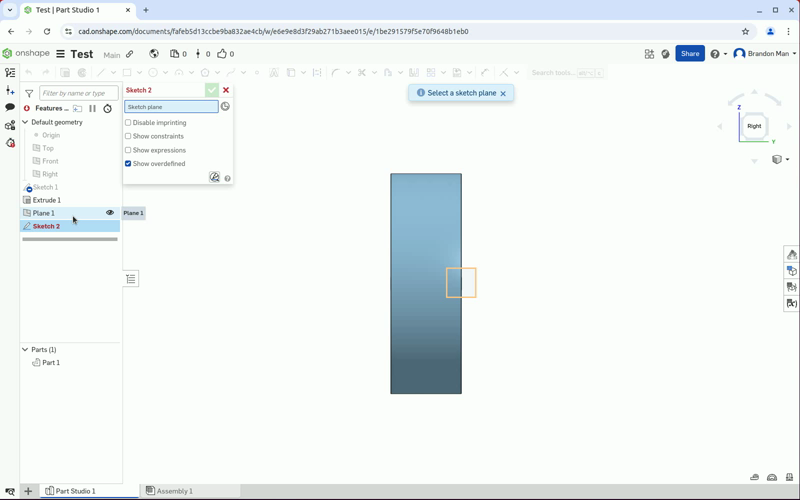
click(73, 215)
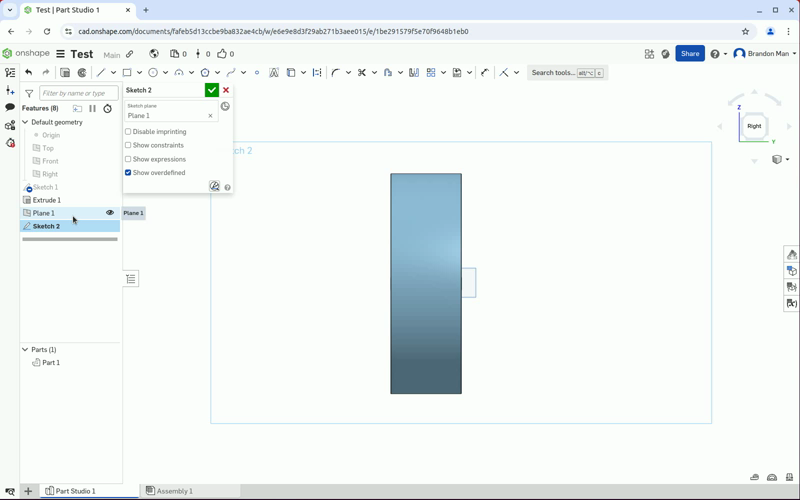
mouse_move(73, 352)
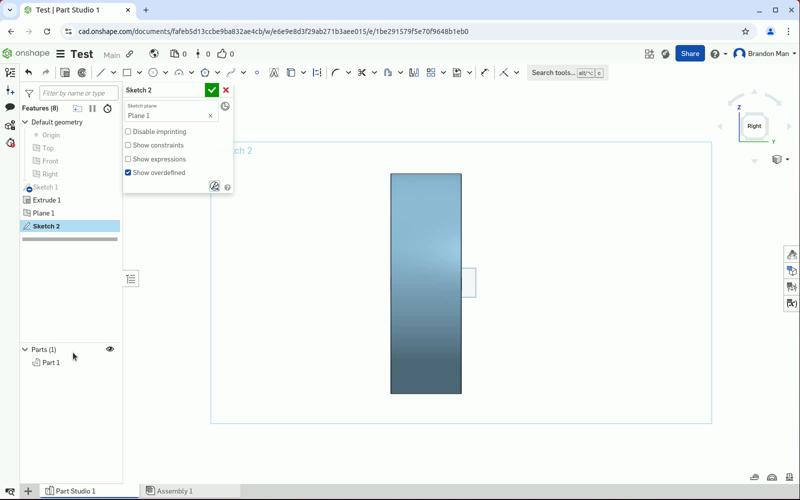
key(y)
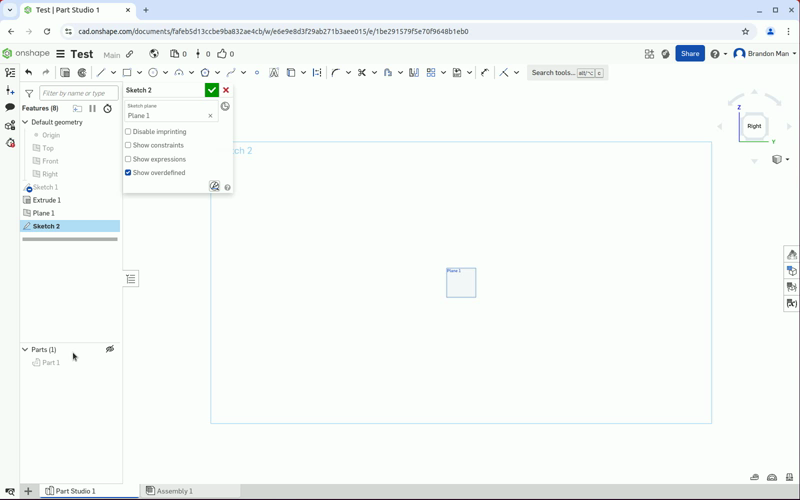
key(c)
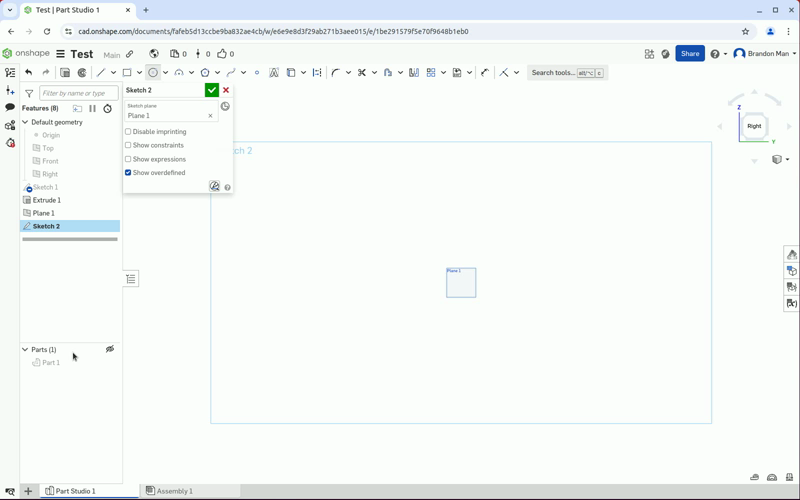
key_down(shift)
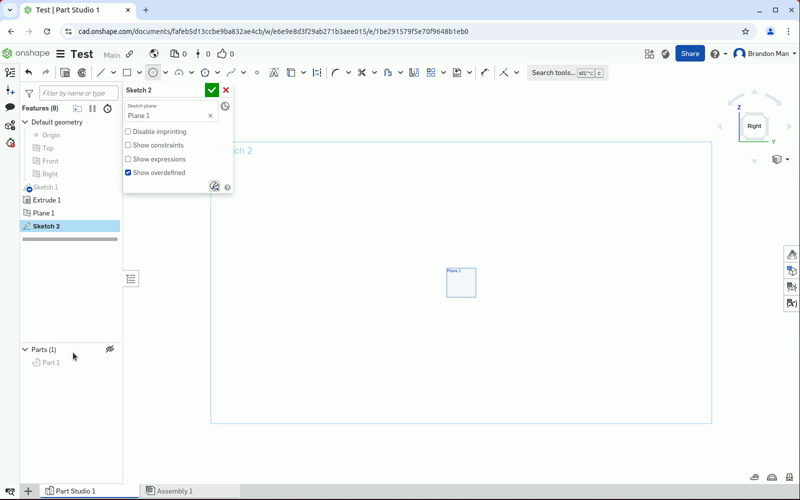
mouse_move(426, 282)
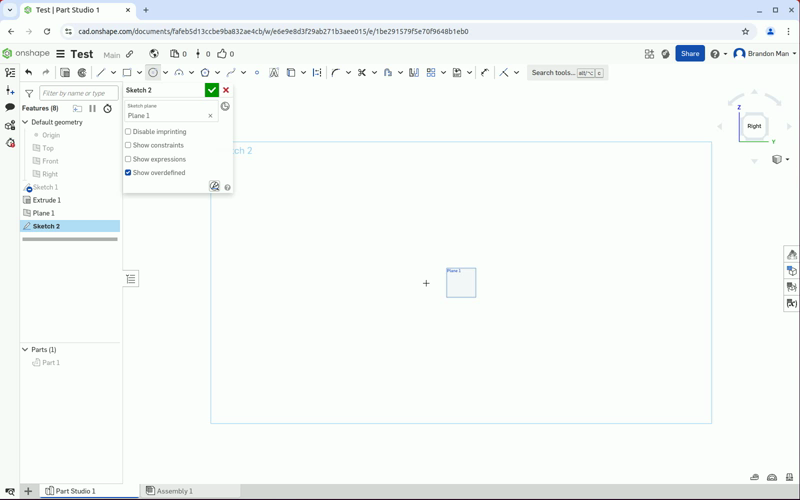
click(426, 282)
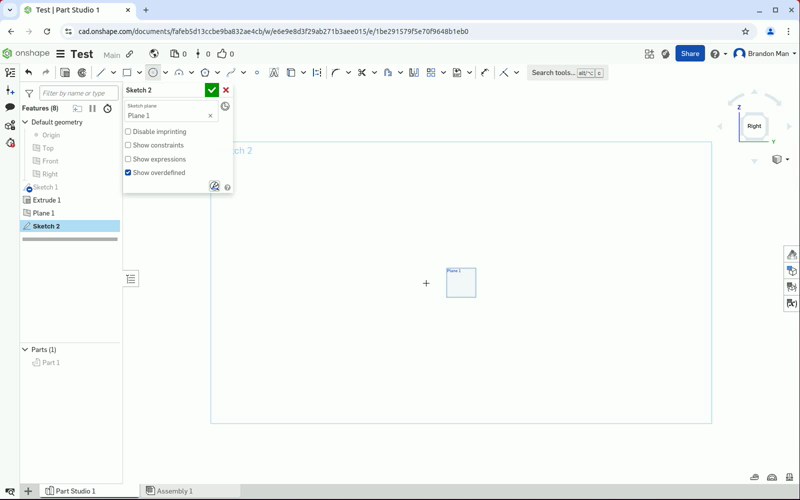
key_up(shift)
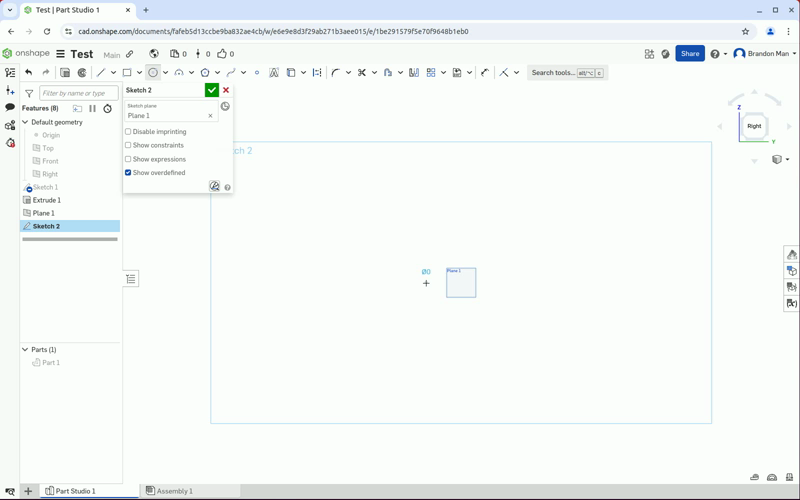
mouse_move(440, 282)
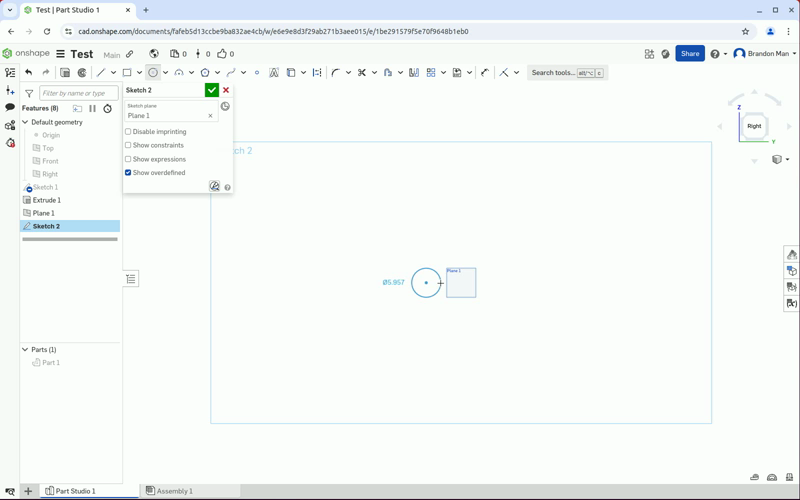
click(440, 282)
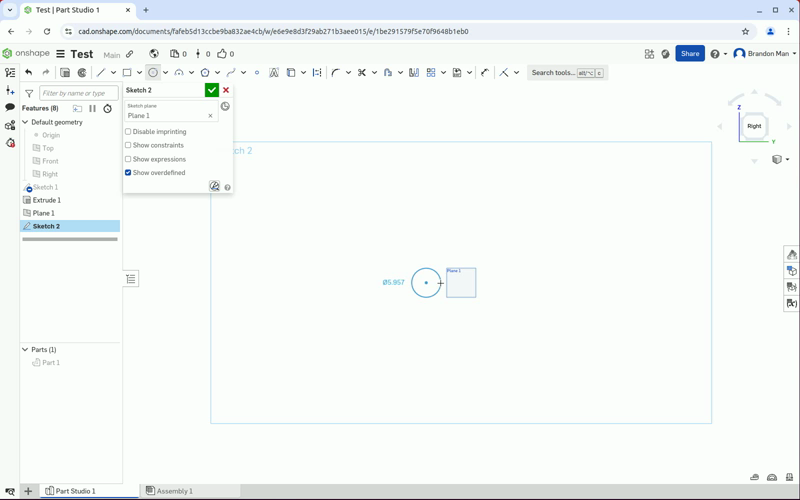
key(esc)
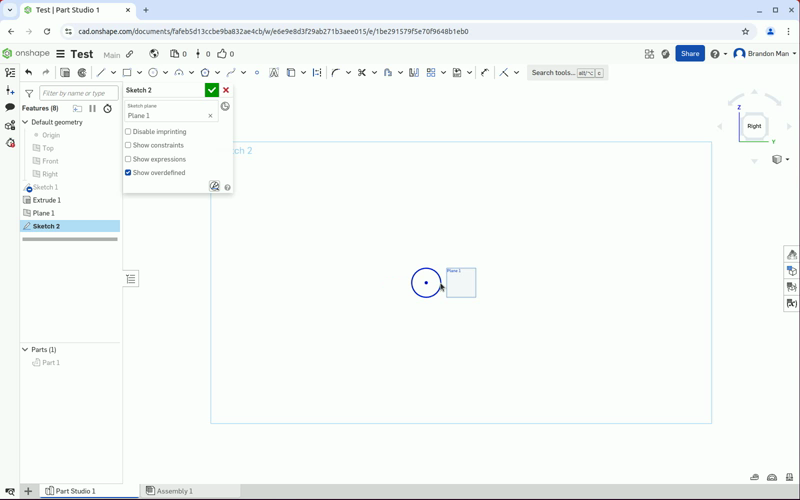
mouse_move(438, 286)
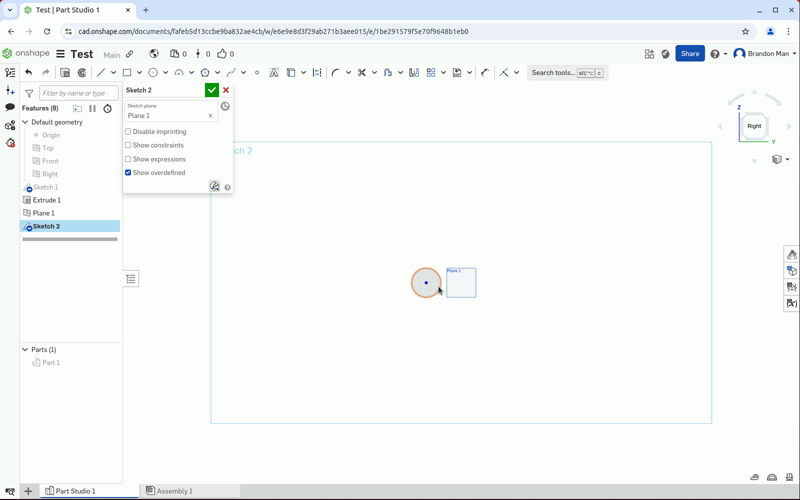
scroll(6)
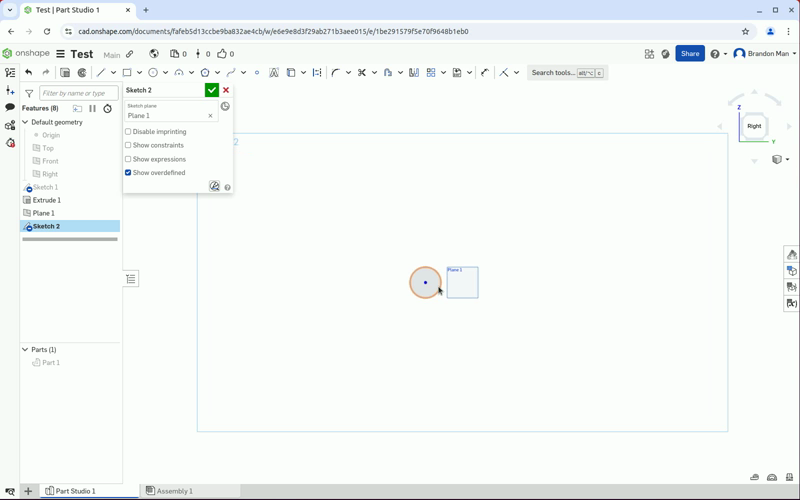
scroll(6)
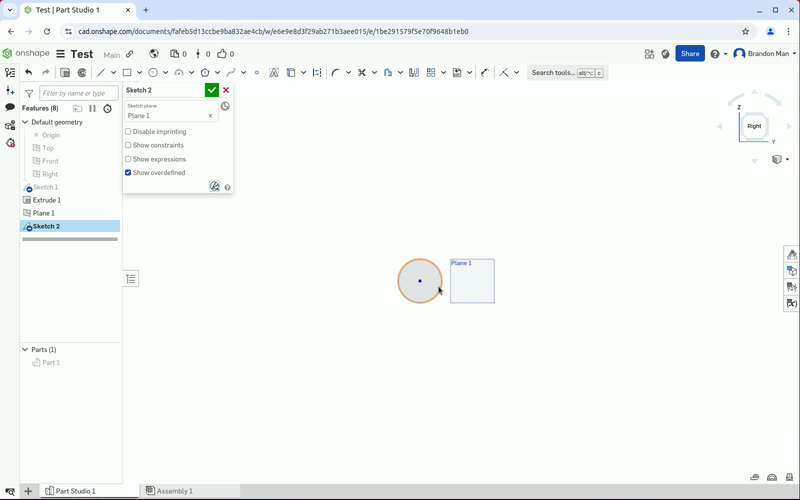
scroll(6)
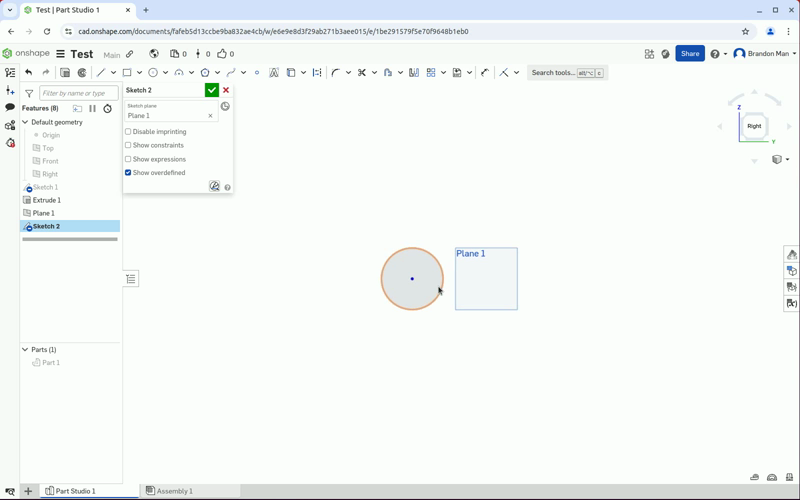
scroll(6)
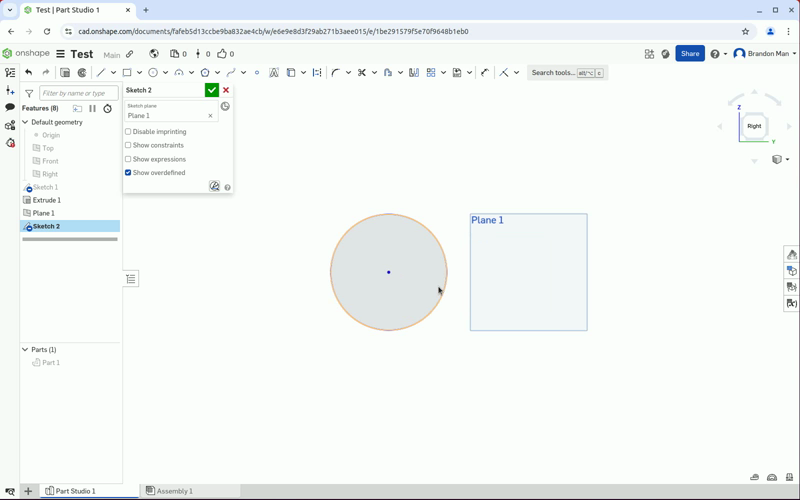
scroll(6)
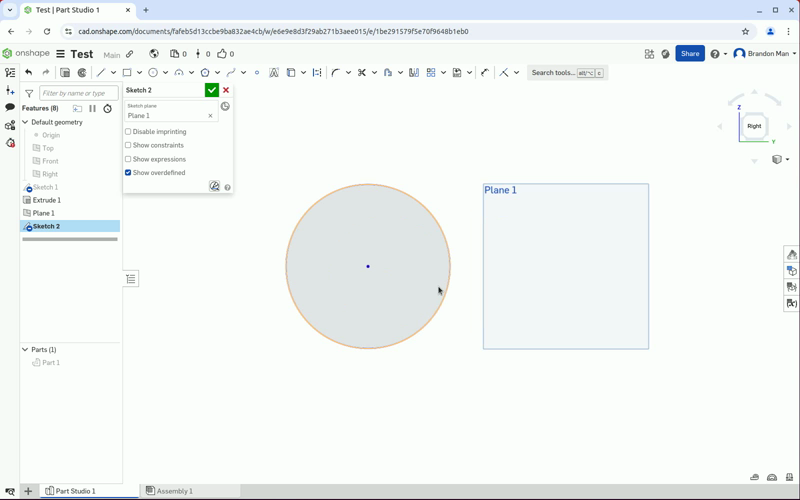
scroll(6)
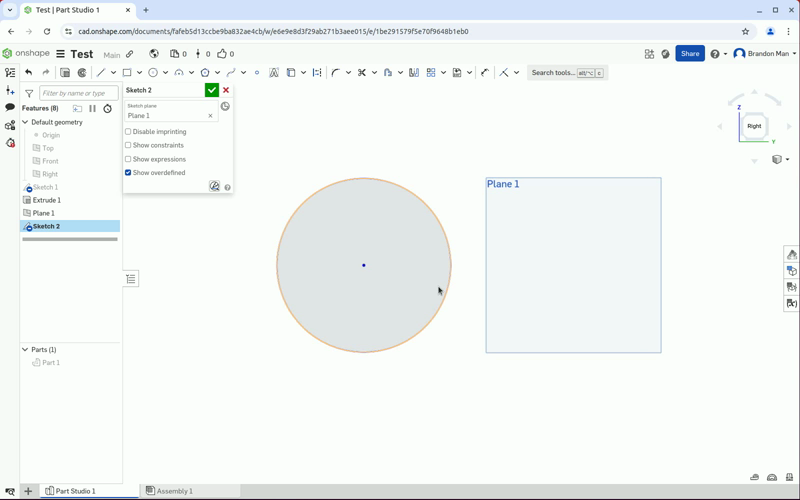
scroll(6)
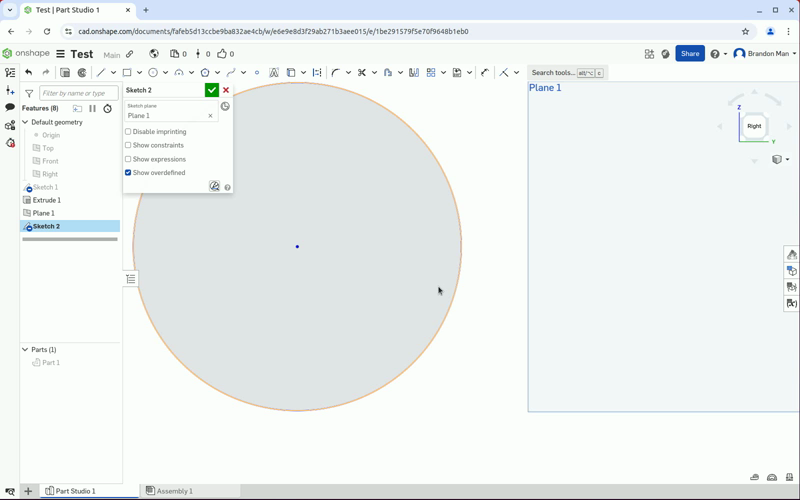
click(438, 286)
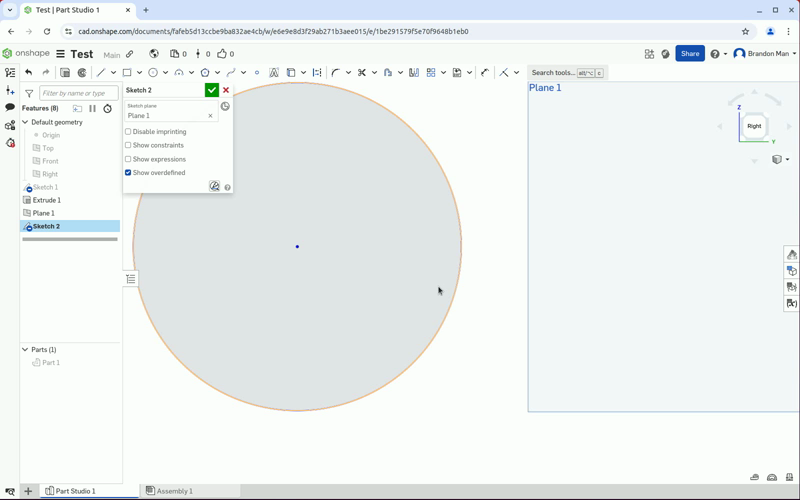
scroll(-6)
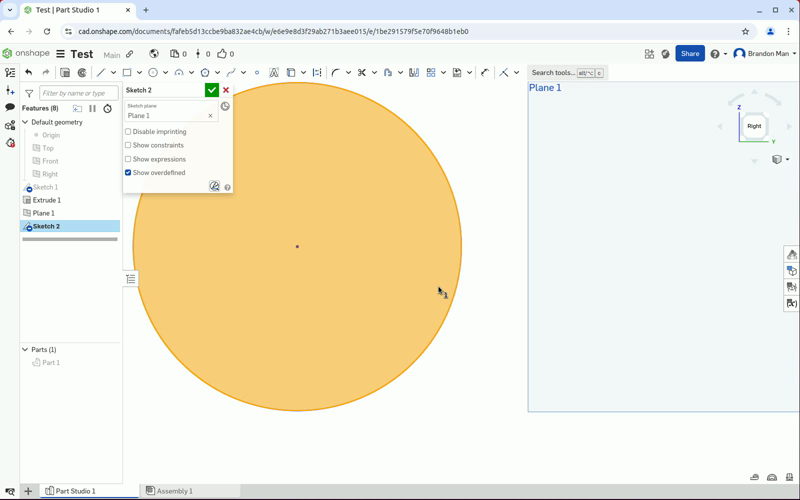
scroll(-6)
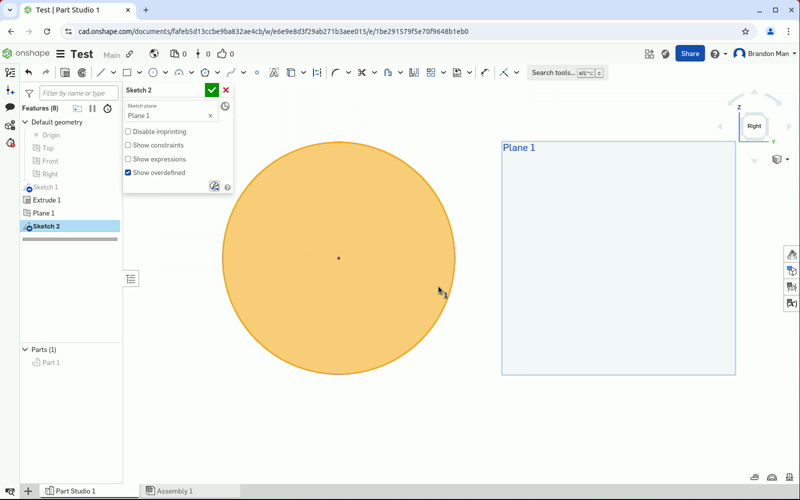
scroll(-6)
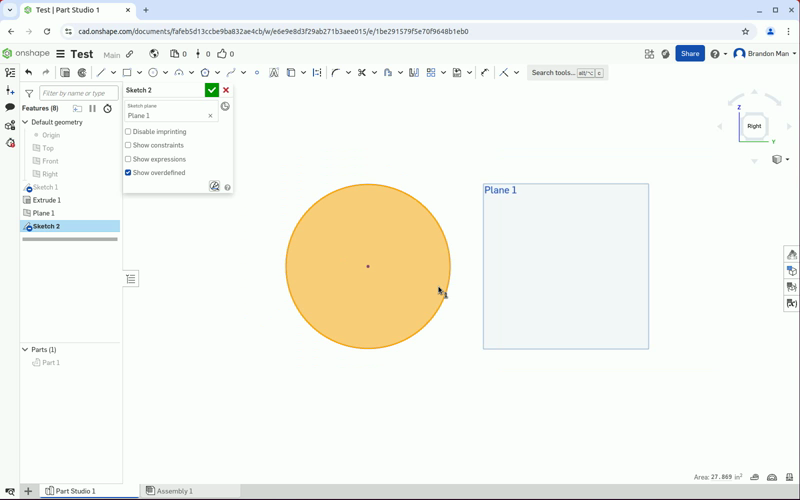
scroll(-6)
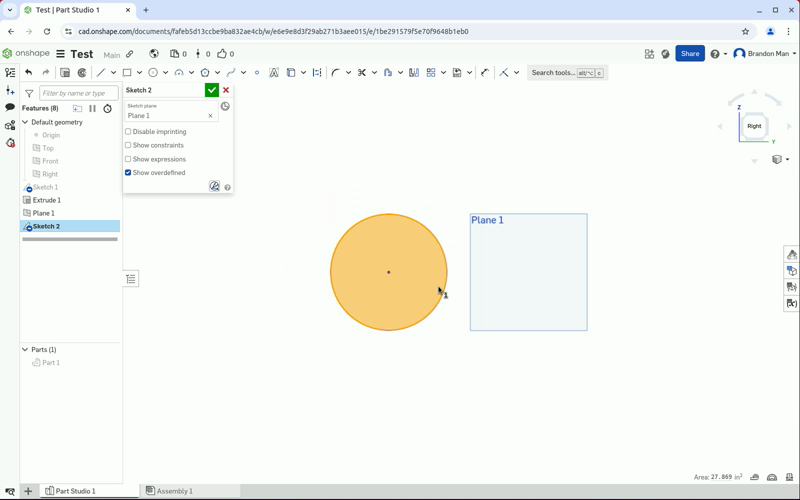
scroll(-6)
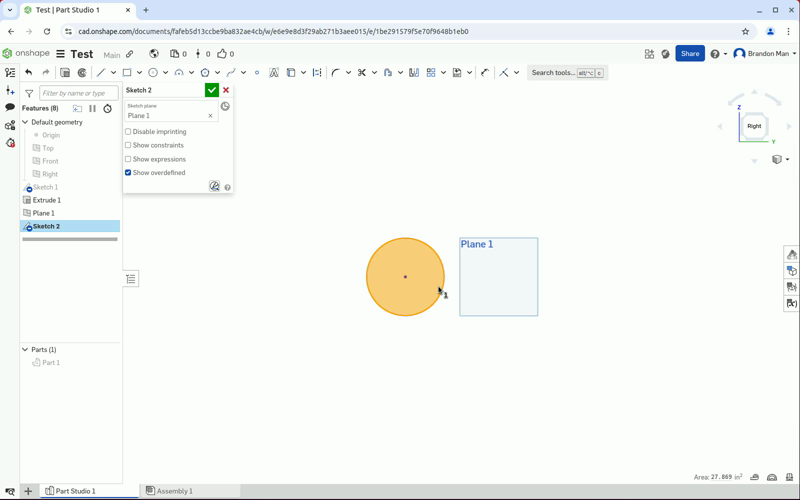
scroll(-6)
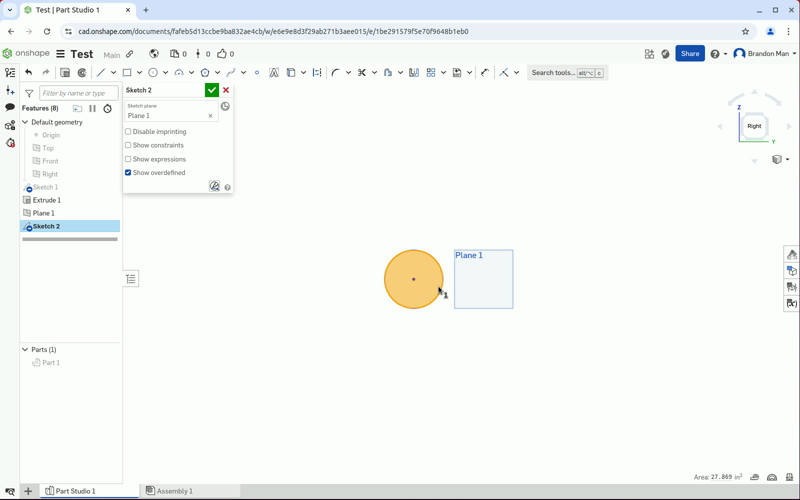
scroll(-6)
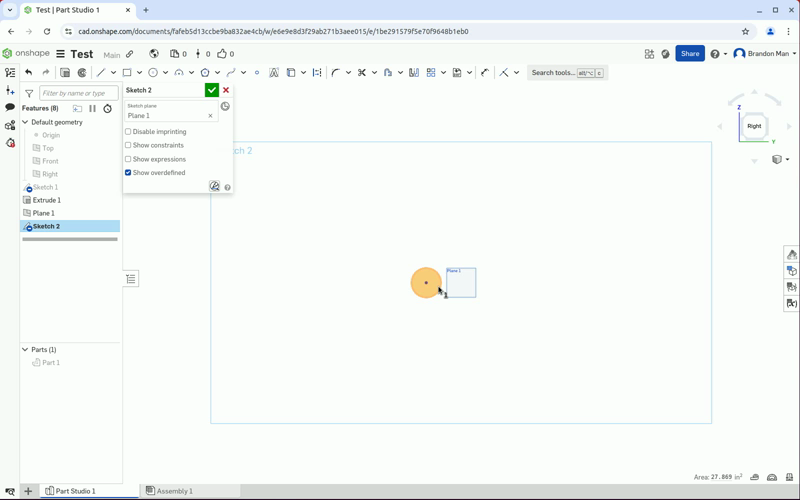
mouse_move(73, 352)
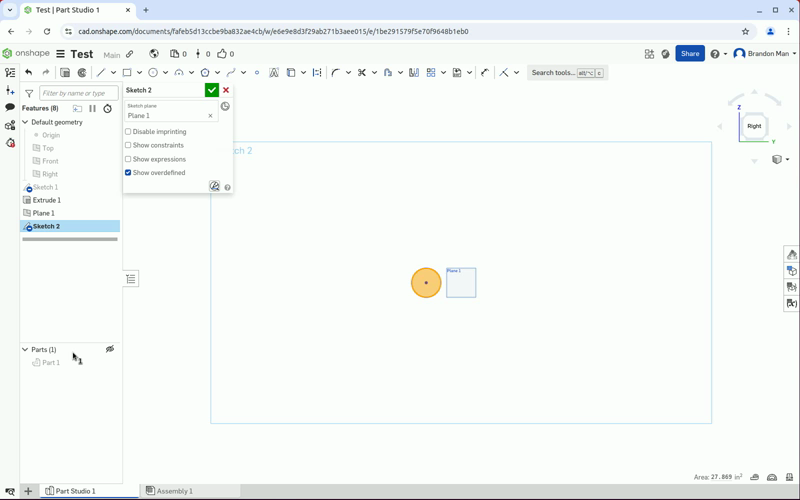
key(shift+y)
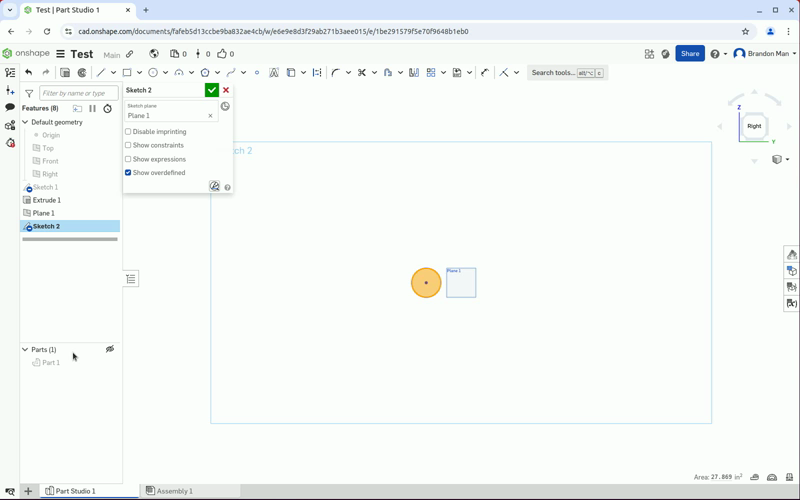
key(shift+e)
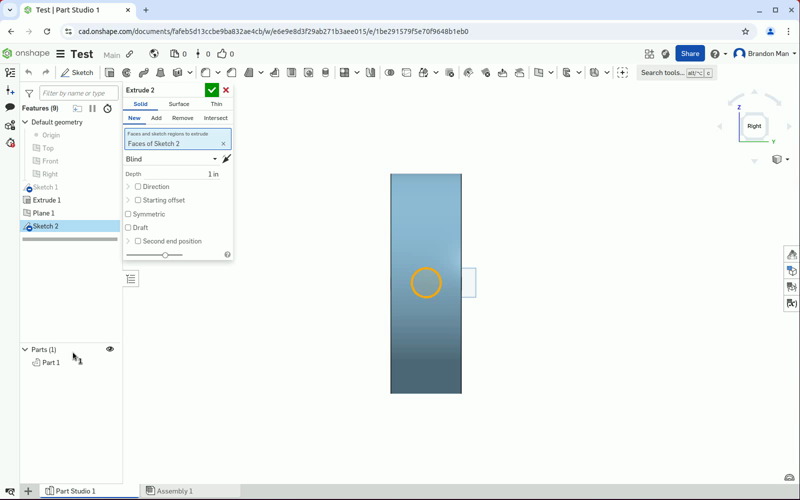
mouse_move(143, 106)
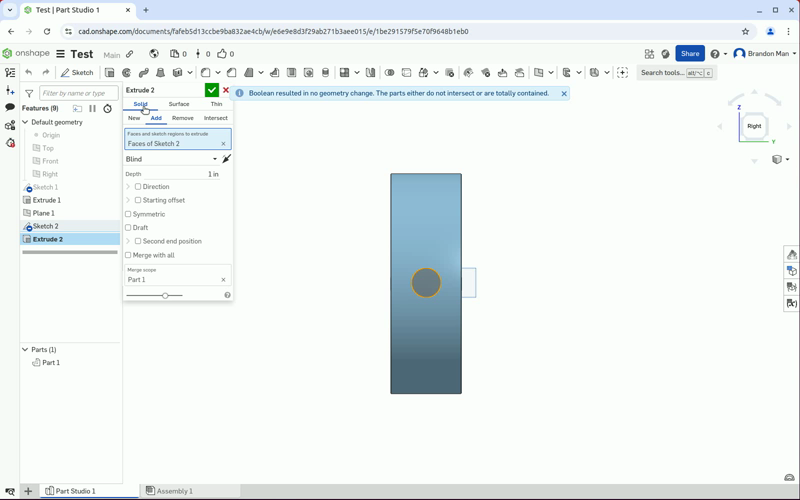
click(143, 106)
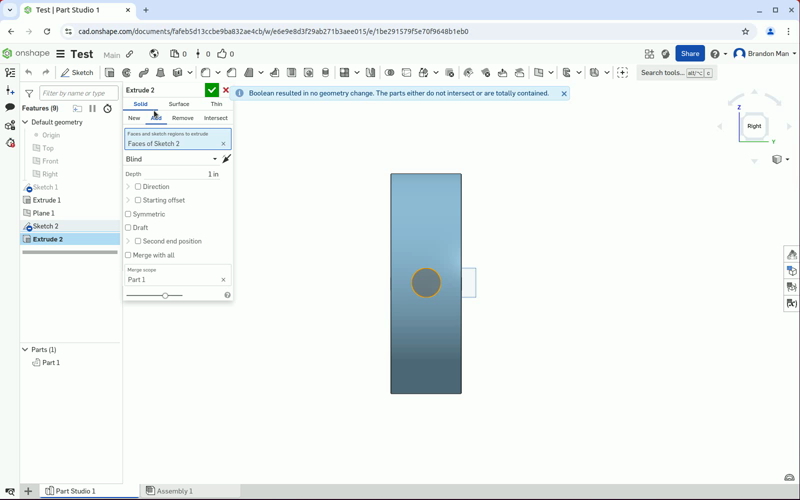
mouse_move(186, 120)
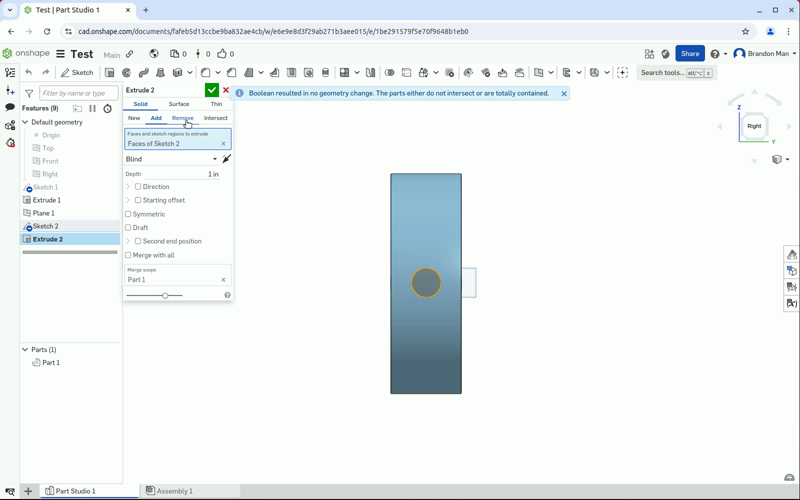
click(186, 120)
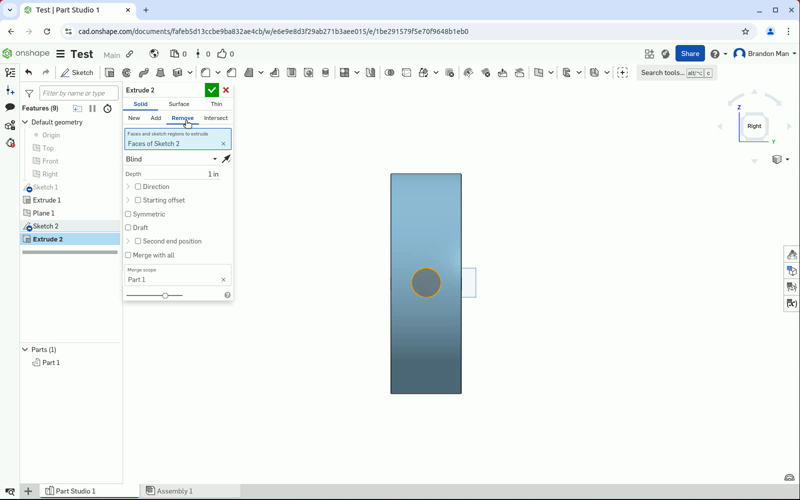
key(tab, 4)
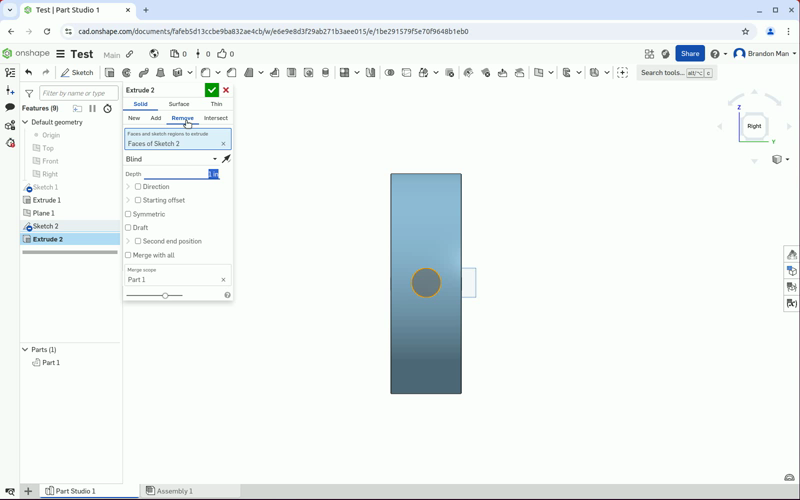
text(5.777)
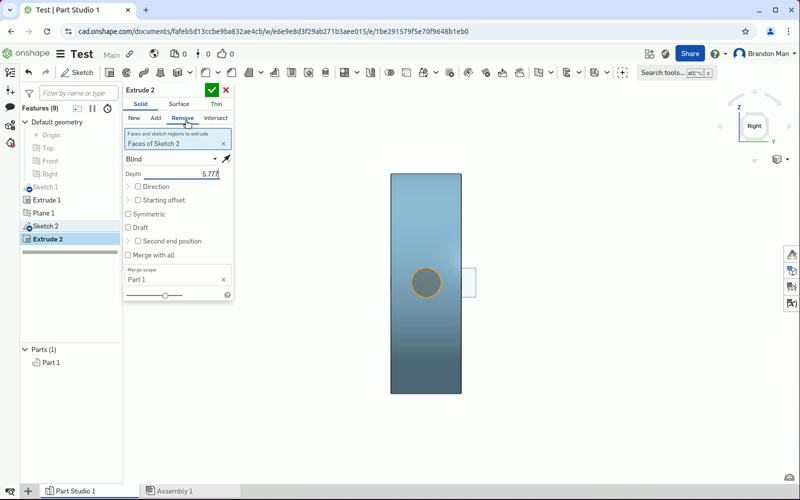
key(tab, 6)
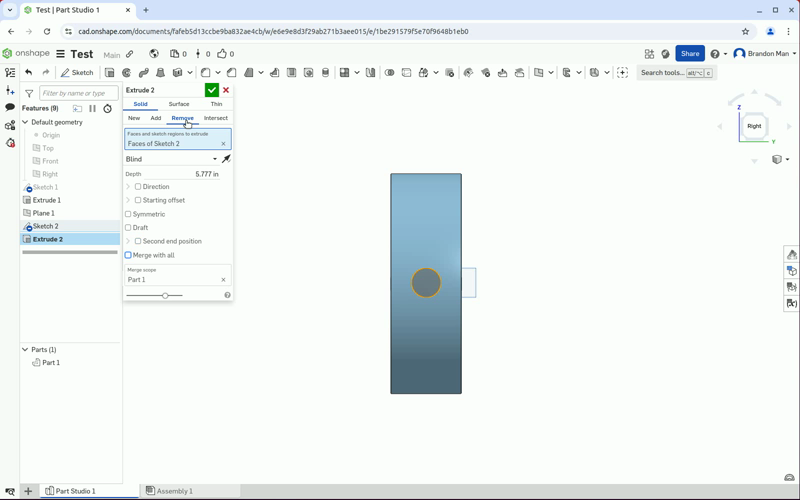
key(space)
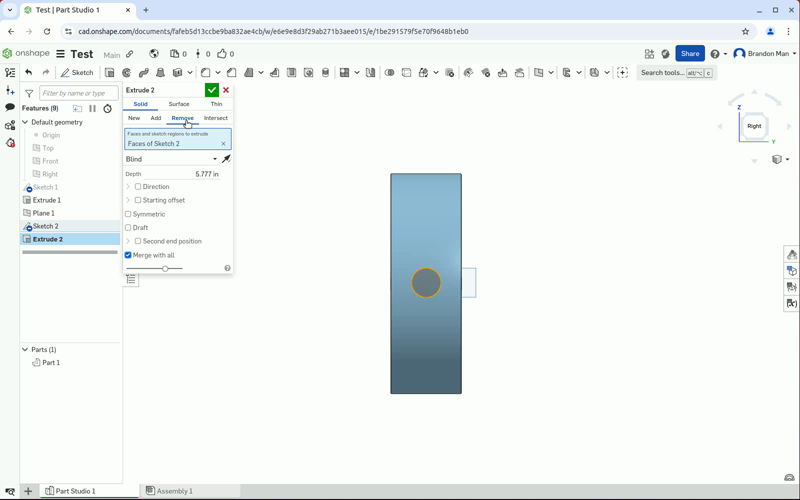
key(enter)
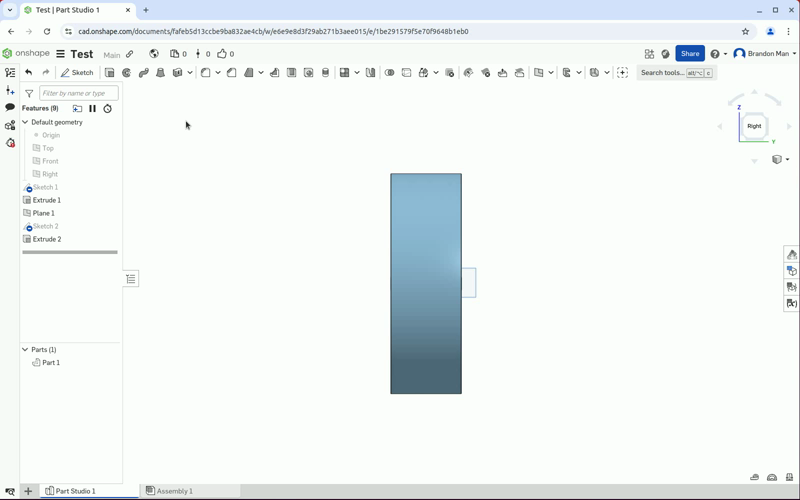
key(shift+h)
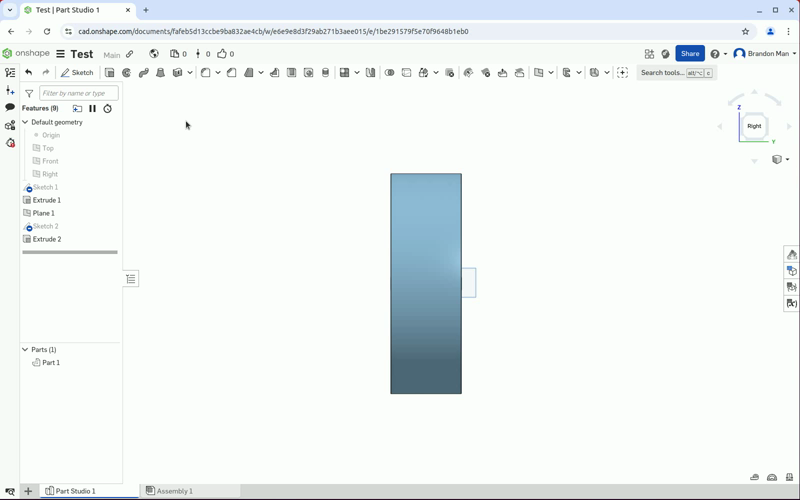
key(shift+h)
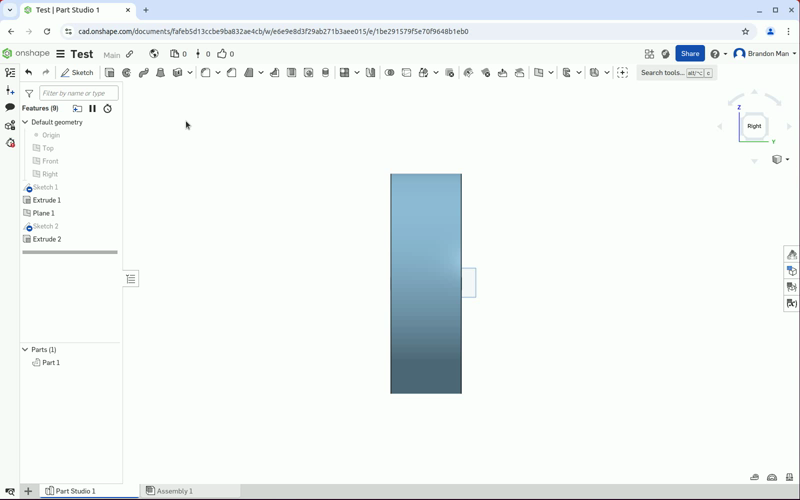
mouse_move(73, 189)
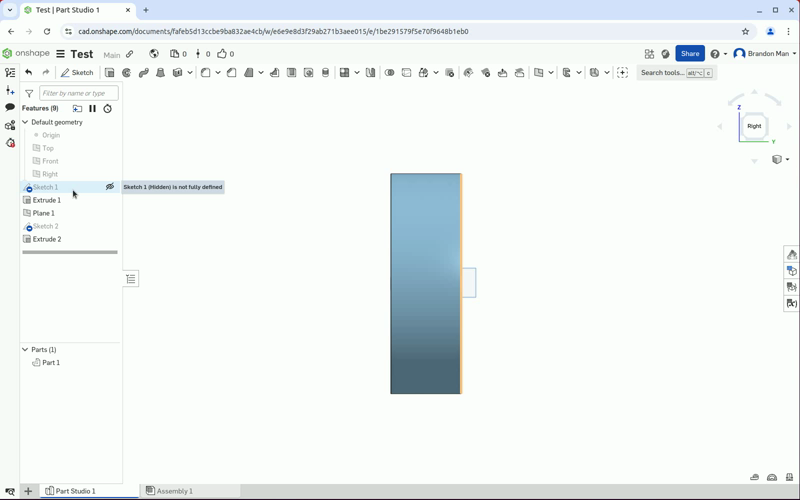
click(73, 189)
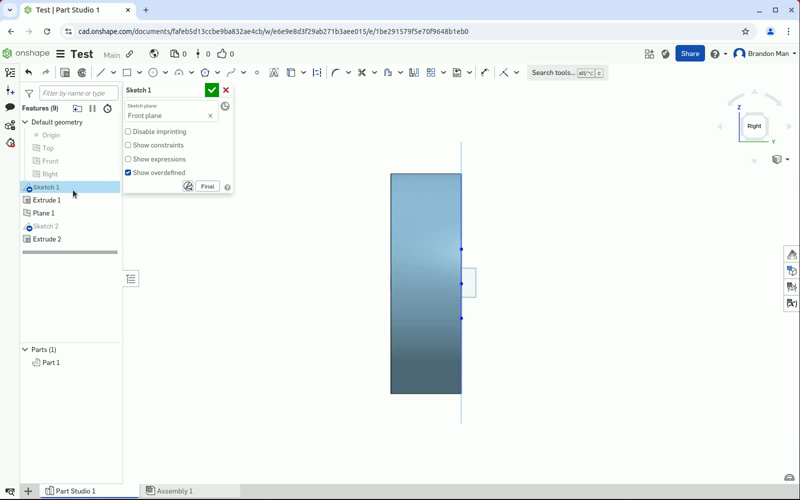
mouse_move(229, 92)
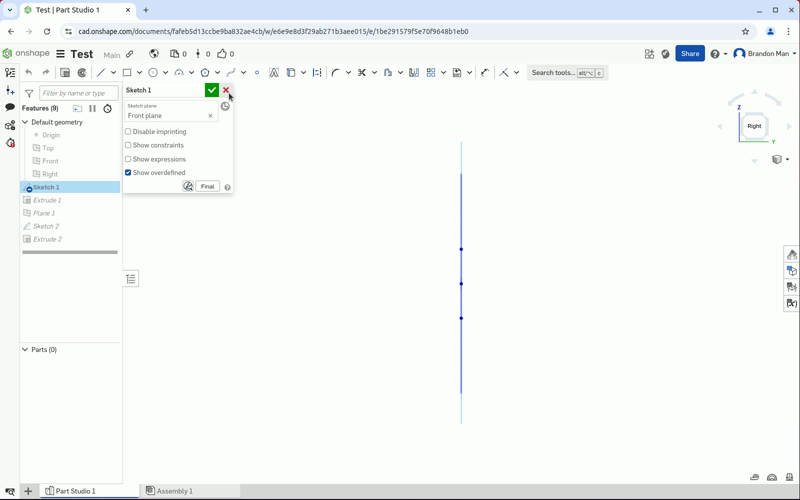
click(229, 92)
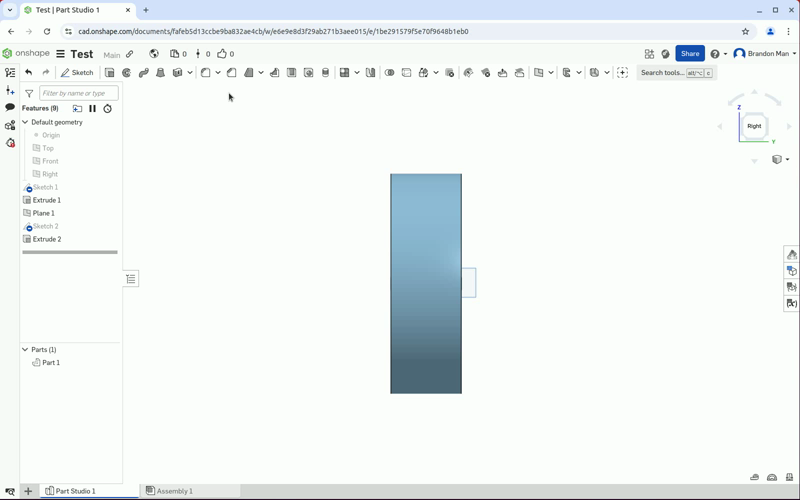
mouse_move(73, 352)
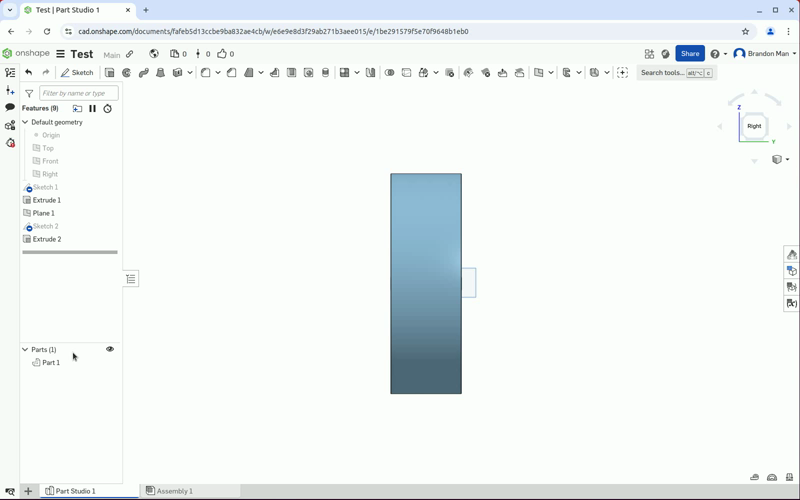
key(y)
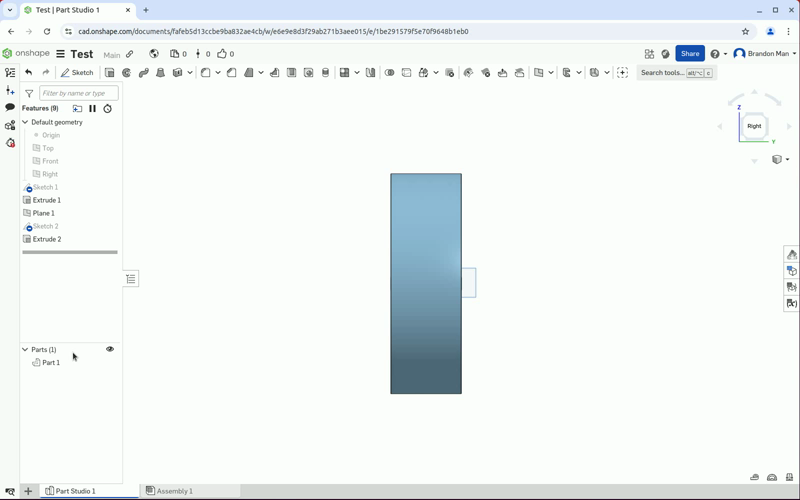
key(shift+p)
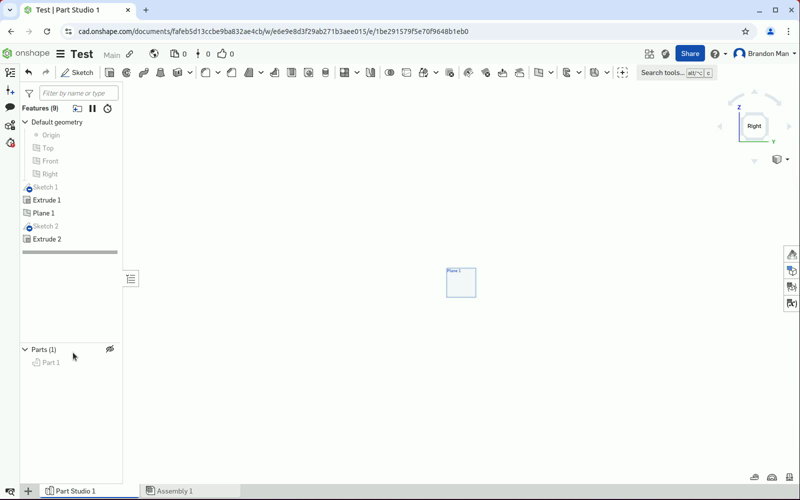
key(space)
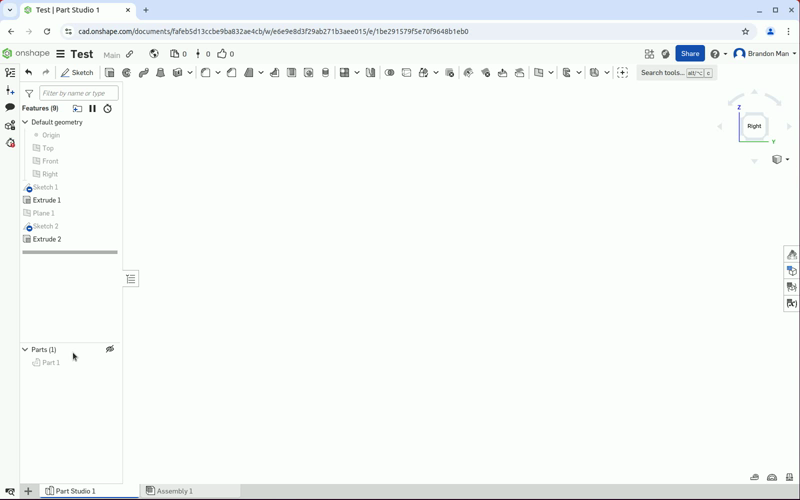
key_down(shift)
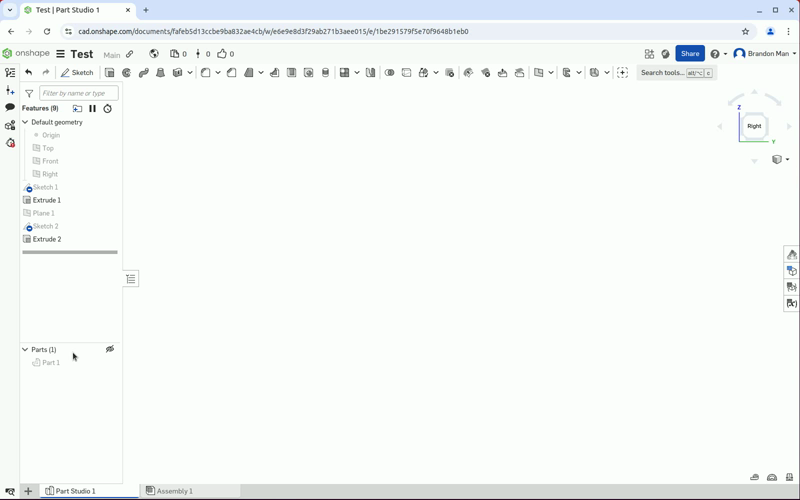
key(right)
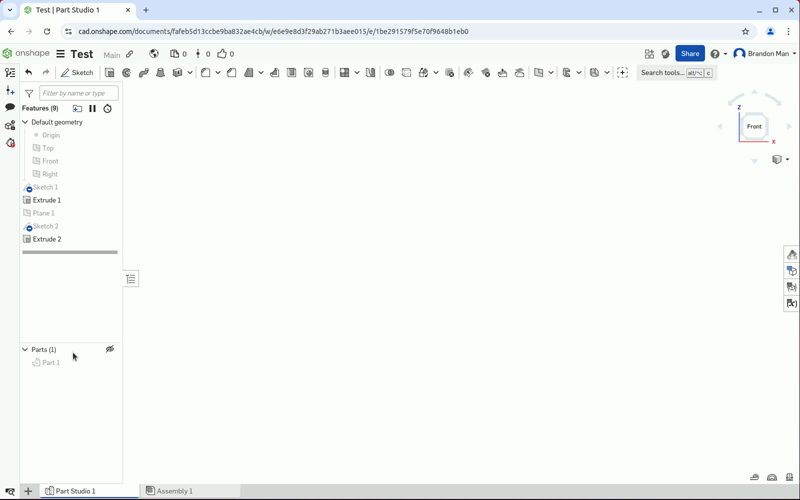
key_up(shift)
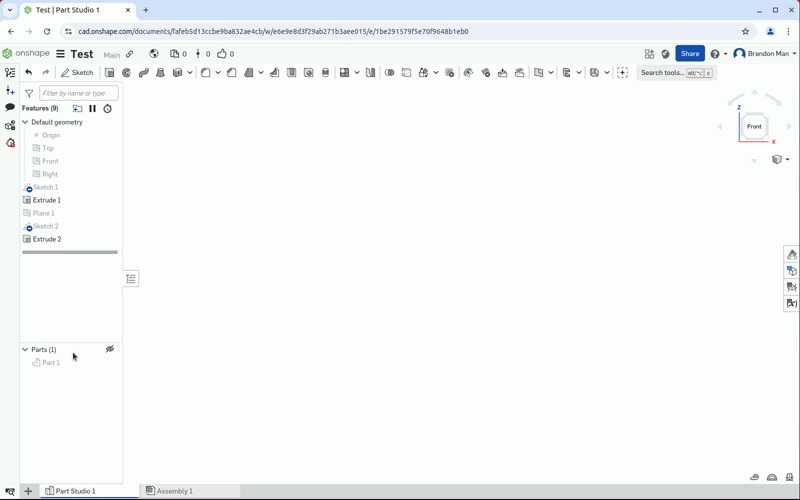
mouse_move(73, 352)
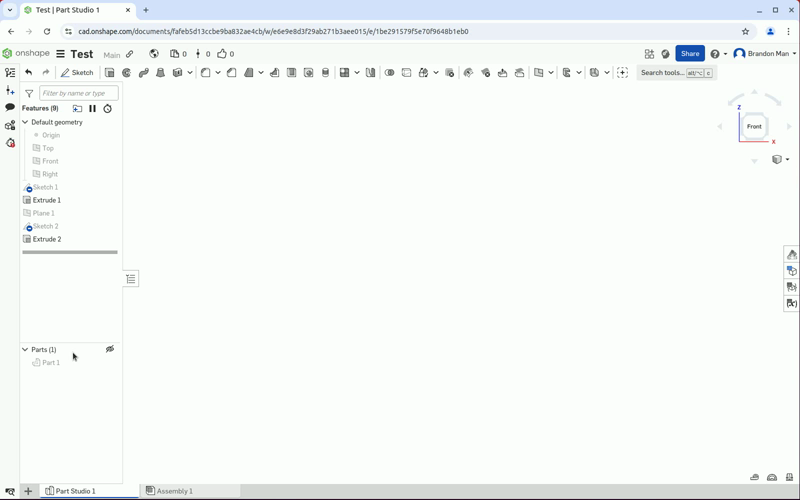
key(shift+y)
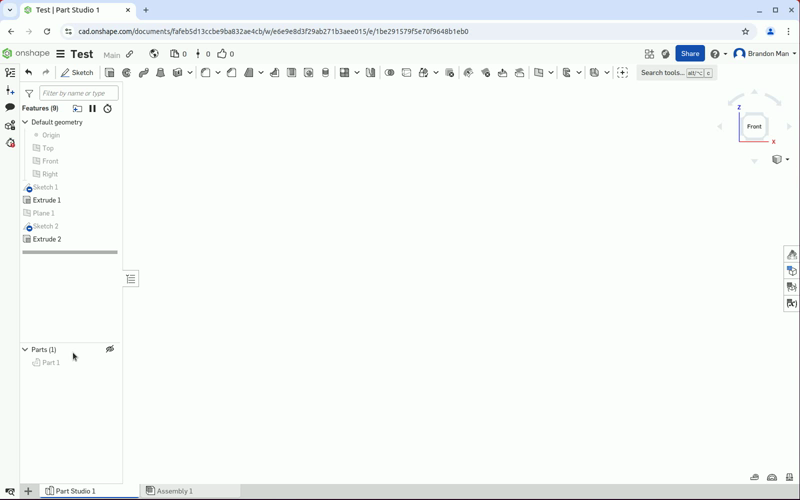
key(shift+s)
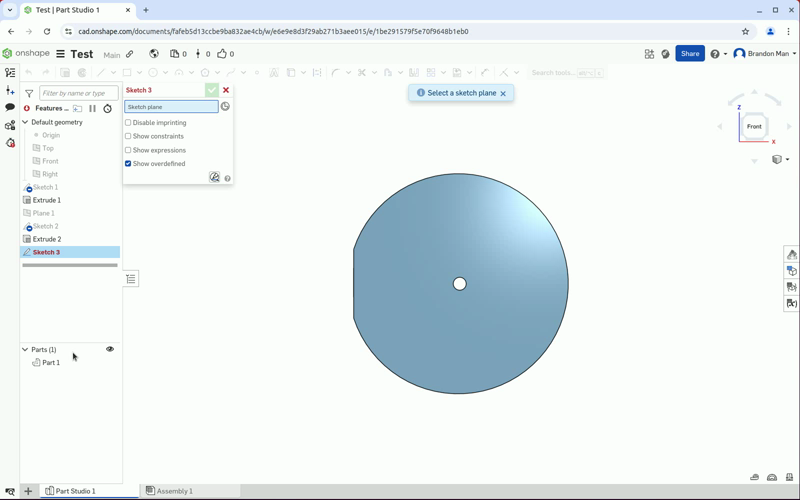
mouse_move(73, 163)
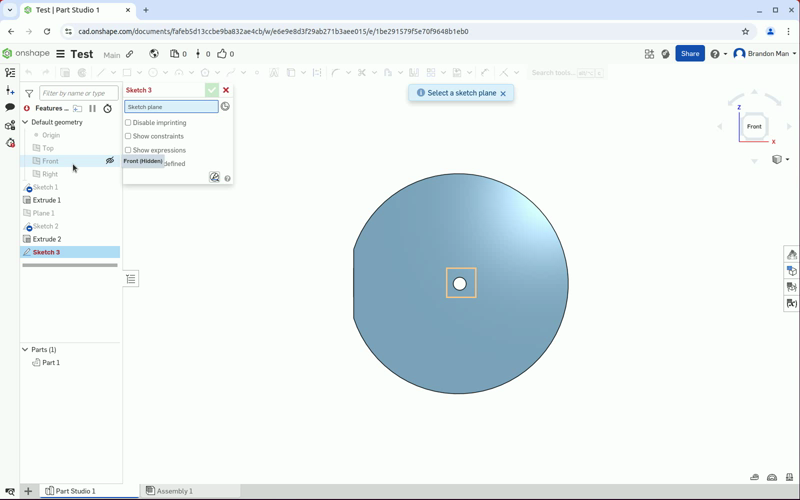
click(73, 163)
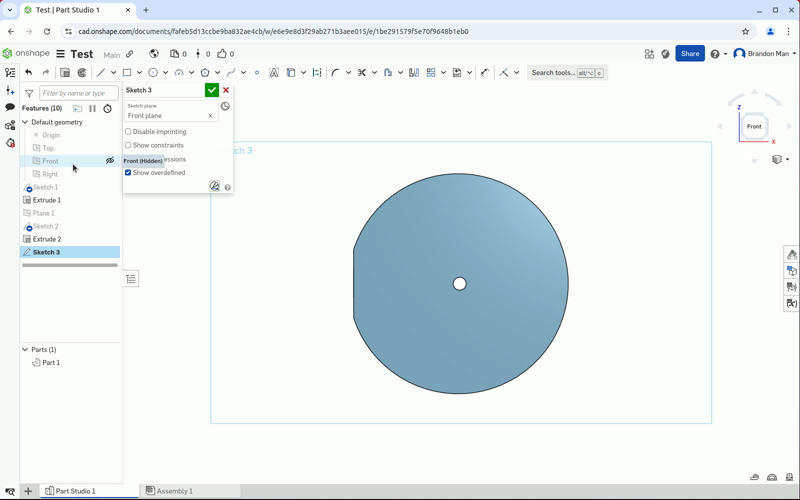
mouse_move(73, 352)
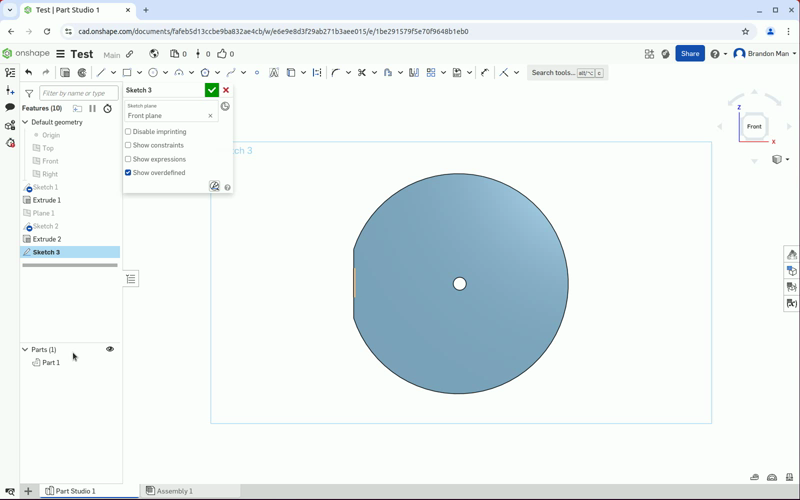
key(y)
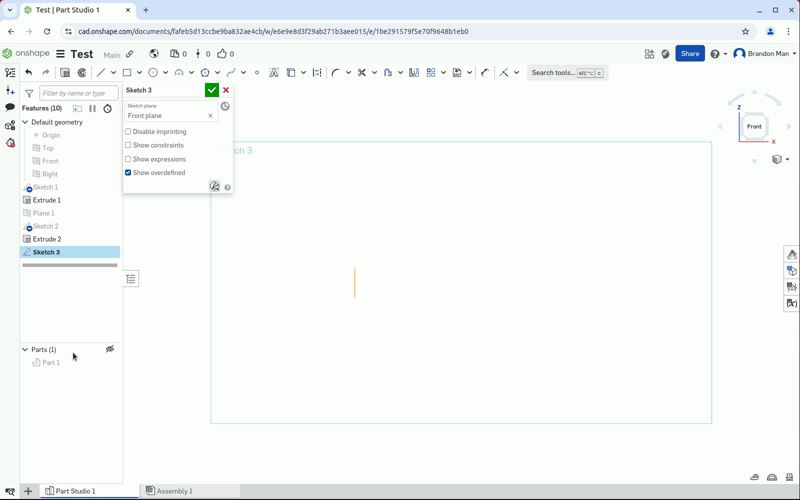
key(c)
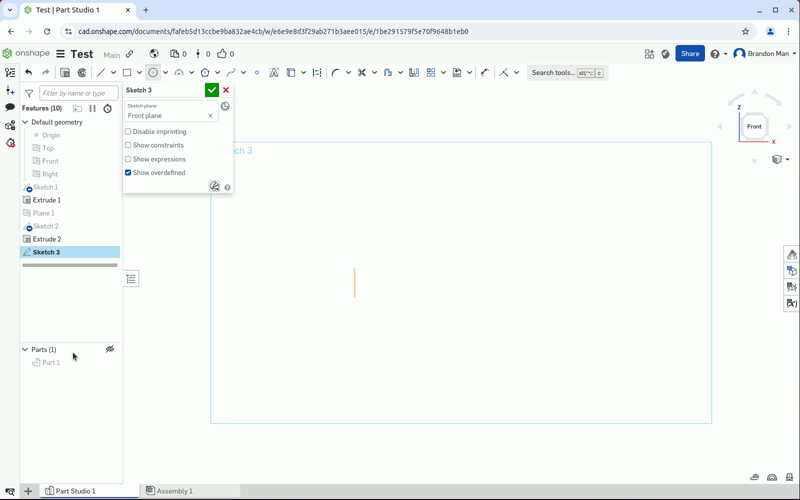
key_down(shift)
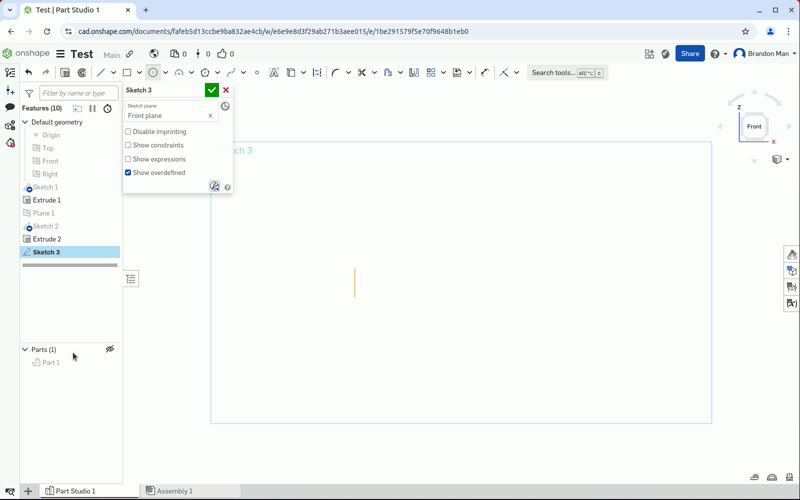
mouse_move(461, 282)
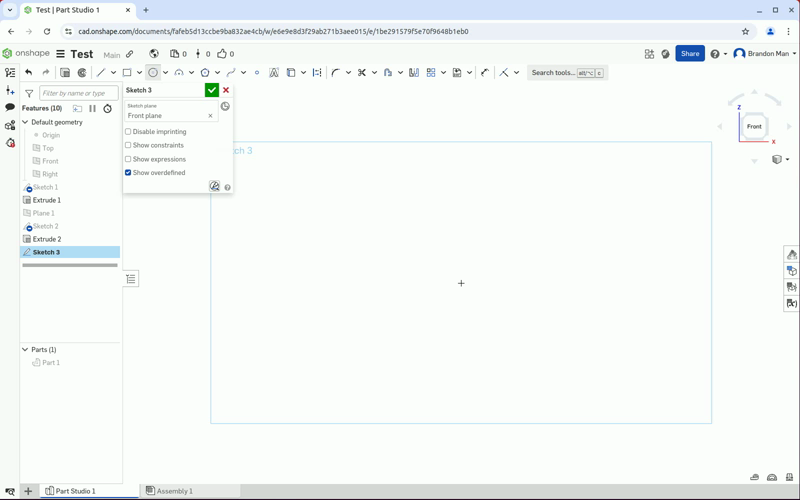
click(461, 282)
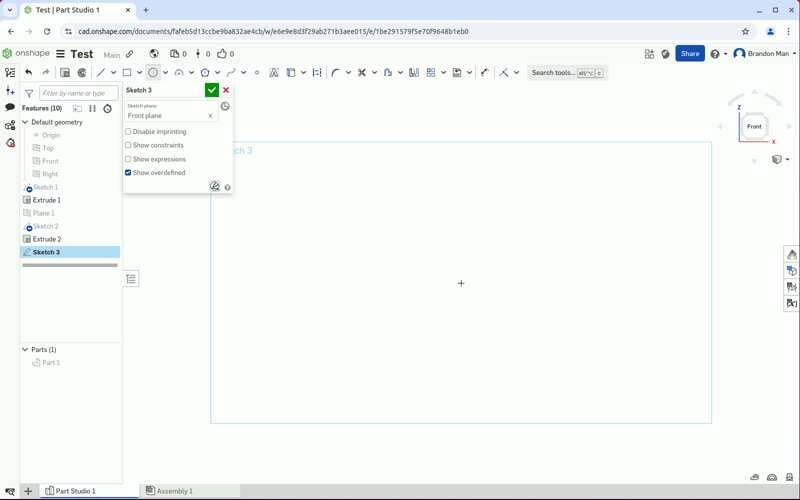
key_up(shift)
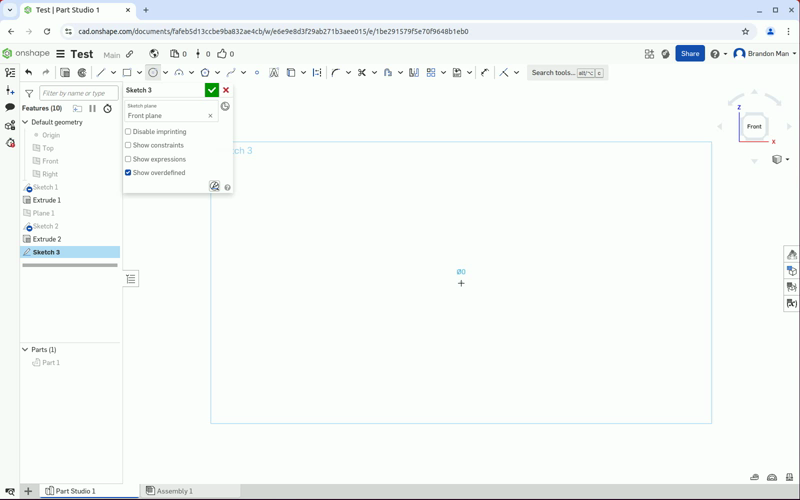
mouse_move(468, 282)
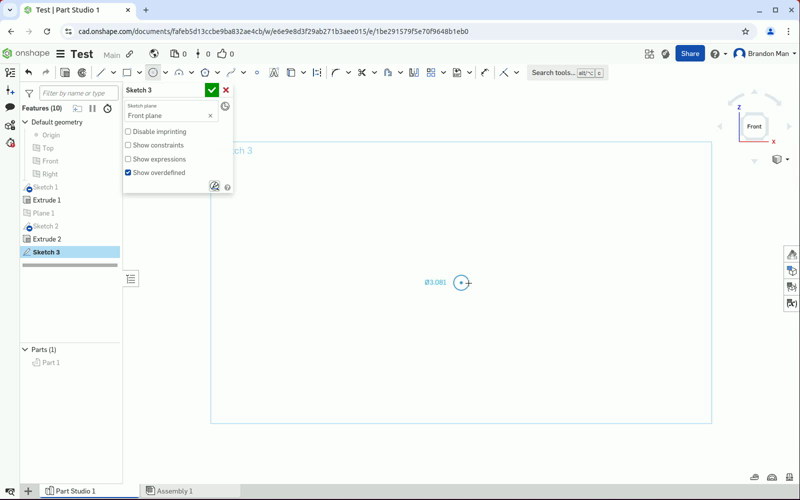
click(468, 282)
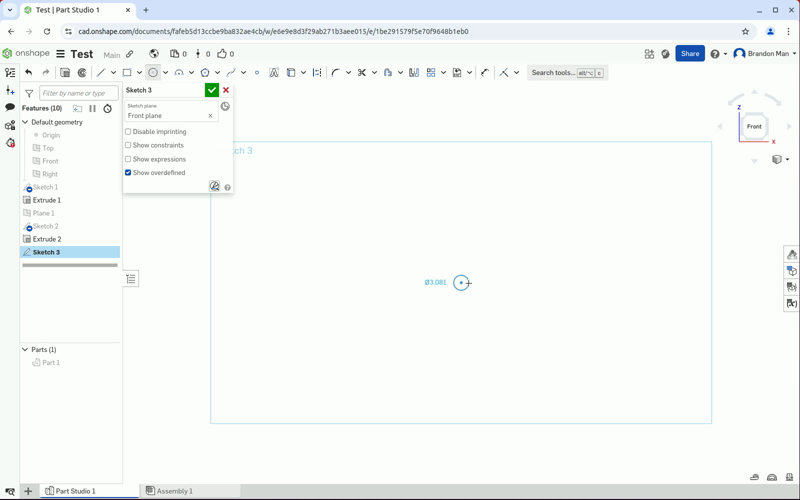
key(esc)
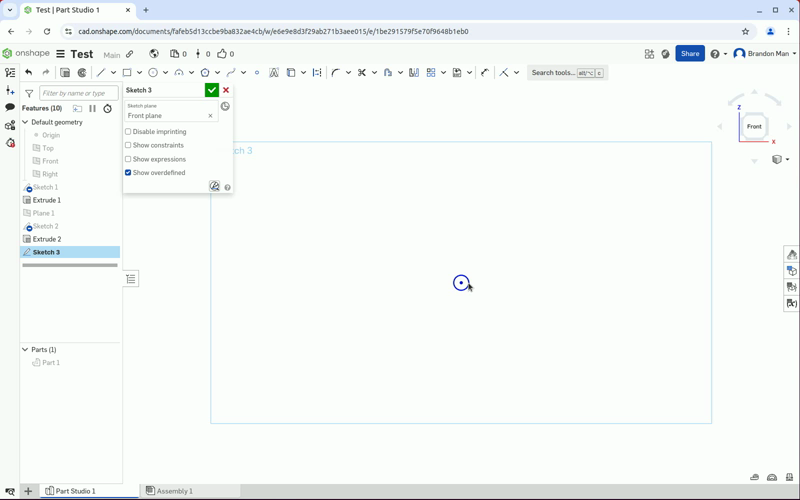
mouse_move(463, 282)
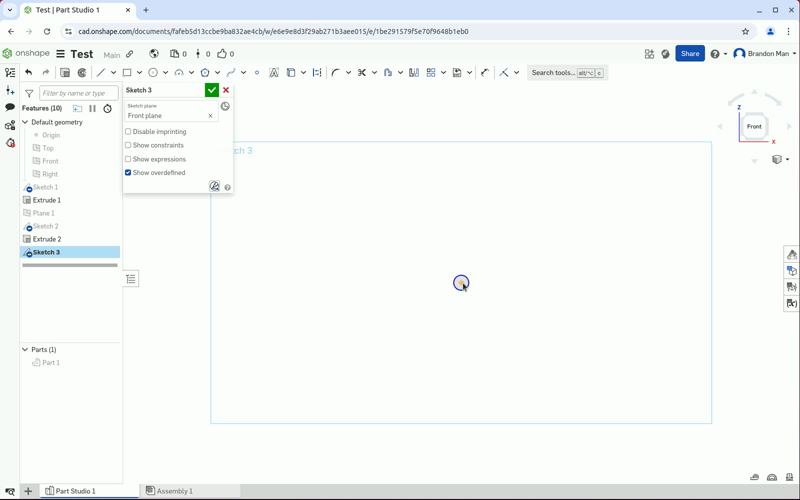
scroll(6)
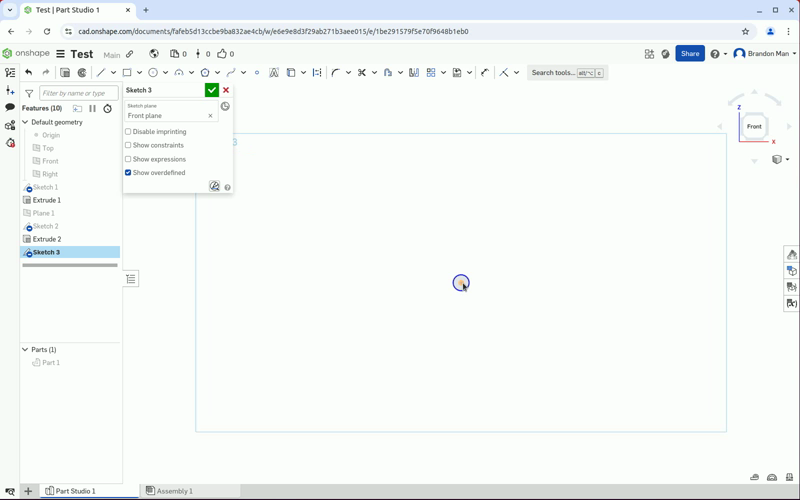
scroll(6)
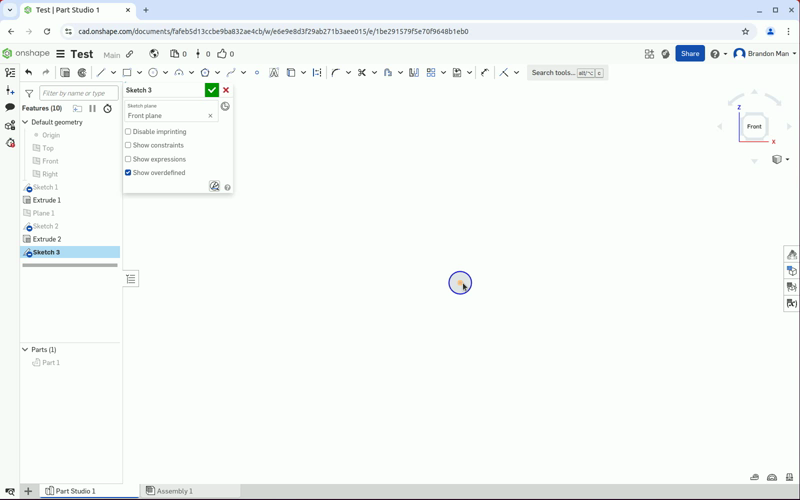
scroll(6)
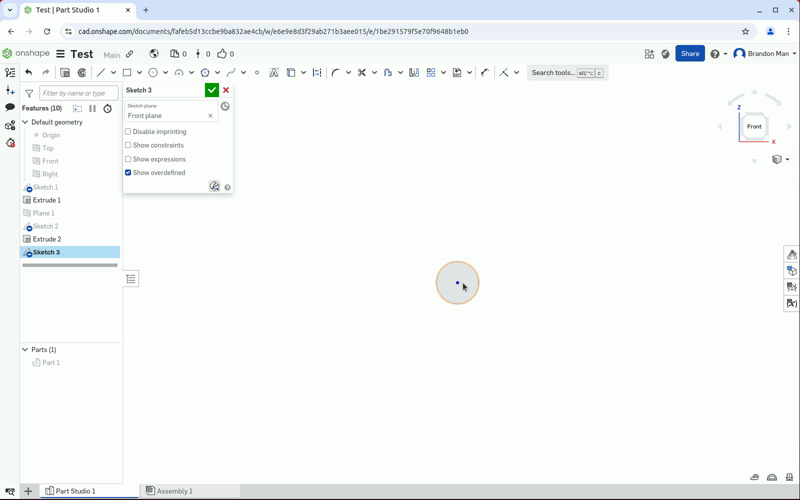
scroll(6)
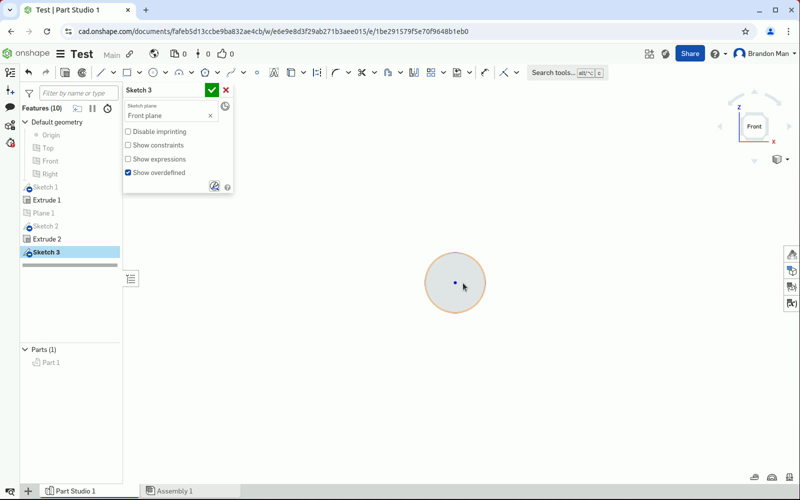
scroll(6)
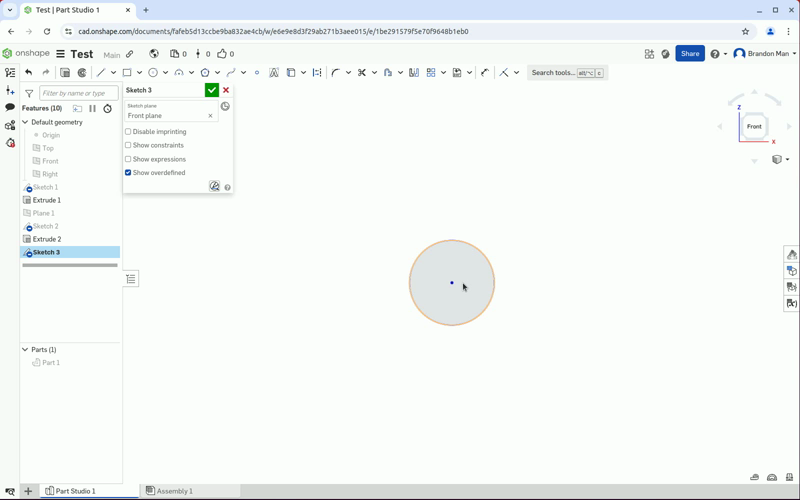
scroll(6)
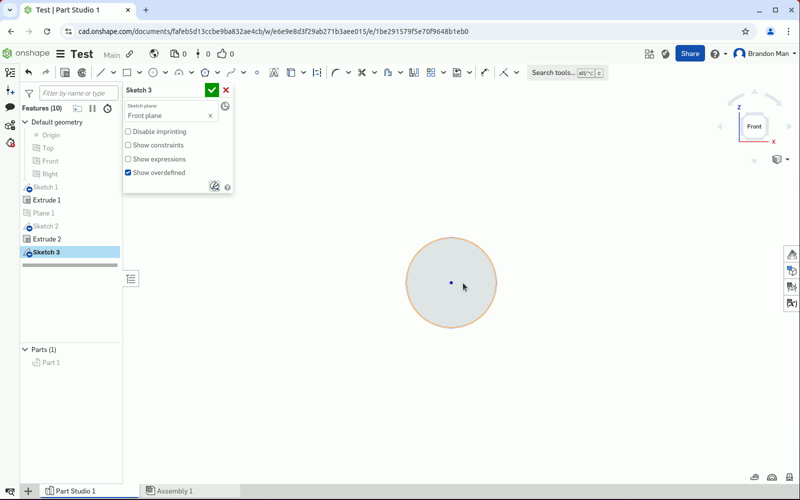
scroll(6)
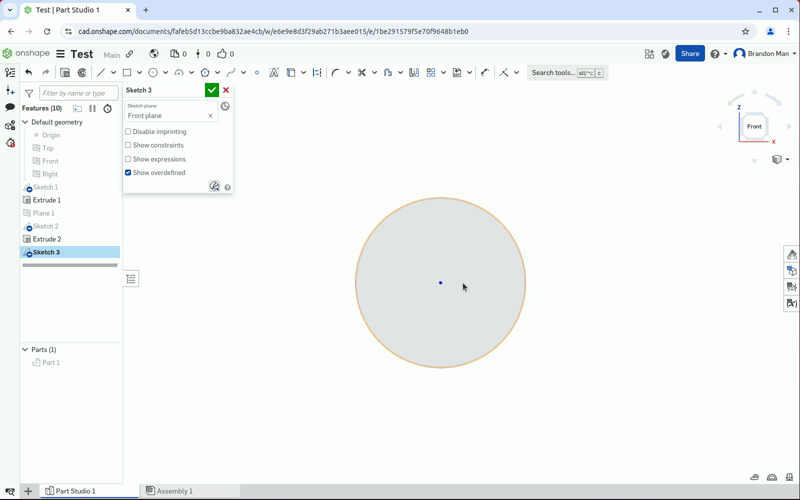
click(463, 282)
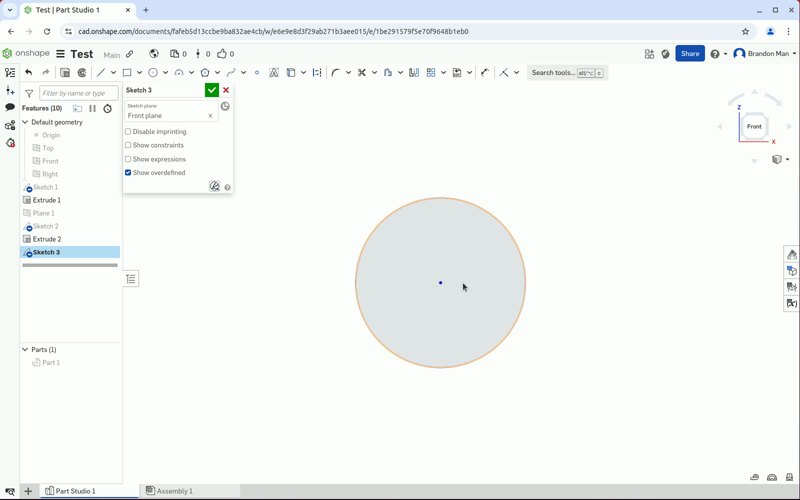
scroll(-6)
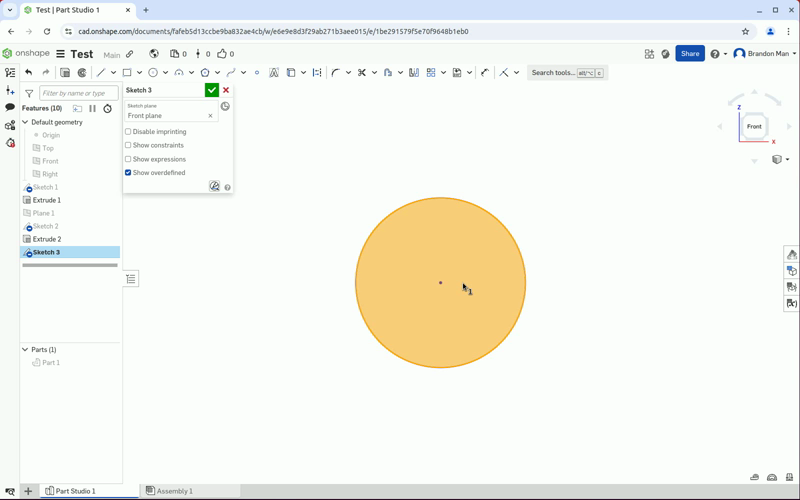
scroll(-6)
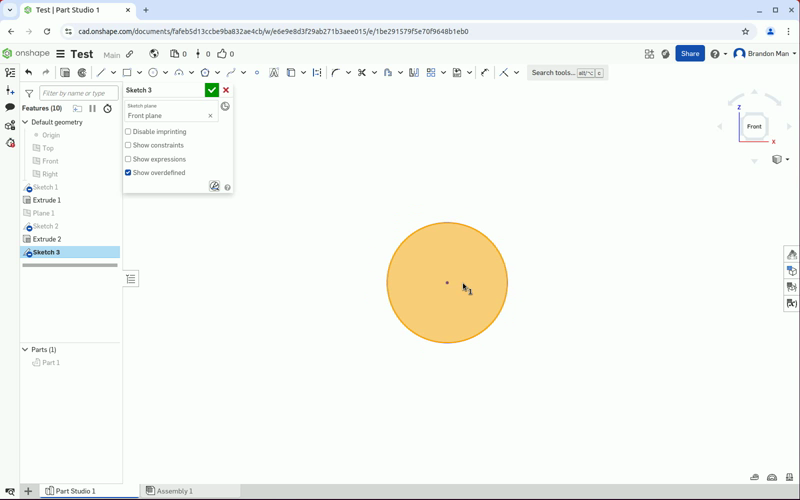
scroll(-6)
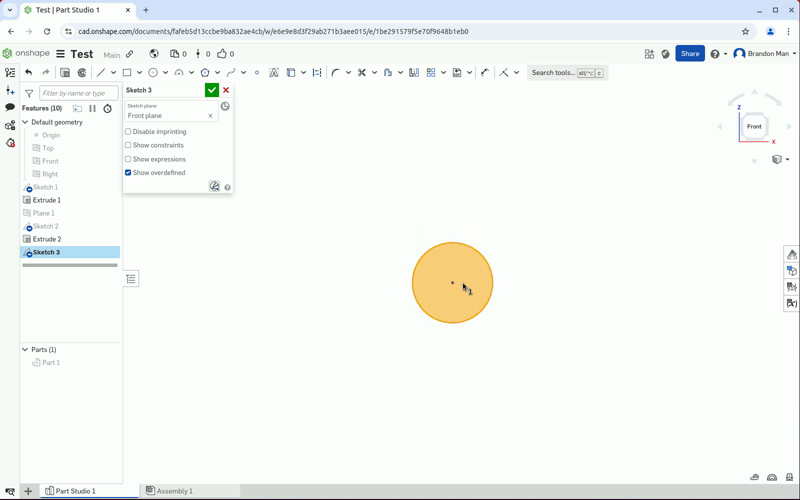
scroll(-6)
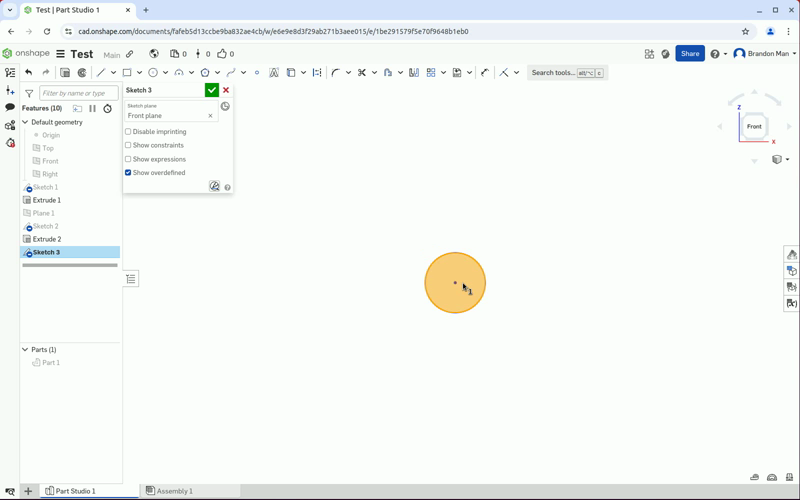
scroll(-6)
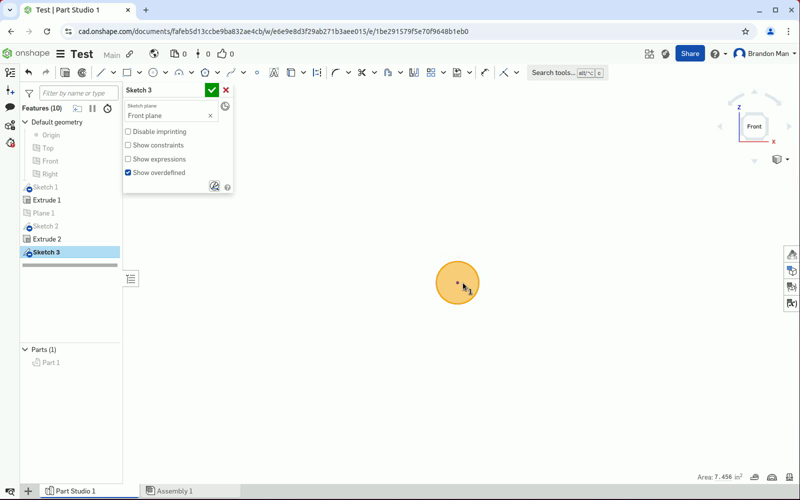
scroll(-6)
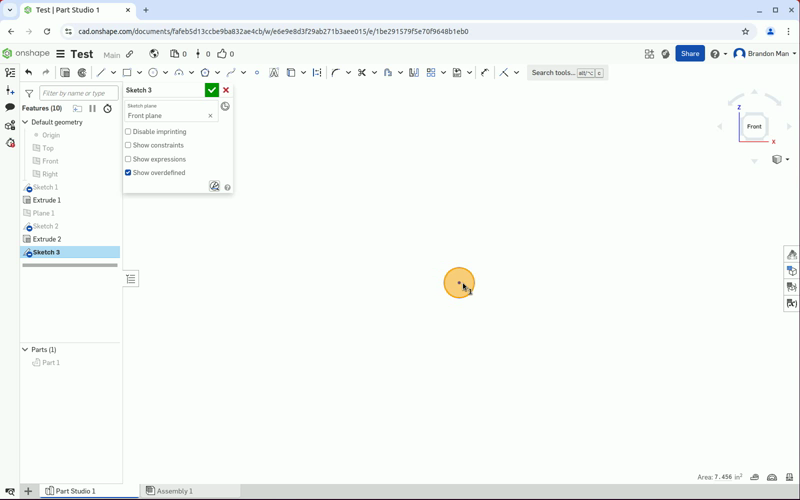
scroll(-6)
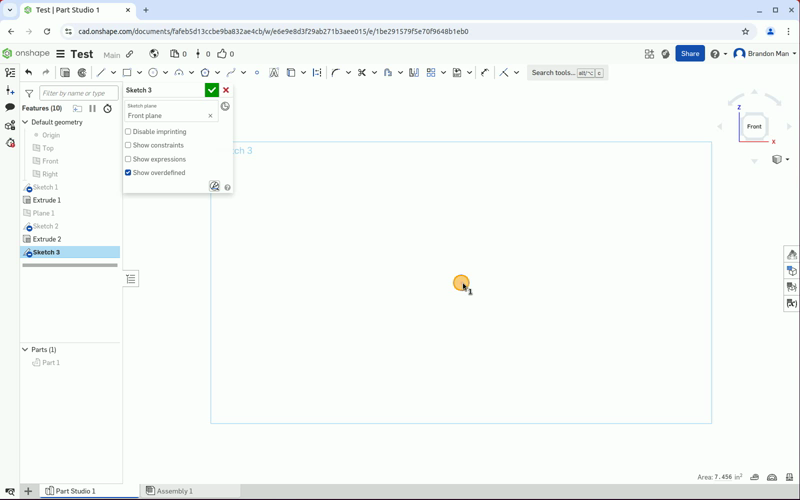
mouse_move(73, 352)
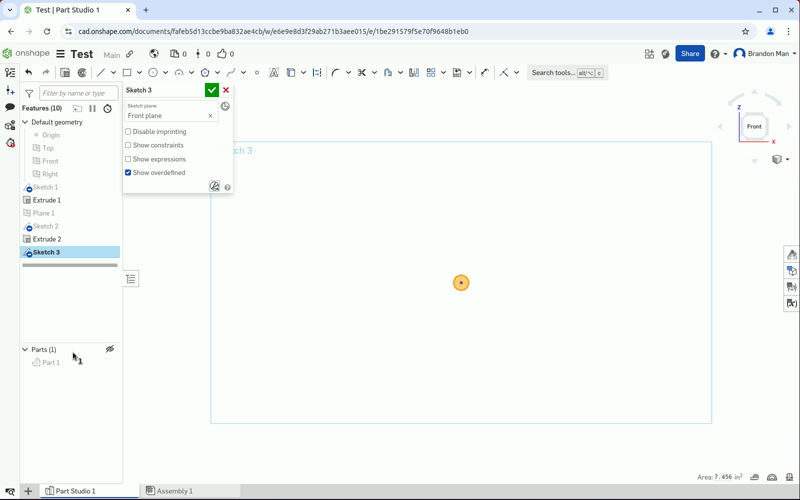
key(shift+y)
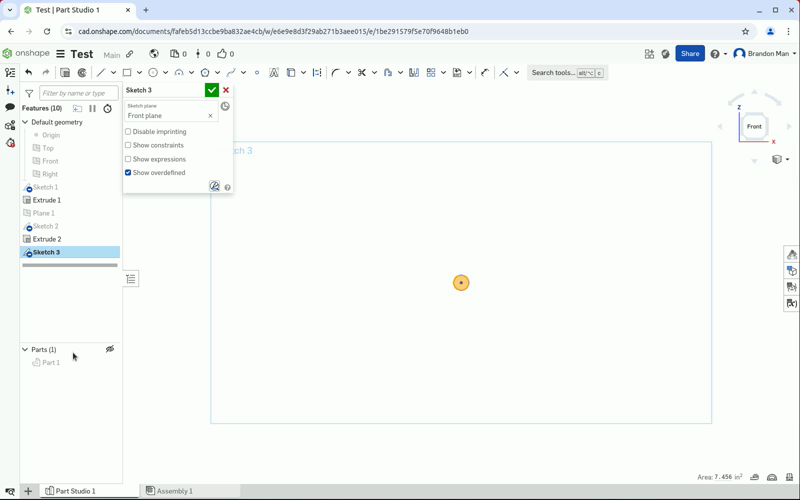
key(shift+e)
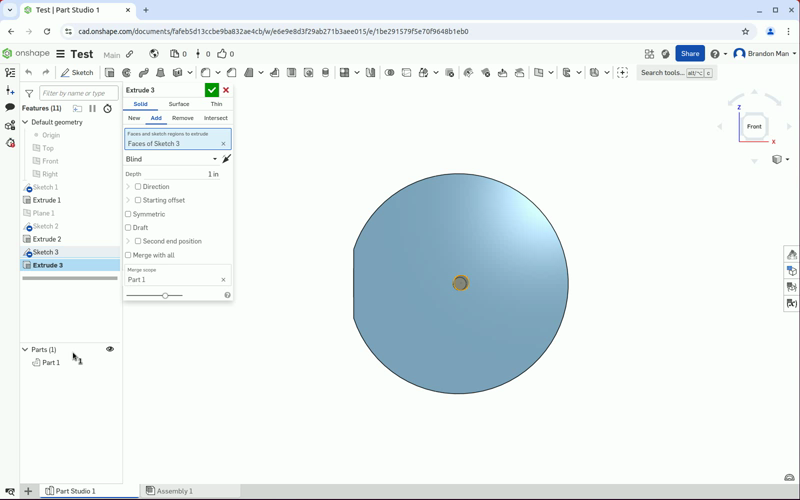
mouse_move(143, 106)
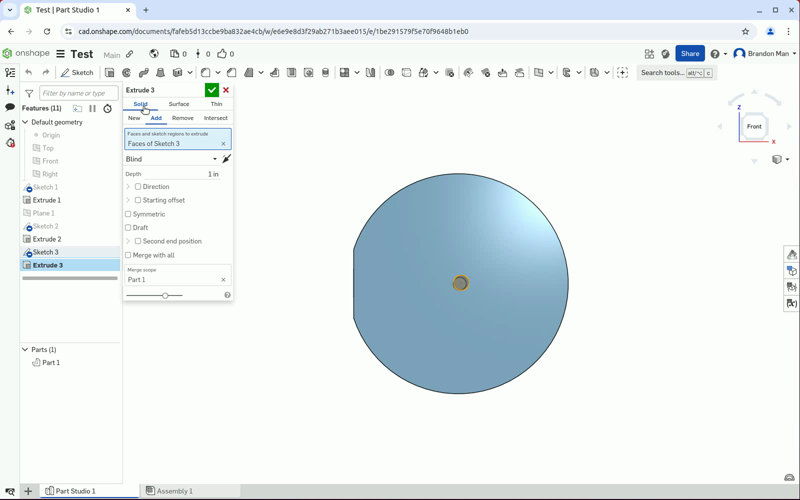
click(143, 106)
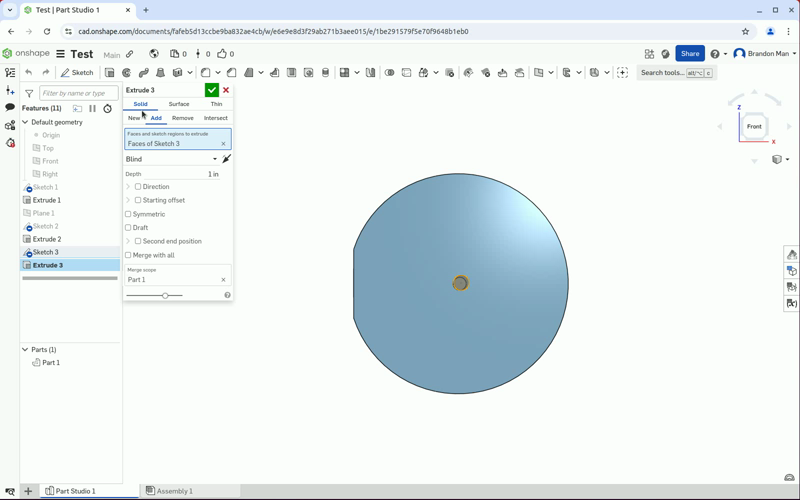
mouse_move(137, 120)
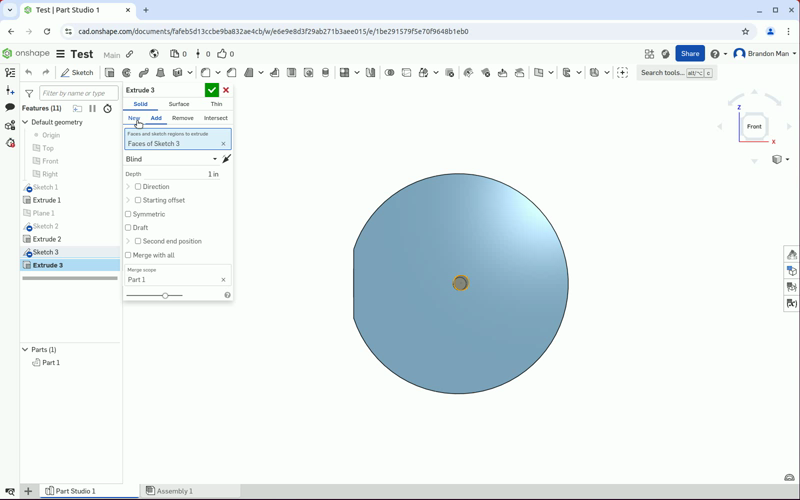
click(137, 120)
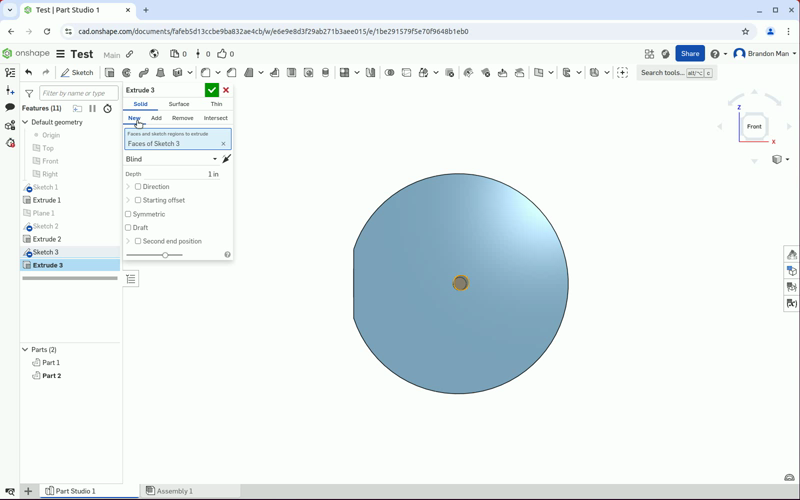
key(tab, 4)
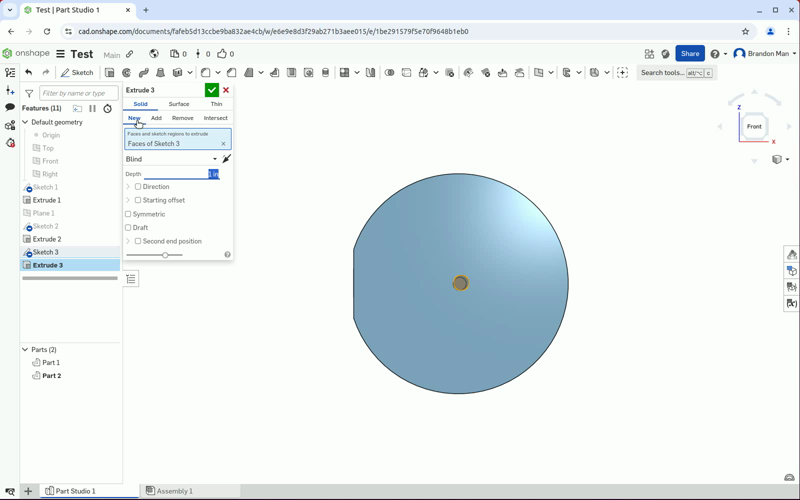
text(-2.889)
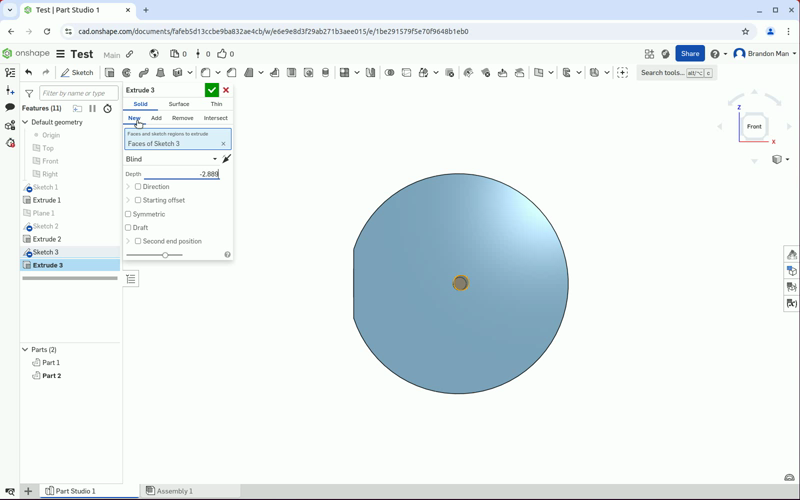
key(enter)
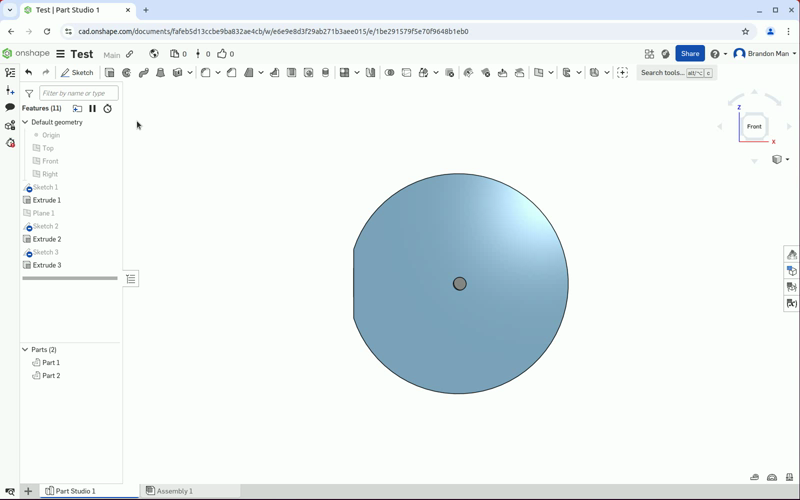
key(shift+h)
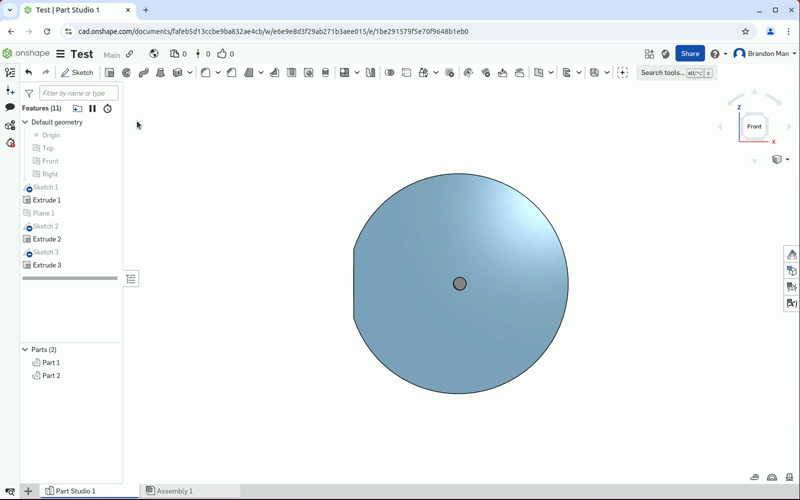
key(shift+h)
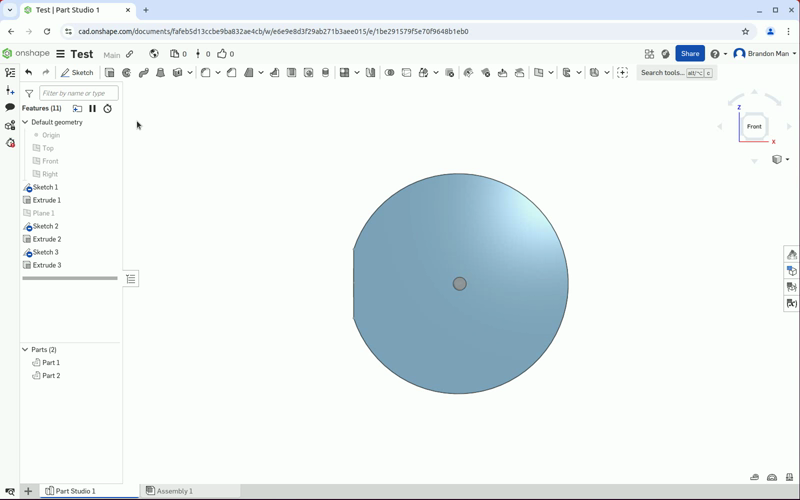
key(shift+7)
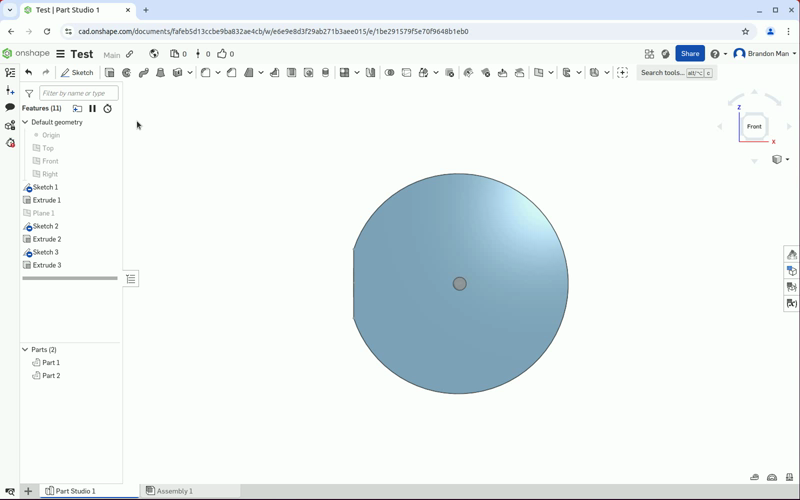
key(left, 2)
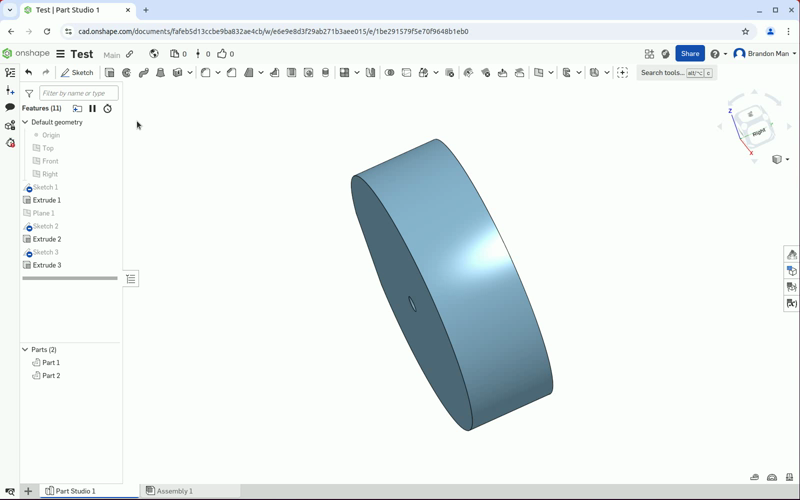
key(down, 2)
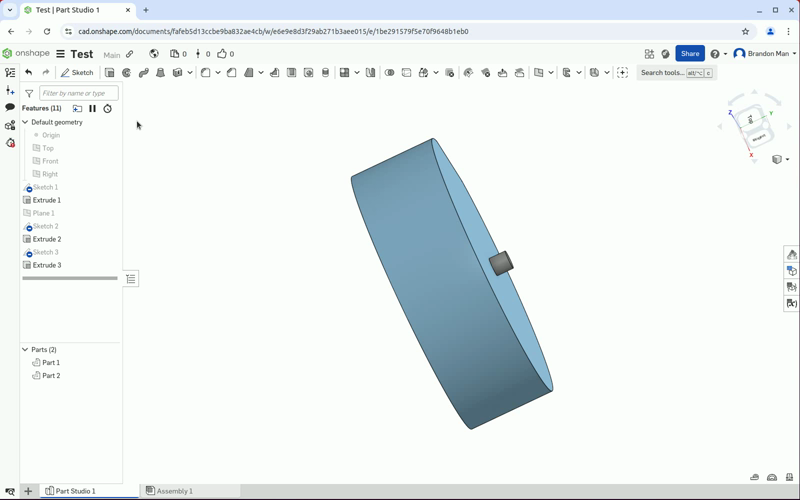
key(up, 2)
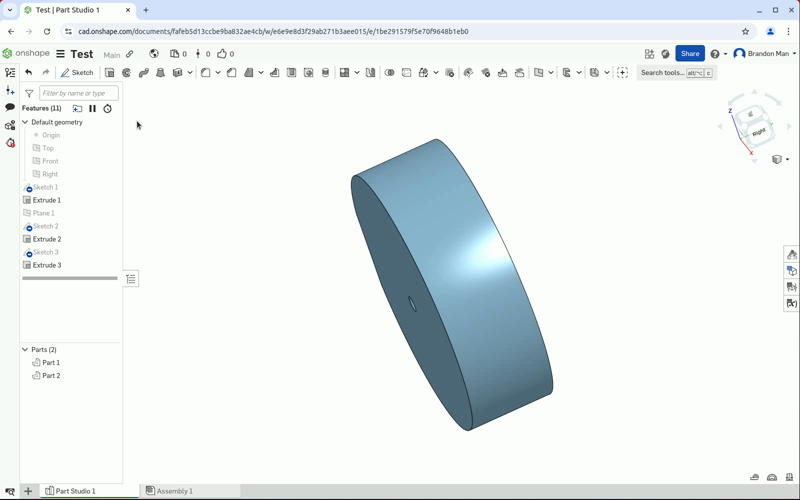
key(right, 2)
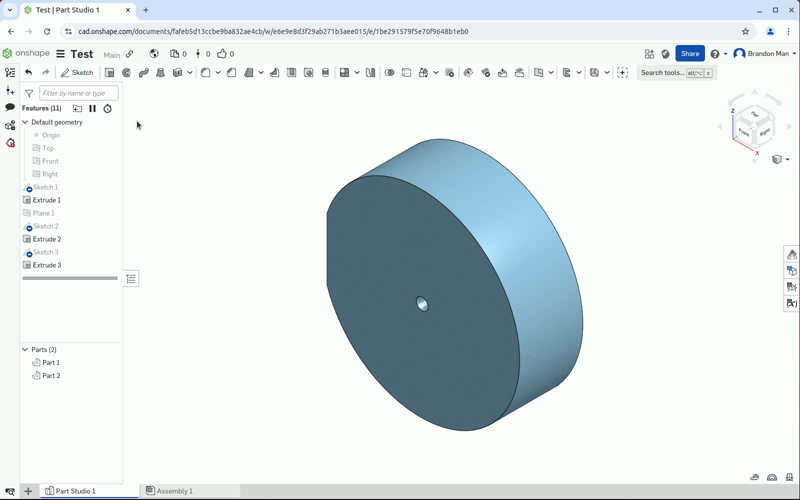
mouse_move(73, 189)
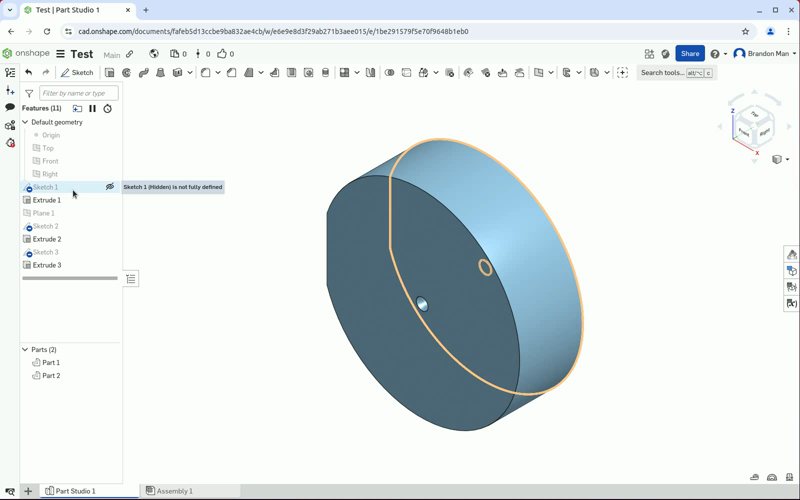
click(73, 189)